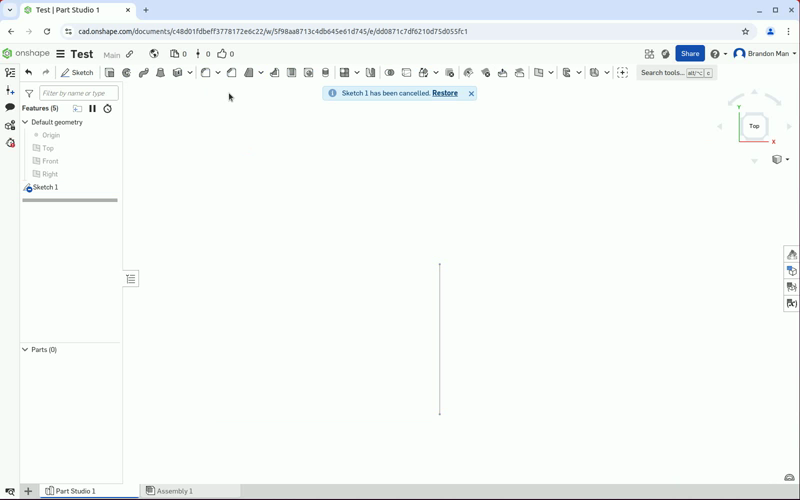
key(shift+h)
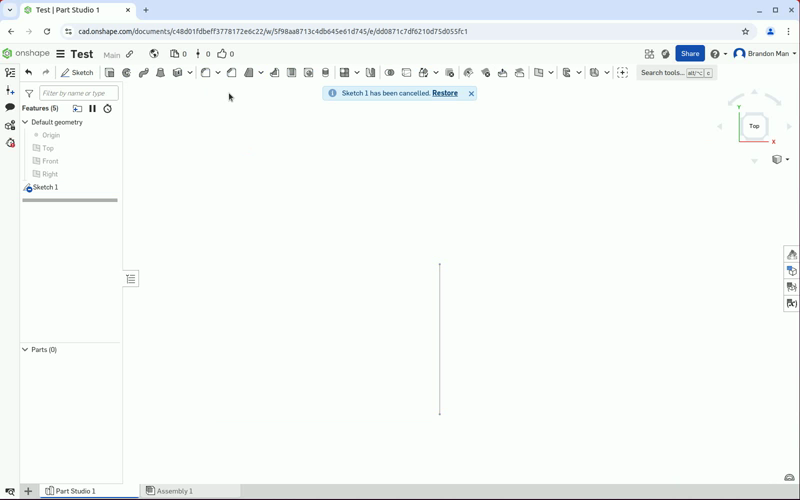
key(shift+s)
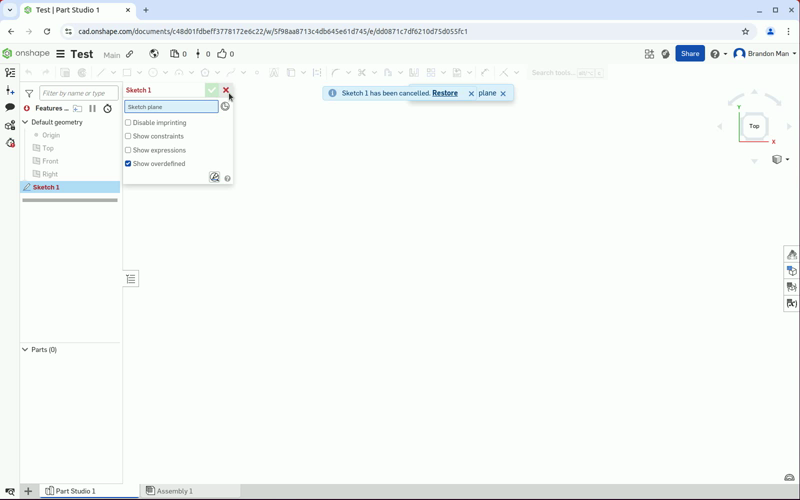
mouse_move(73, 150)
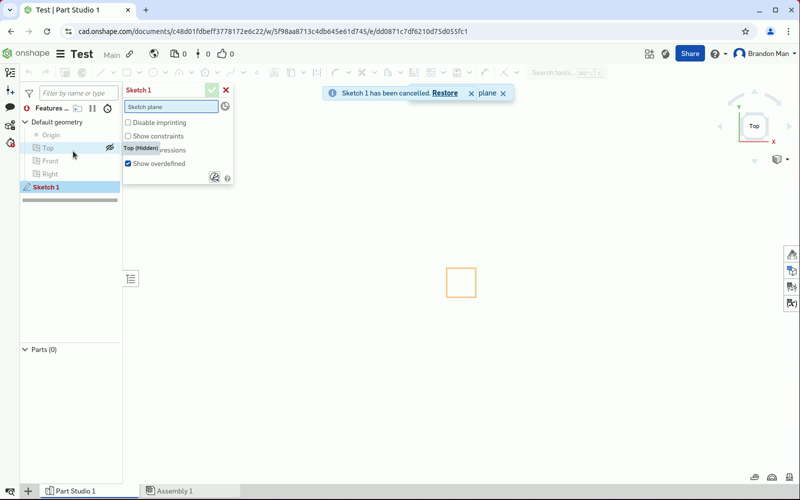
click(73, 150)
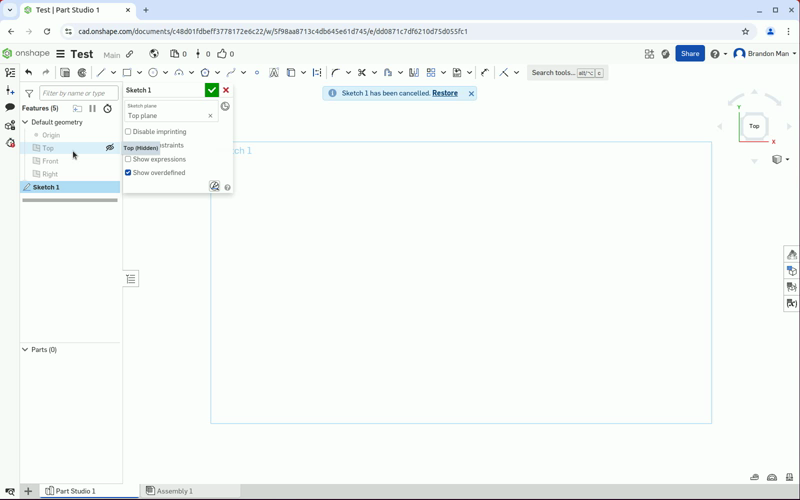
mouse_move(73, 352)
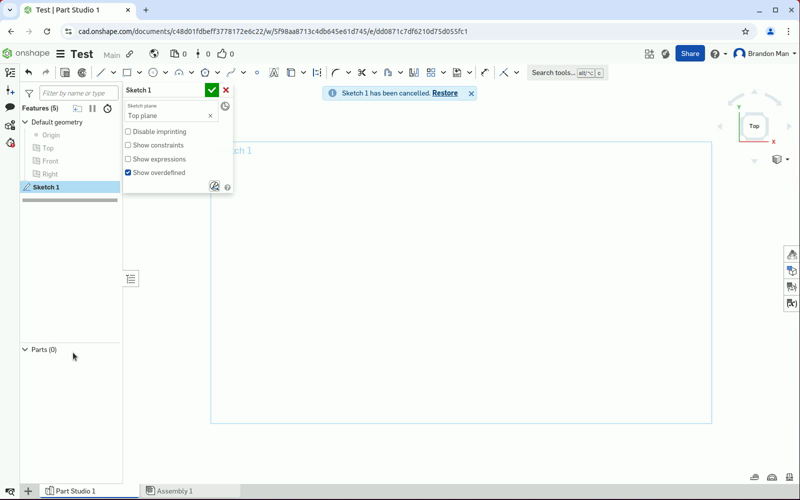
key(y)
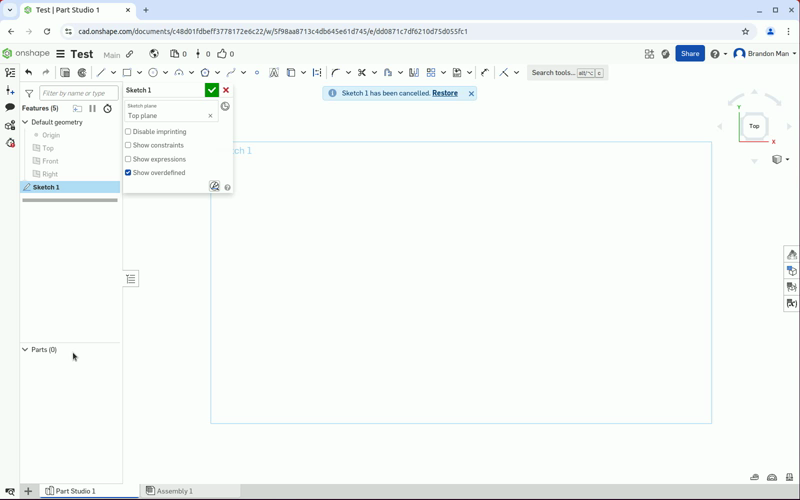
key(l)
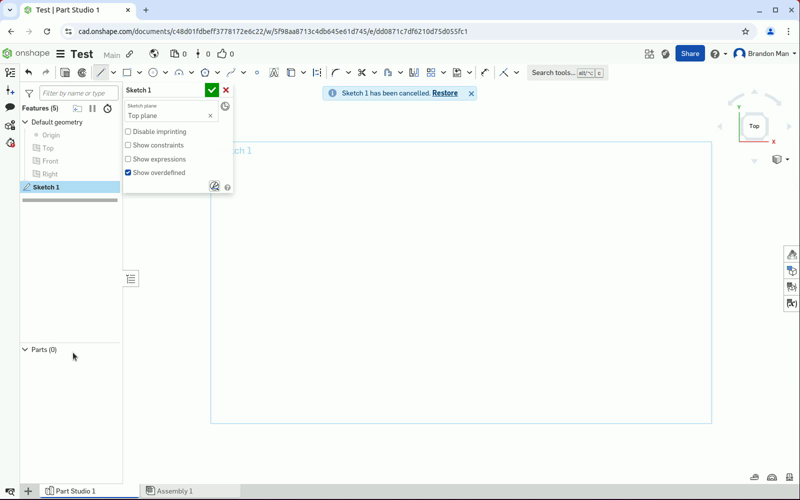
key_down(shift)
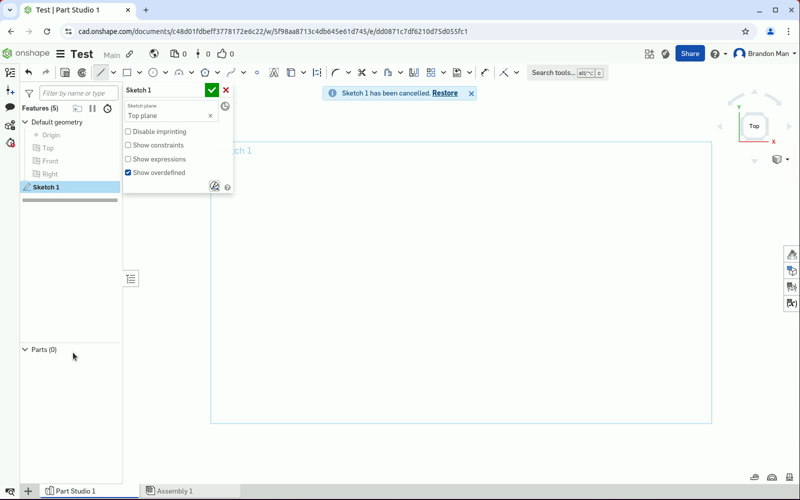
mouse_move(377, 346)
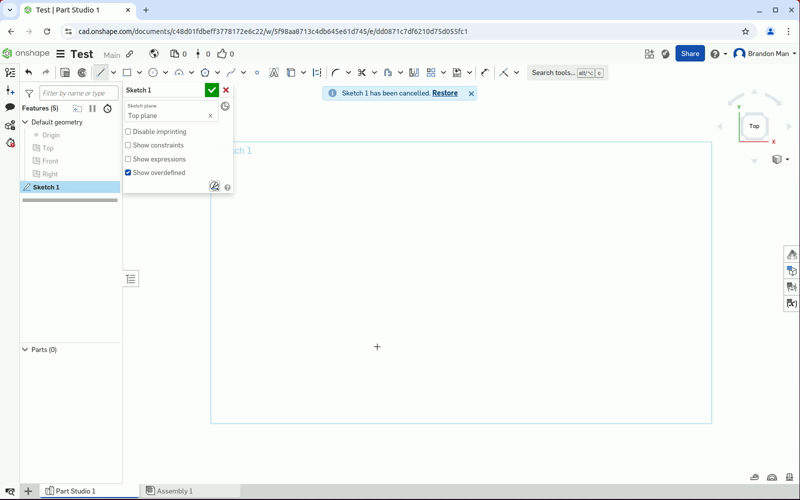
click(377, 346)
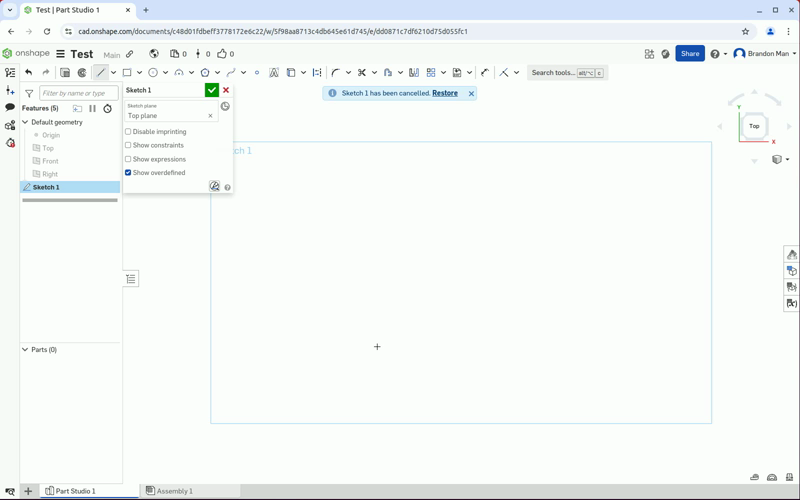
key_up(shift)
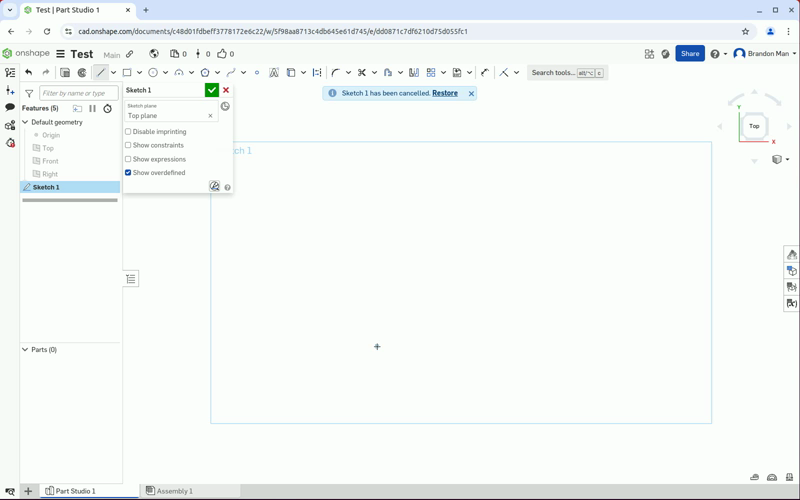
key_down(shift)
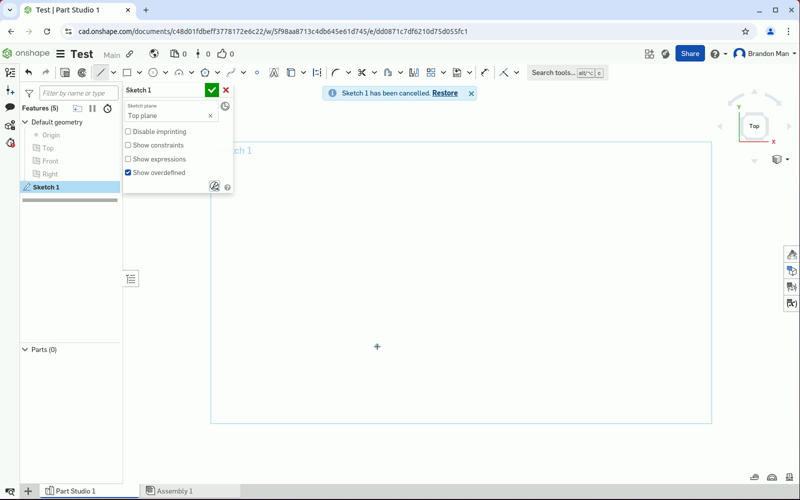
mouse_move(570, 346)
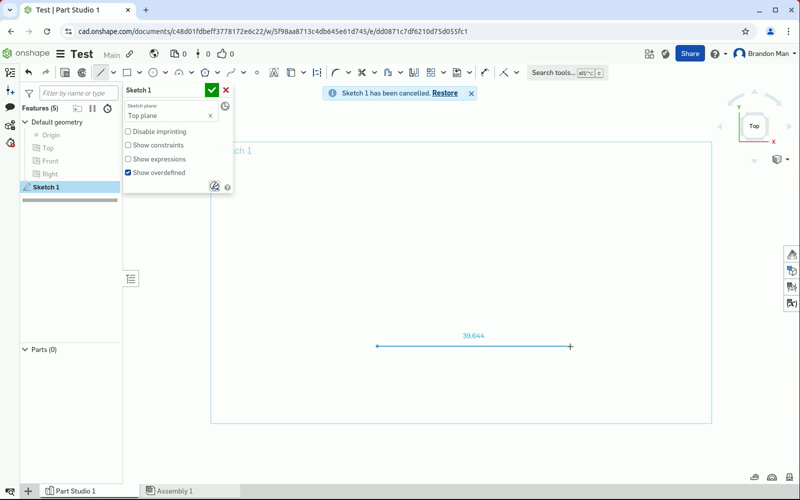
click(570, 346)
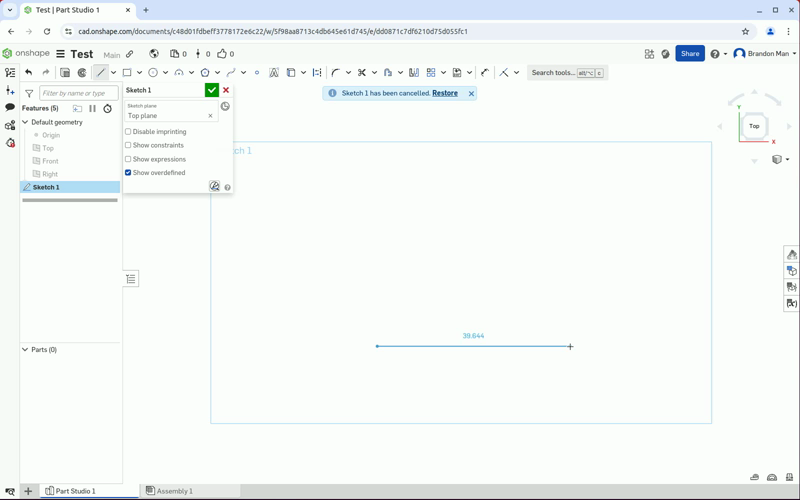
key_up(shift)
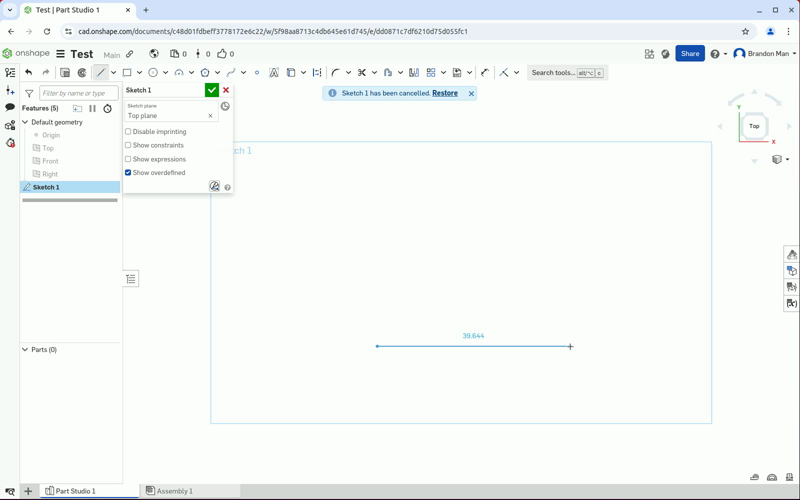
key_down(shift)
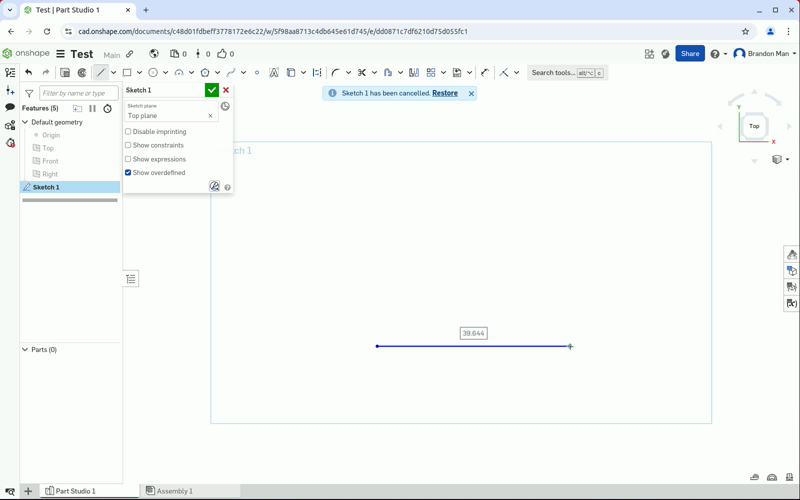
mouse_move(570, 226)
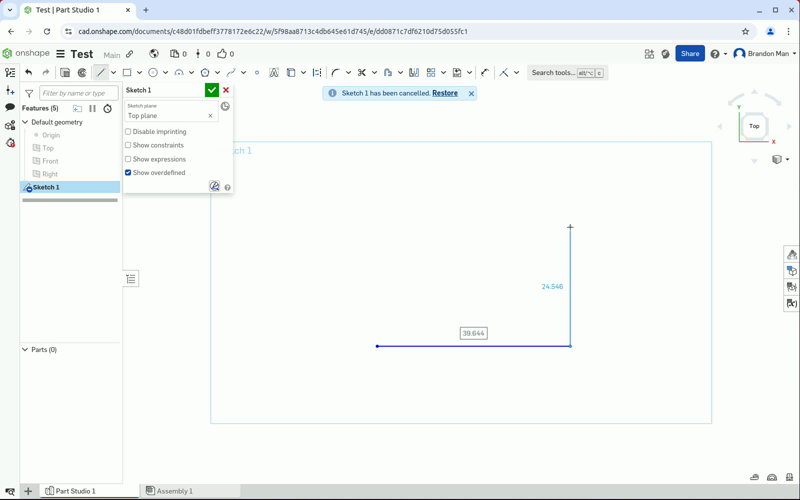
click(570, 226)
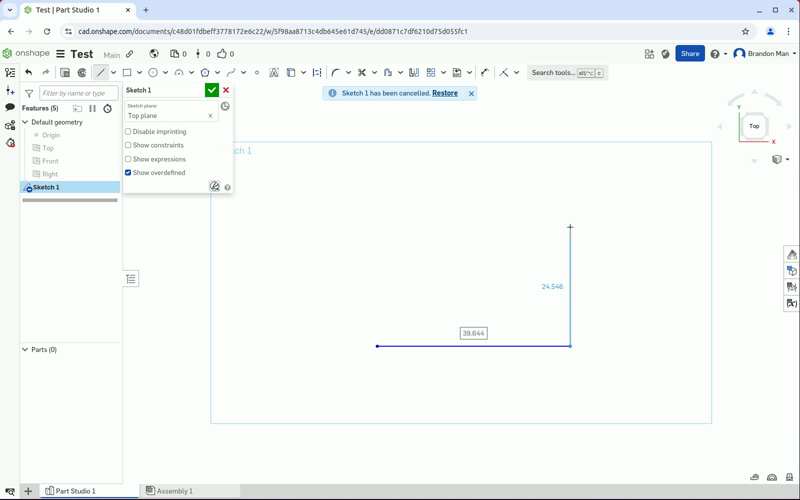
key_up(shift)
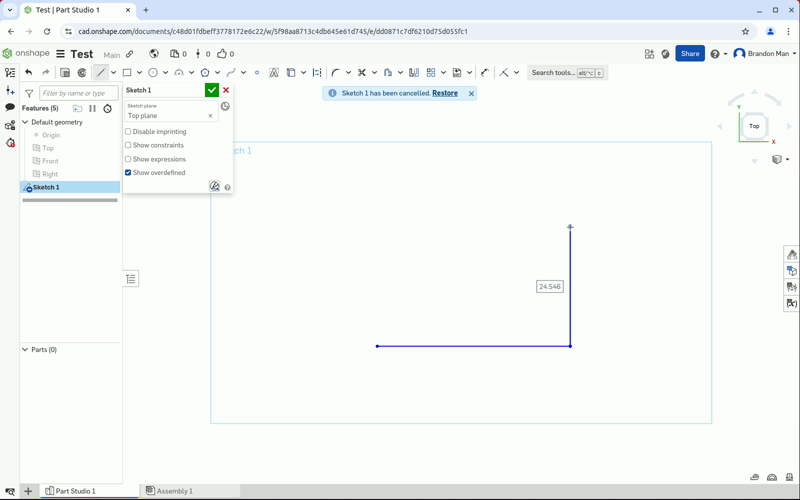
key_down(shift)
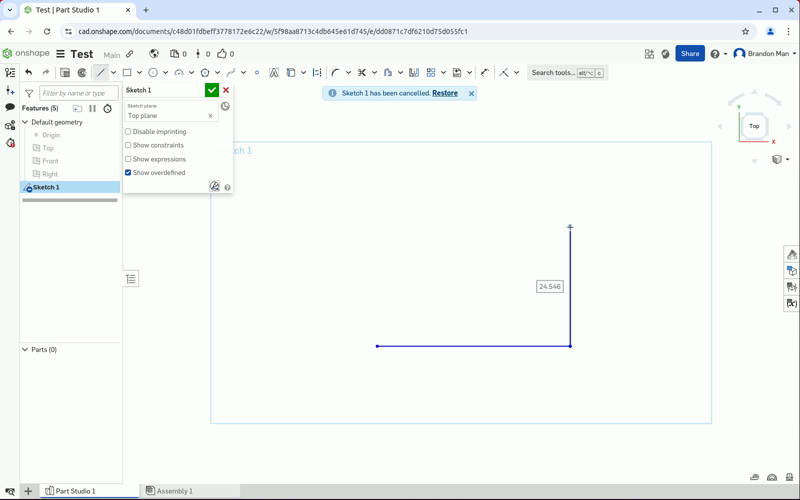
mouse_move(377, 226)
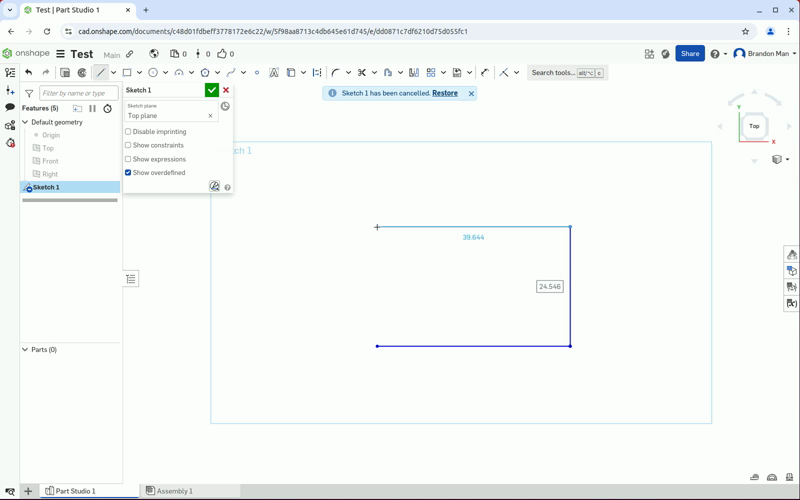
click(377, 226)
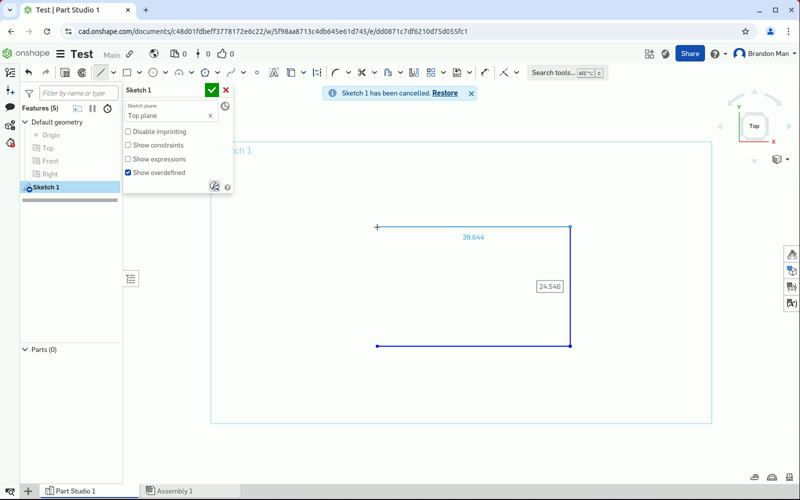
key_up(shift)
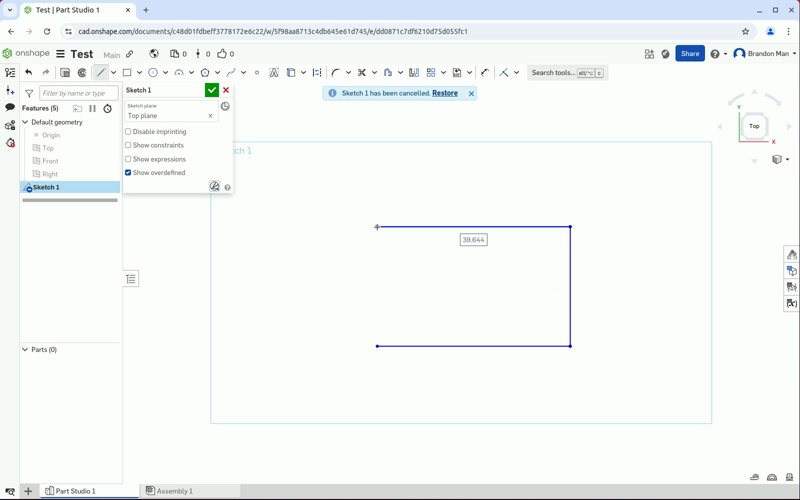
key_down(shift)
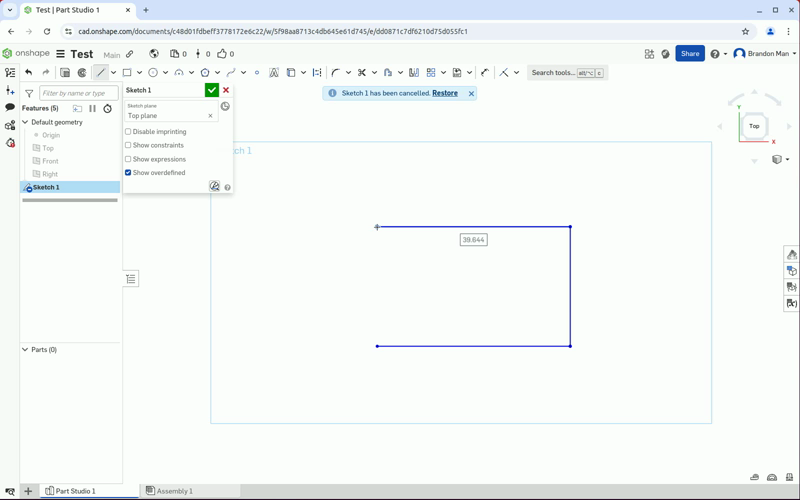
mouse_move(377, 346)
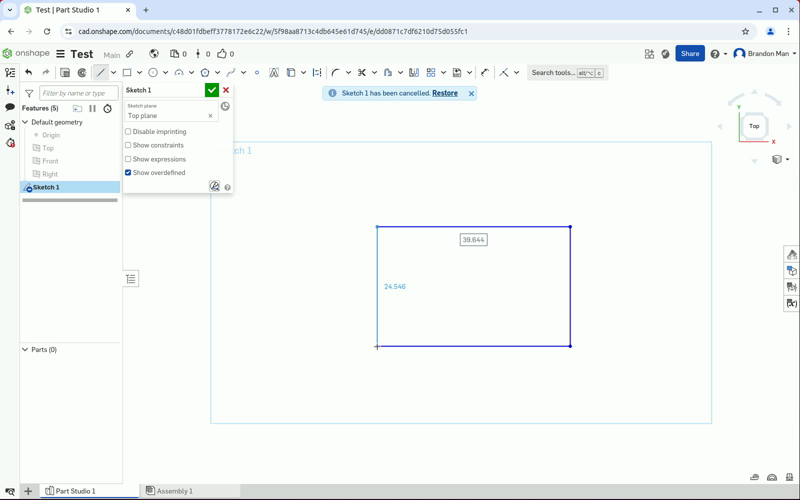
key_up(shift)
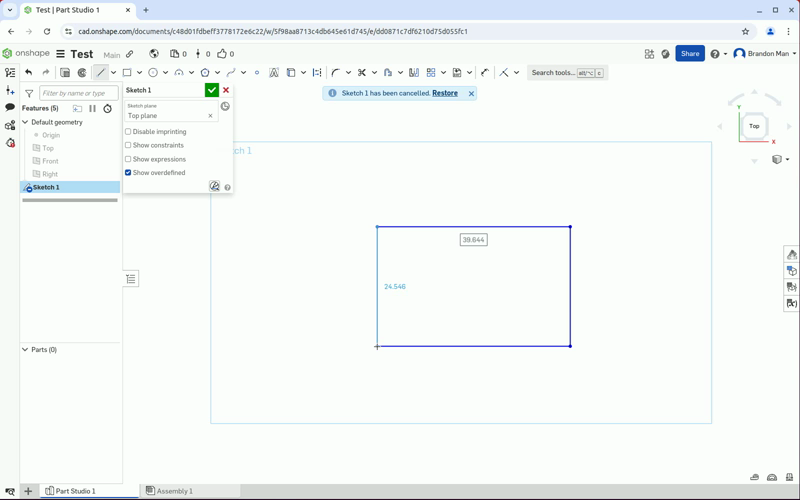
click(377, 346)
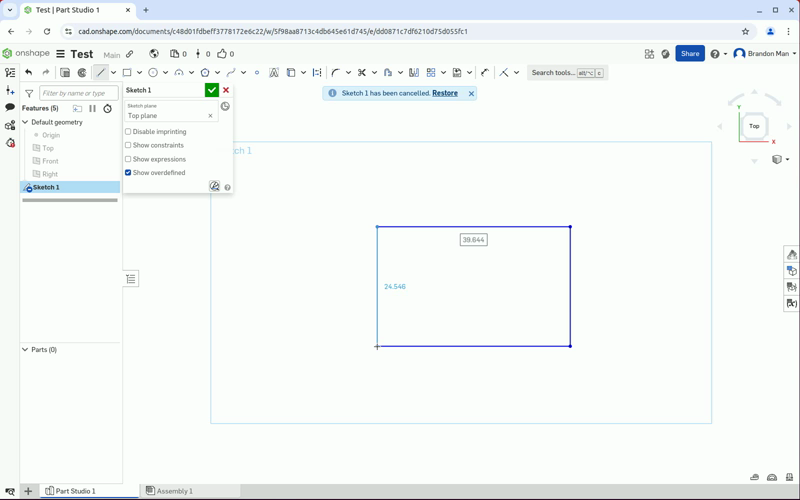
key(esc)
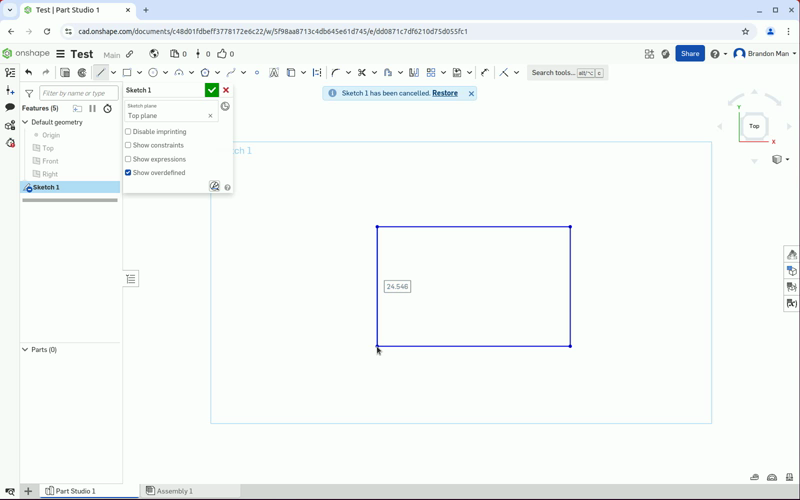
key(l)
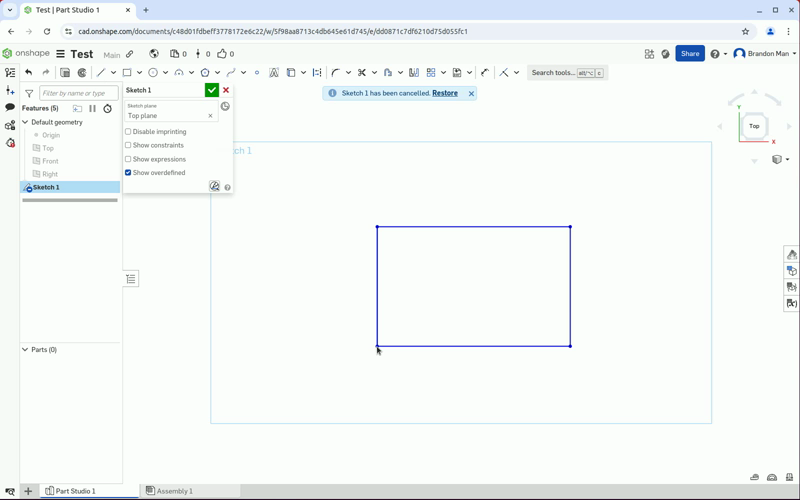
key_down(shift)
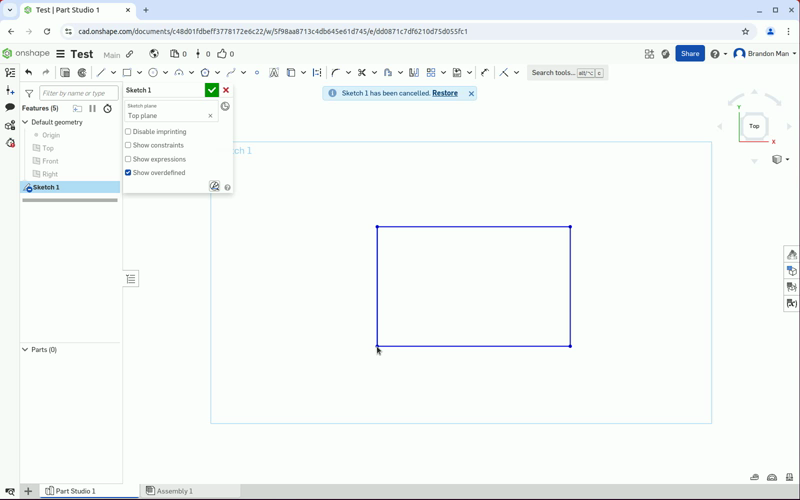
mouse_move(381, 342)
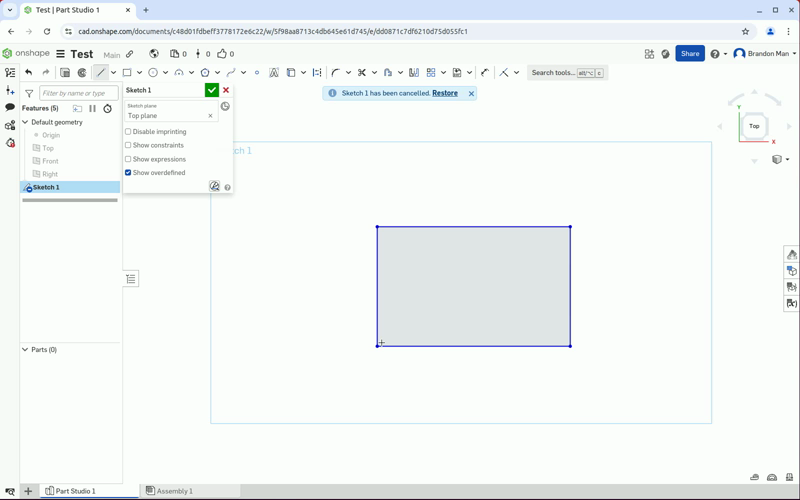
click(381, 342)
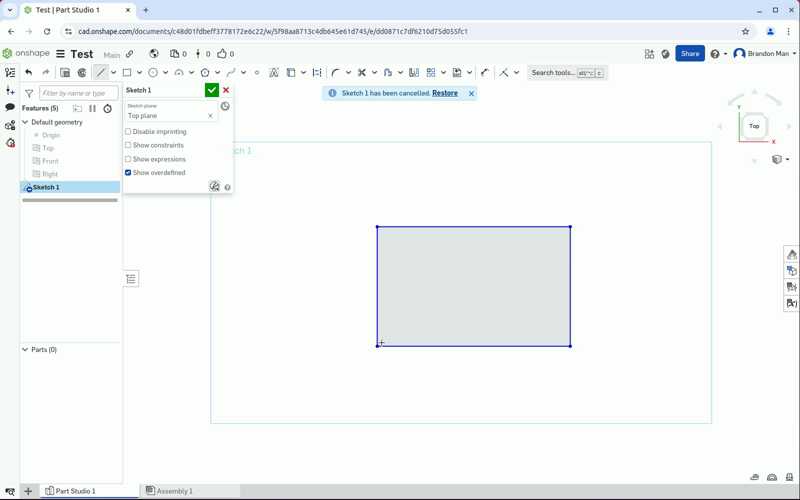
key_up(shift)
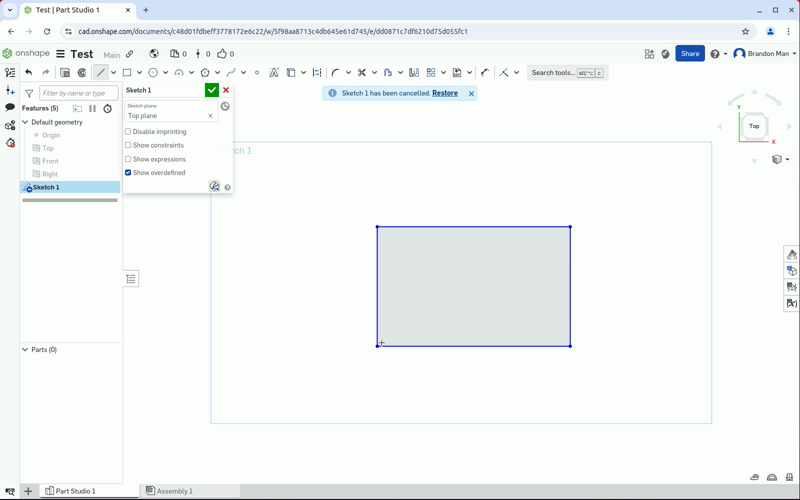
key_down(shift)
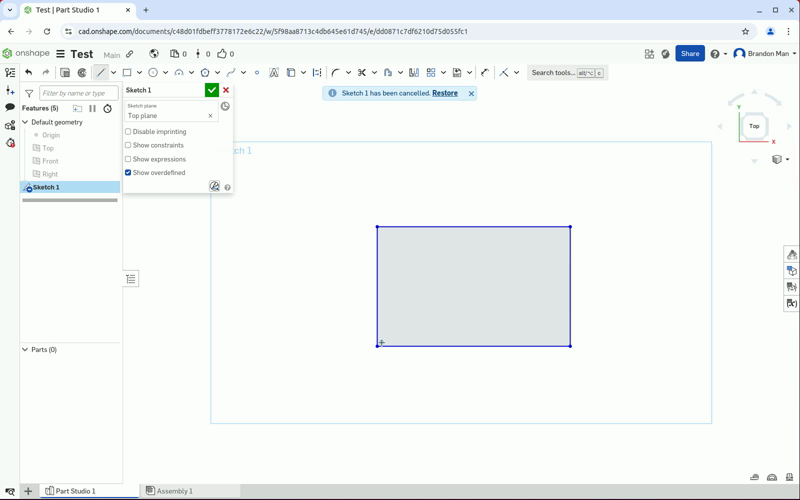
mouse_move(566, 342)
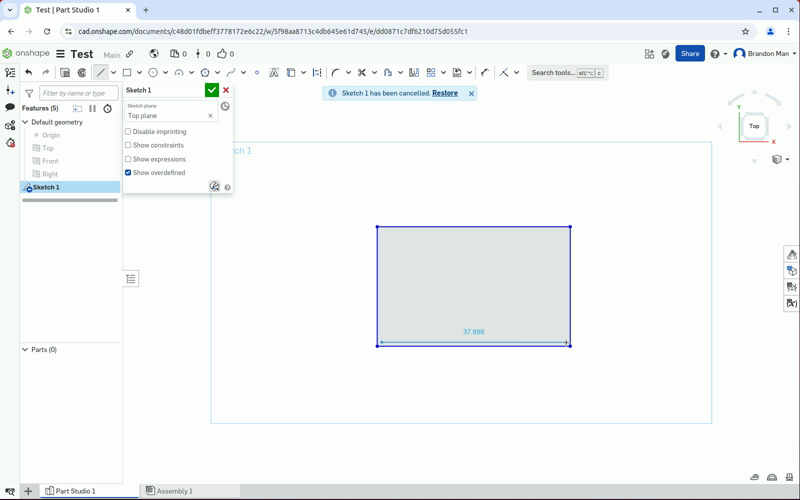
click(566, 342)
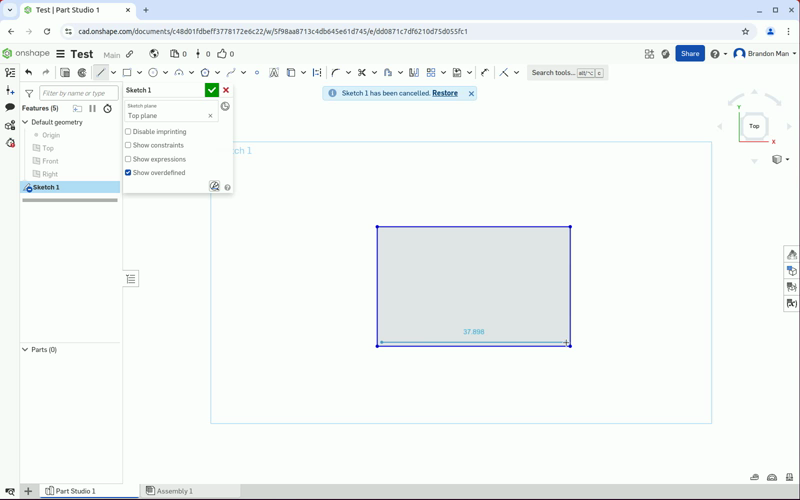
key_up(shift)
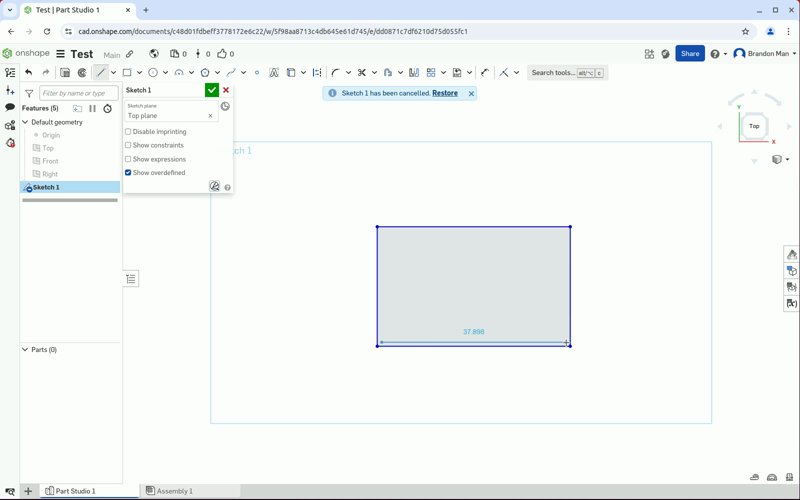
key_down(shift)
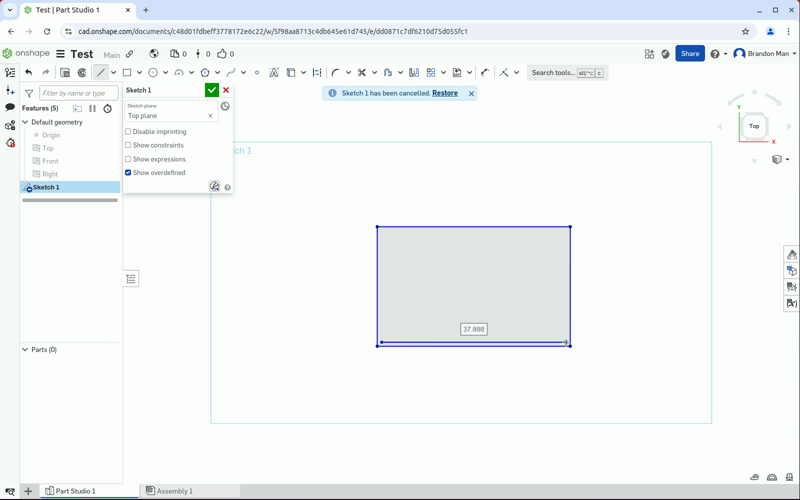
mouse_move(566, 230)
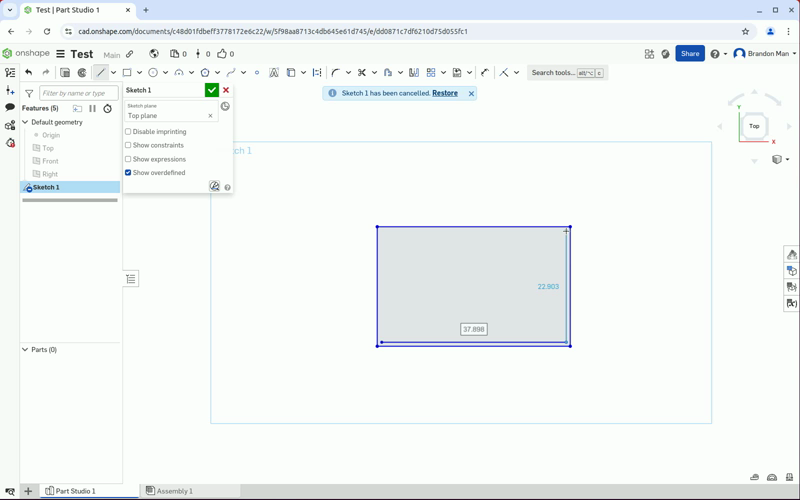
click(566, 230)
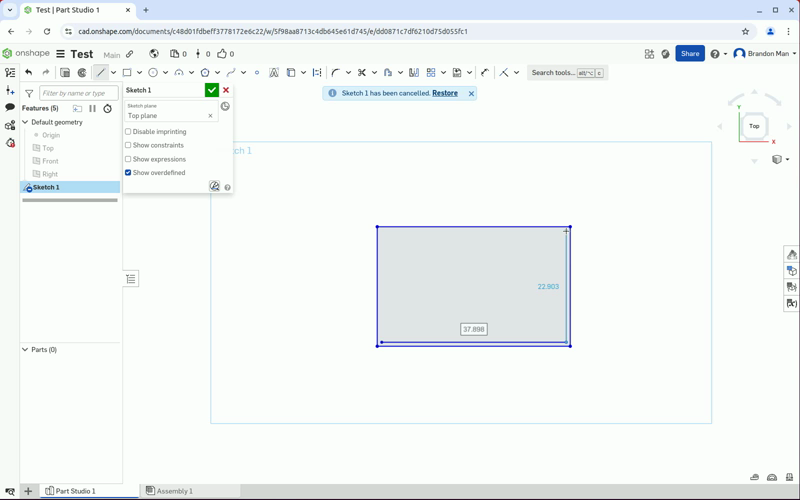
key_up(shift)
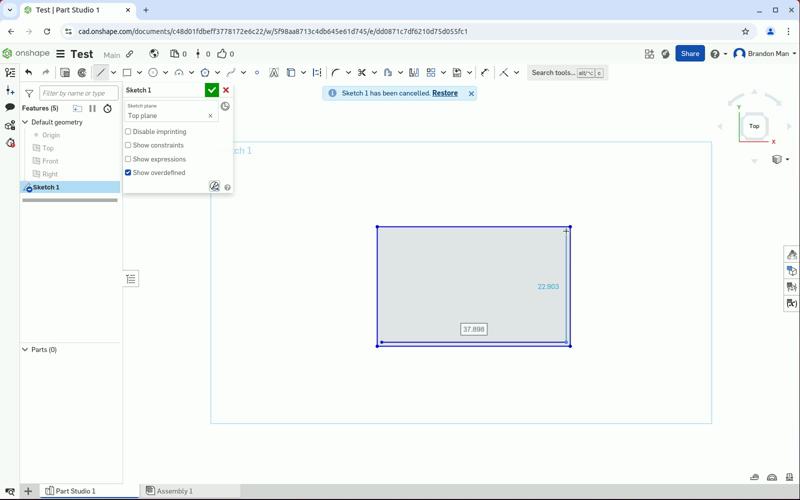
key_down(shift)
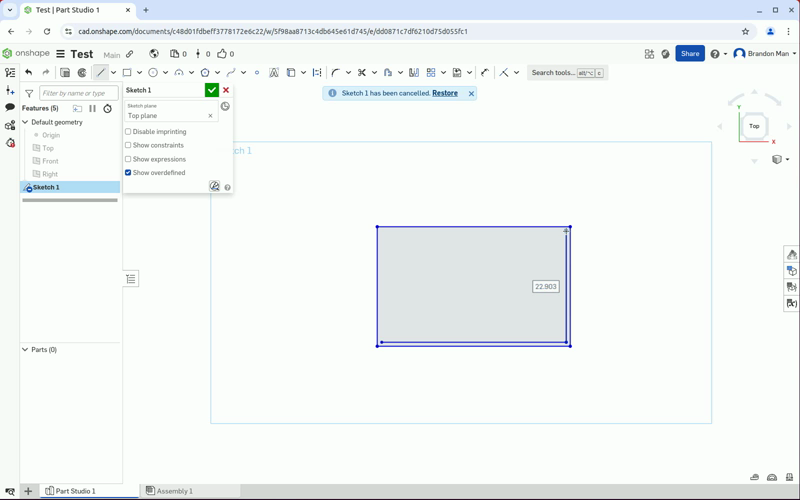
mouse_move(381, 230)
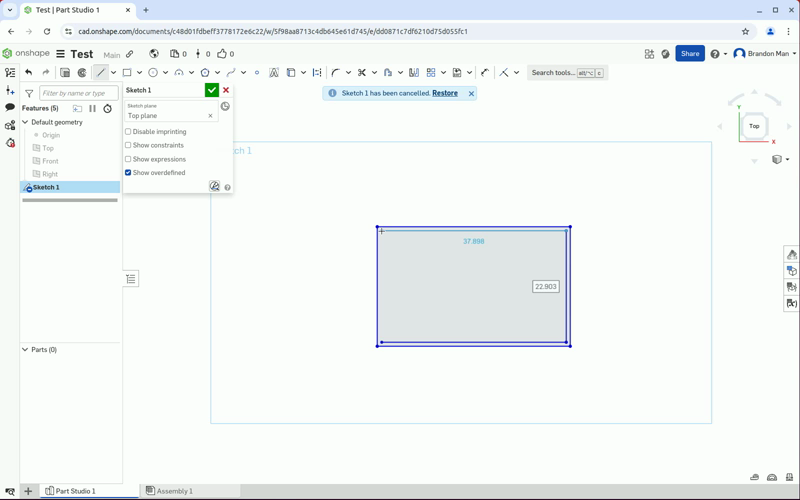
click(381, 230)
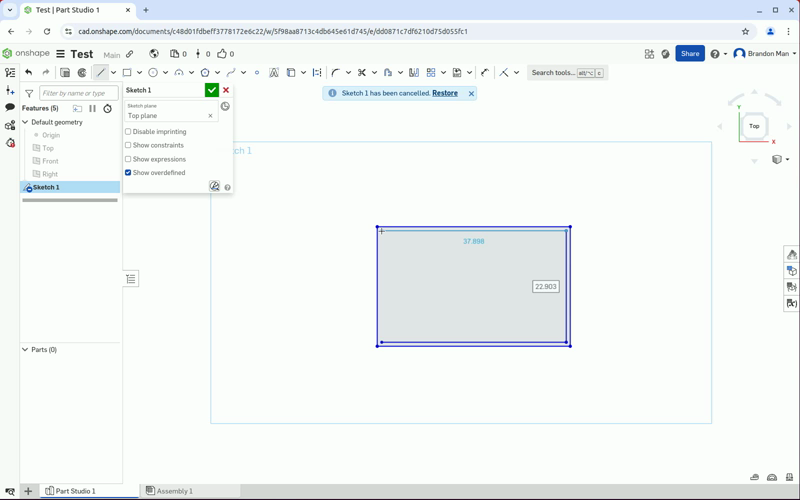
key_up(shift)
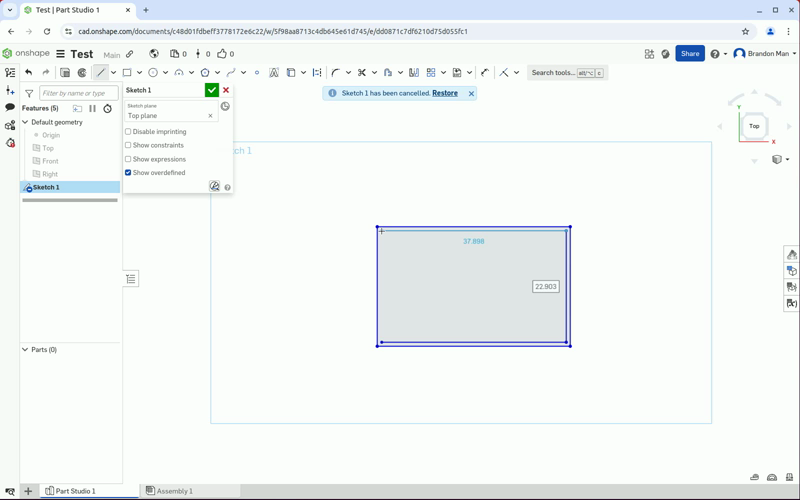
key_down(shift)
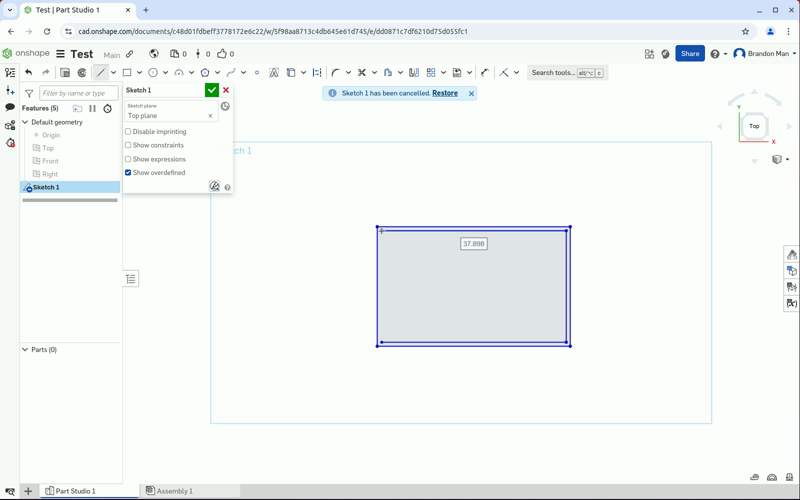
mouse_move(381, 342)
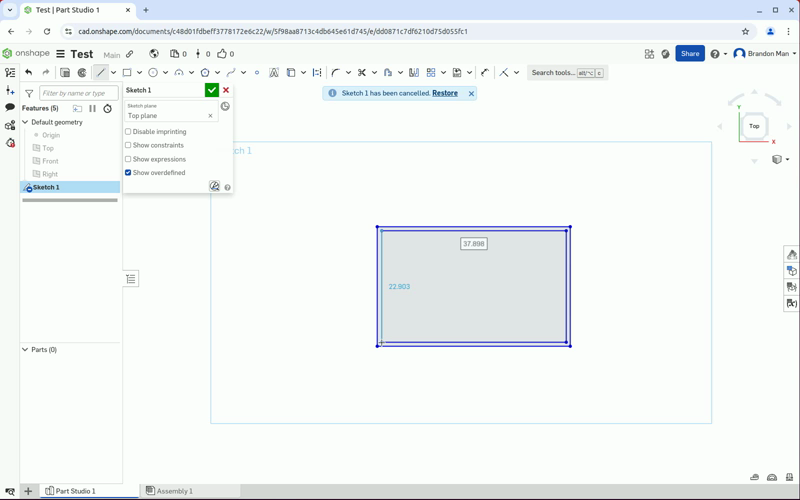
key_up(shift)
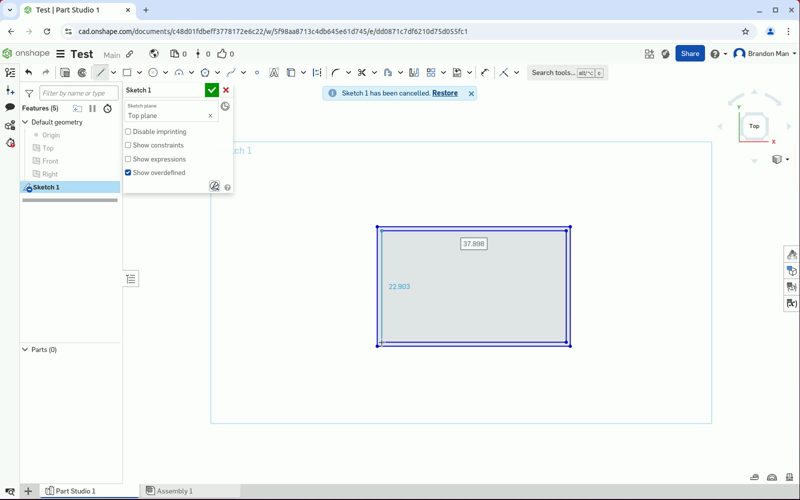
click(381, 342)
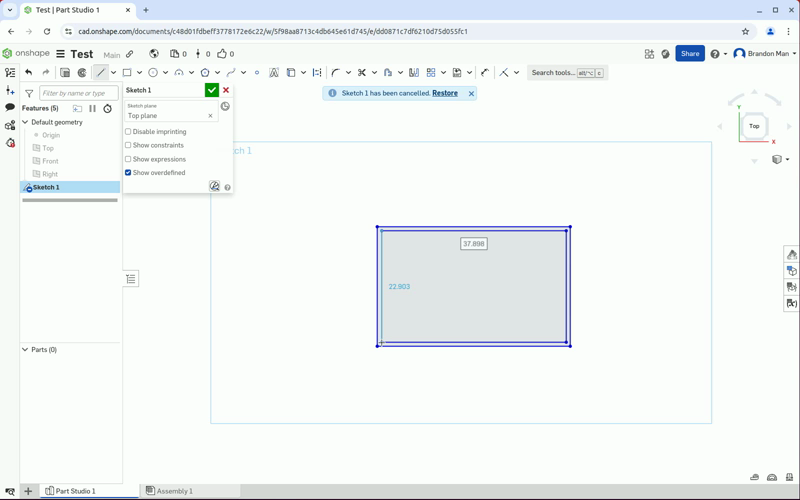
key(esc)
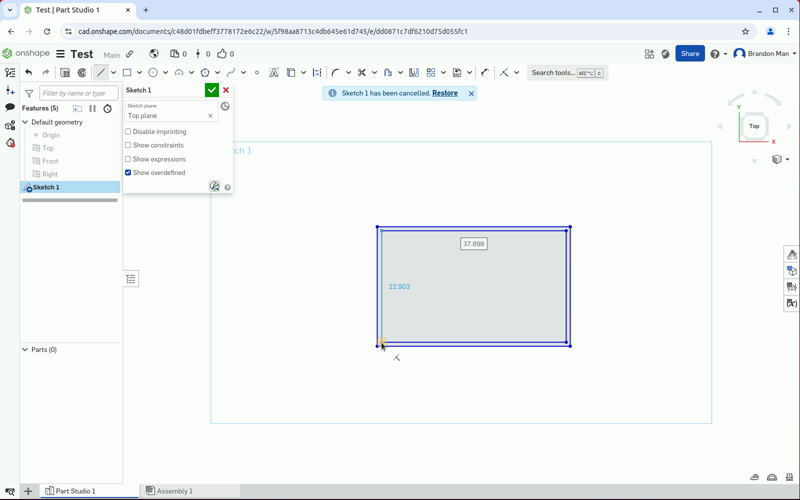
mouse_move(513, 343)
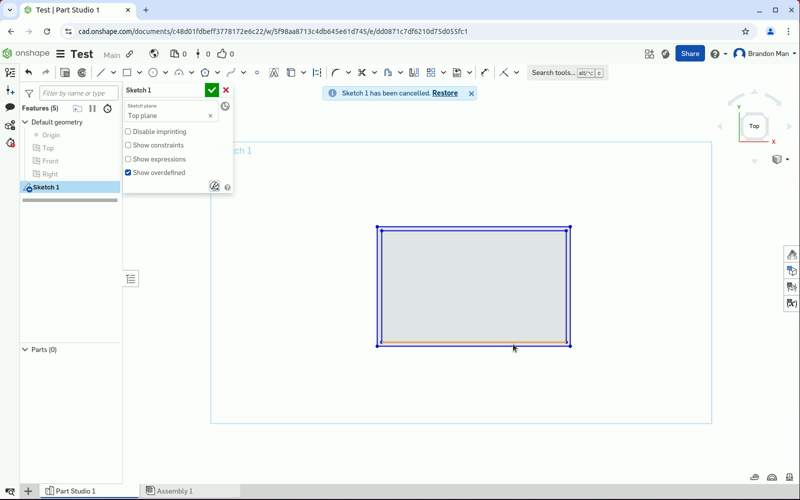
click(513, 343)
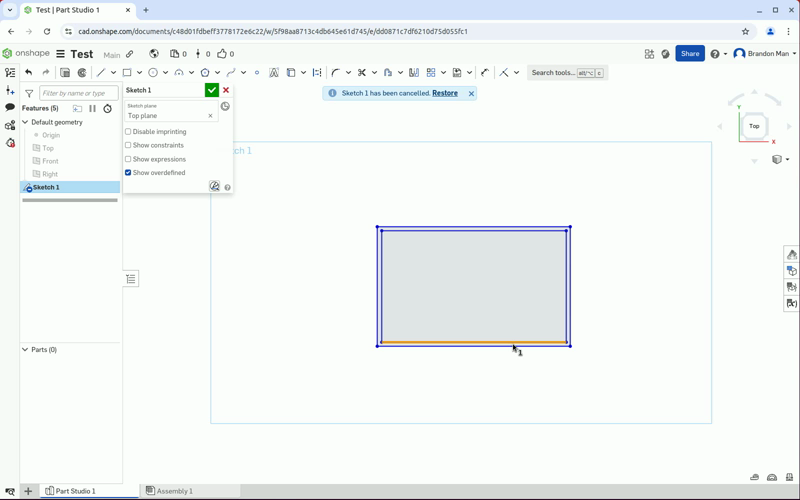
mouse_move(73, 352)
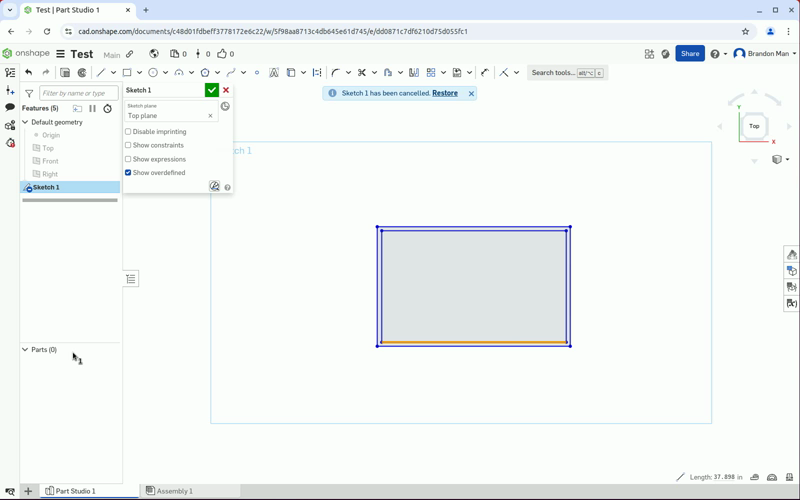
key(shift+y)
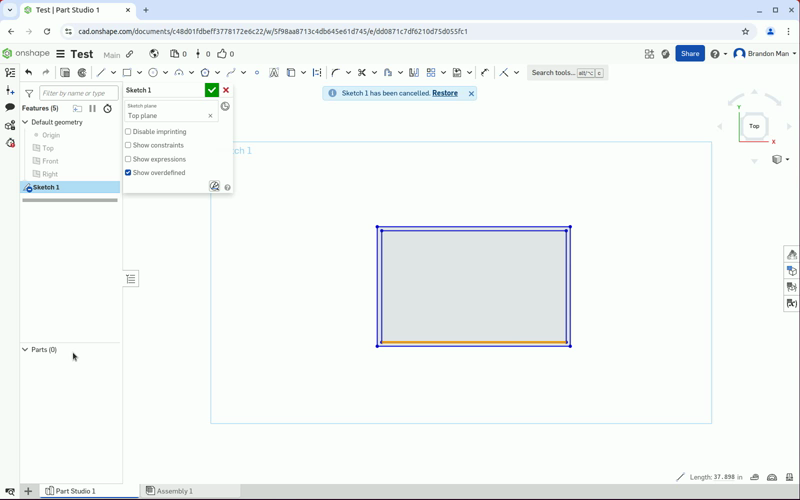
key(shift+e)
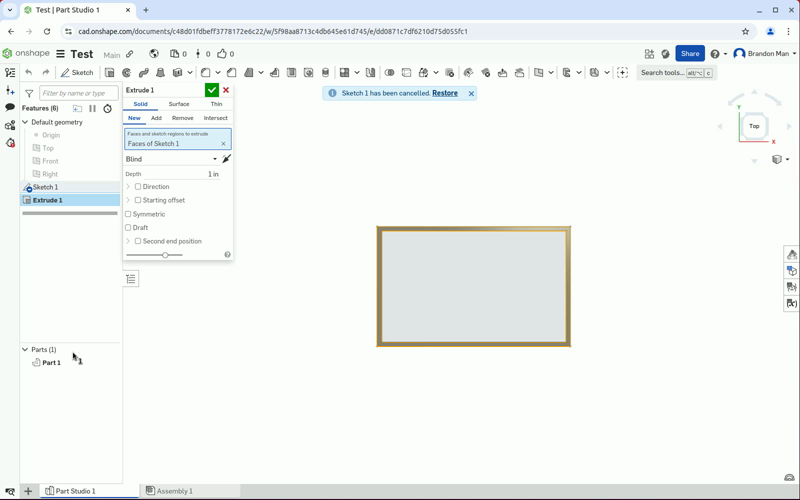
mouse_move(143, 106)
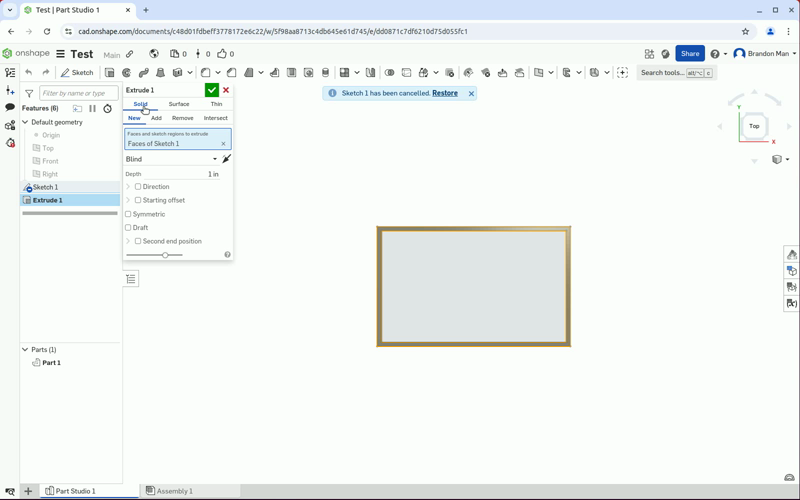
click(143, 106)
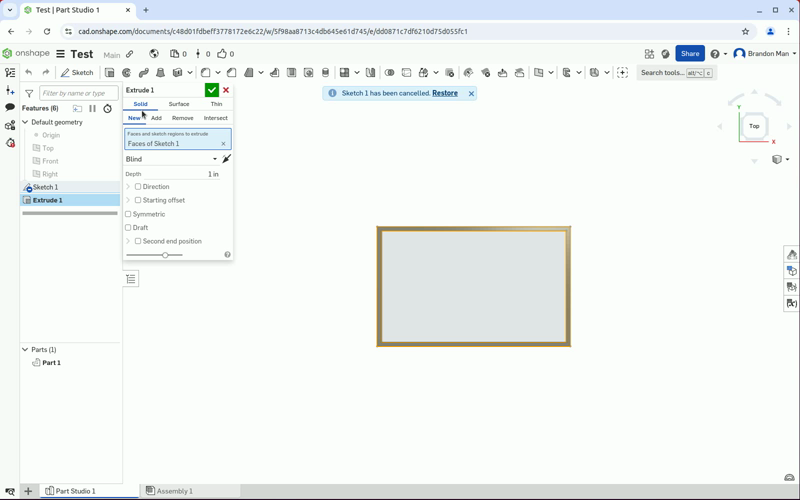
mouse_move(137, 120)
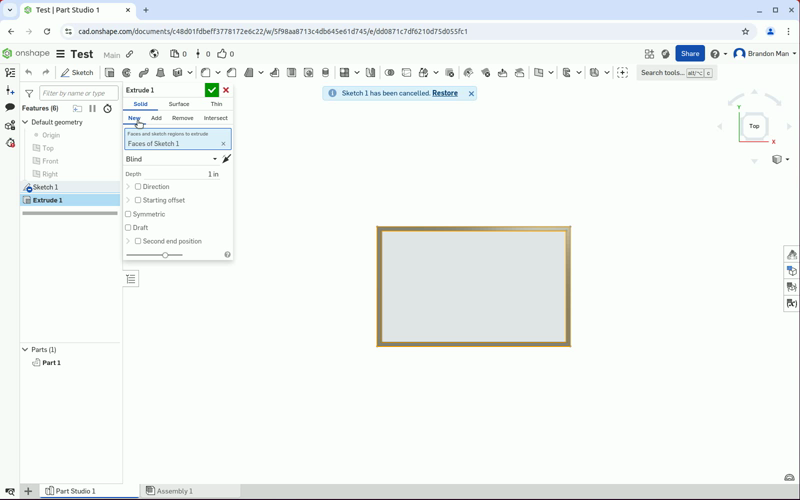
click(137, 120)
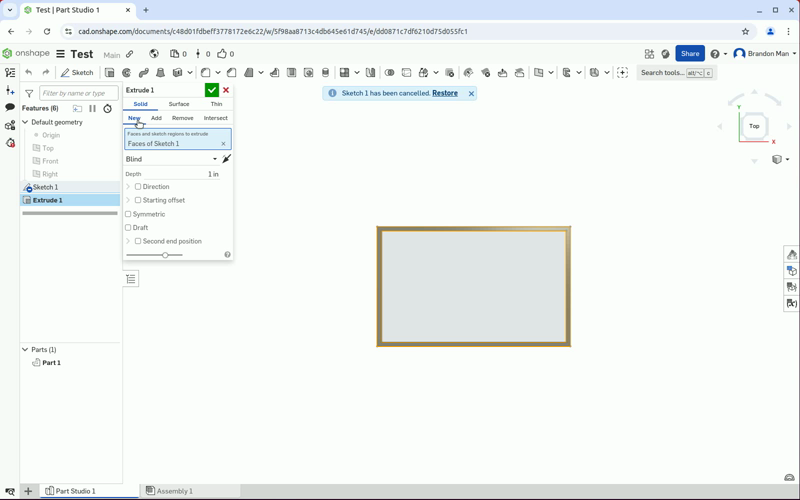
key(tab, 4)
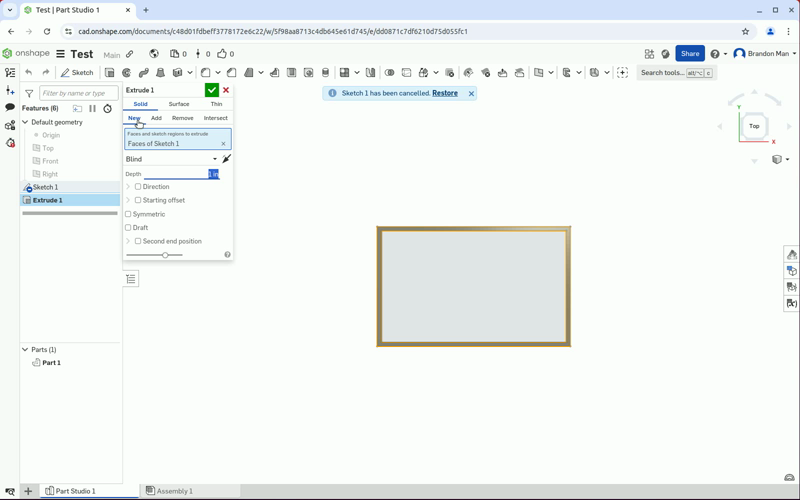
text(2.889)
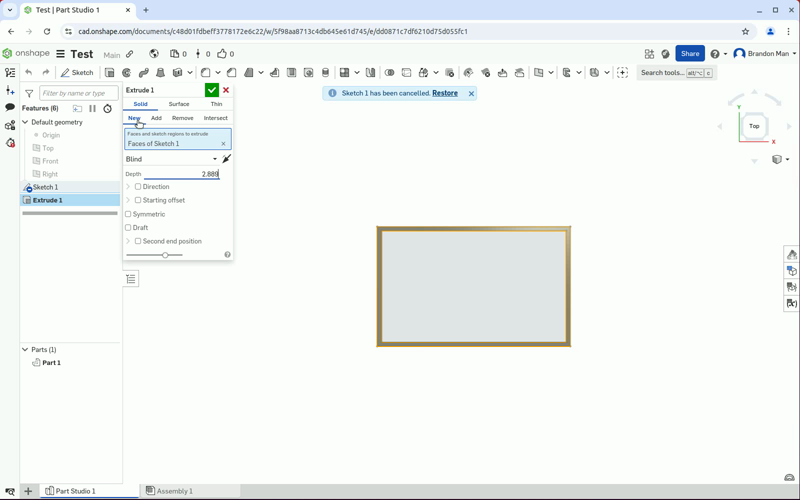
key(enter)
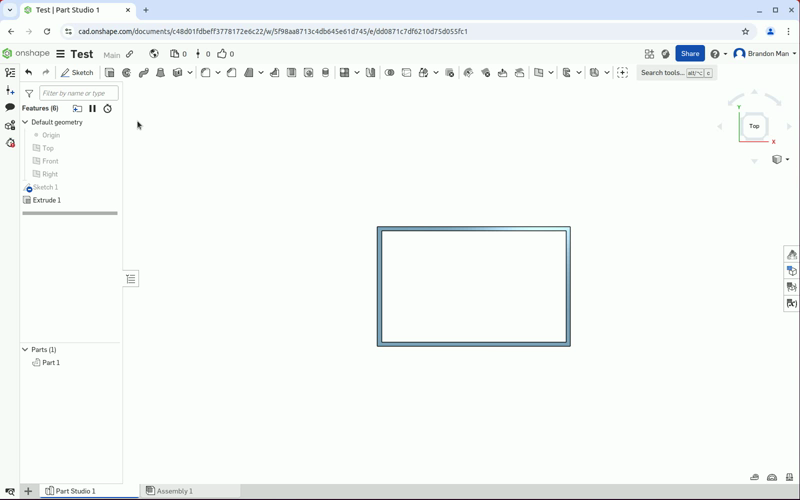
key(shift+h)
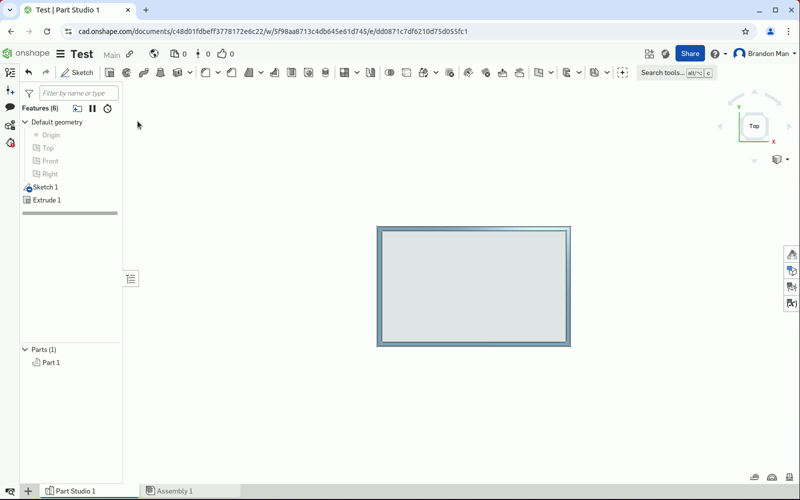
key(shift+h)
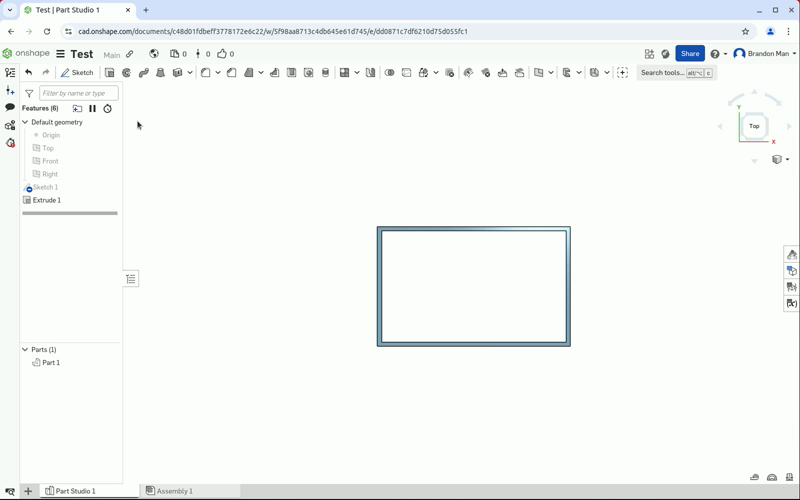
mouse_move(73, 189)
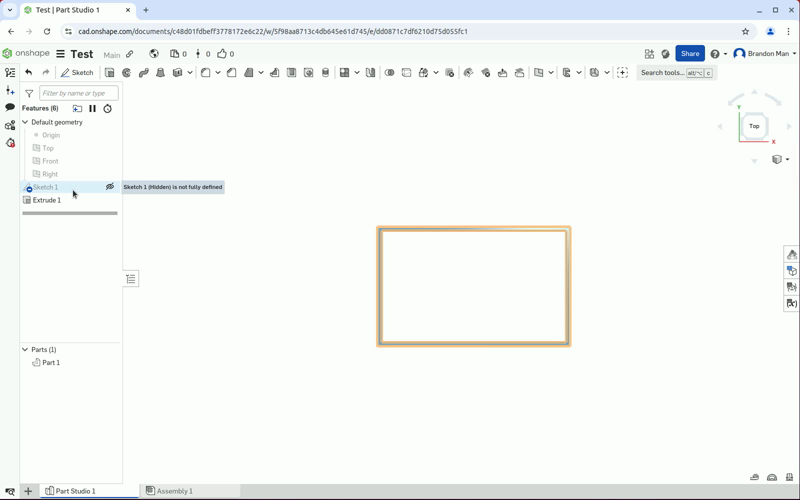
click(73, 189)
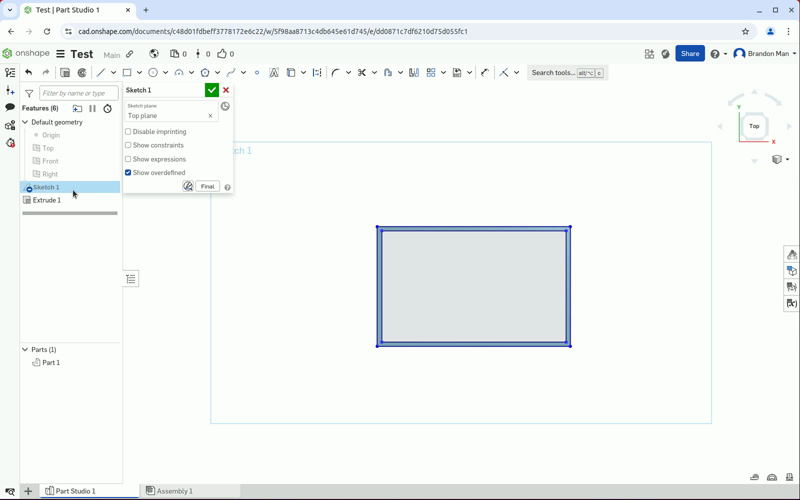
mouse_move(229, 92)
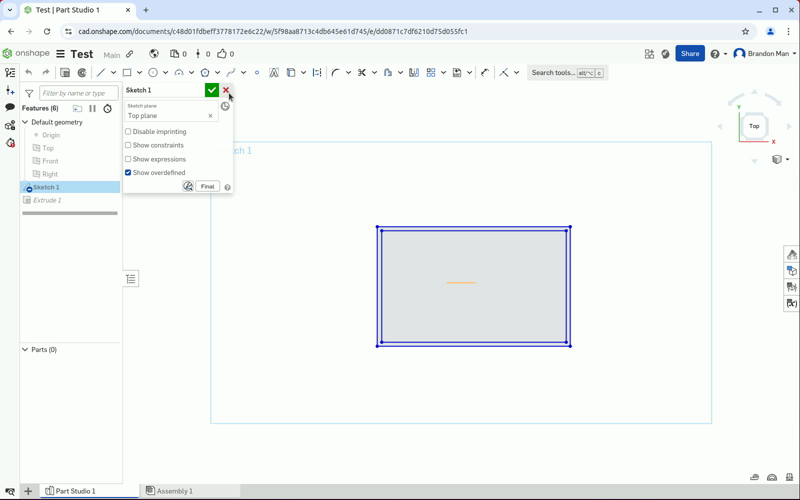
click(229, 92)
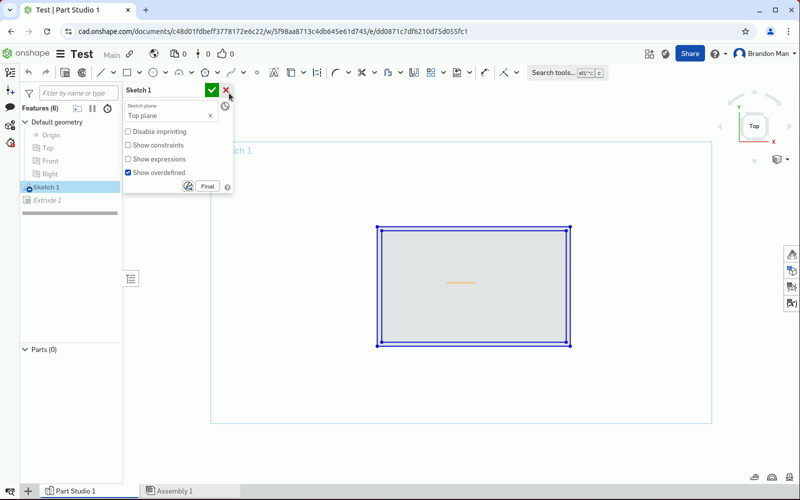
key(shift+s)
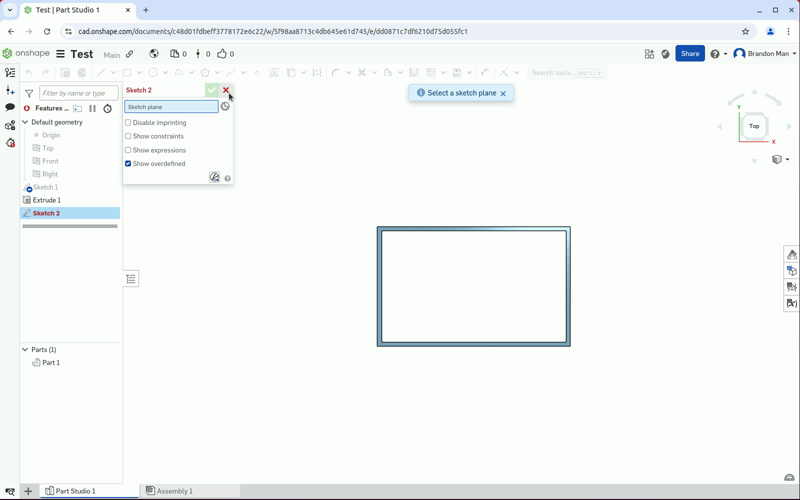
mouse_move(73, 150)
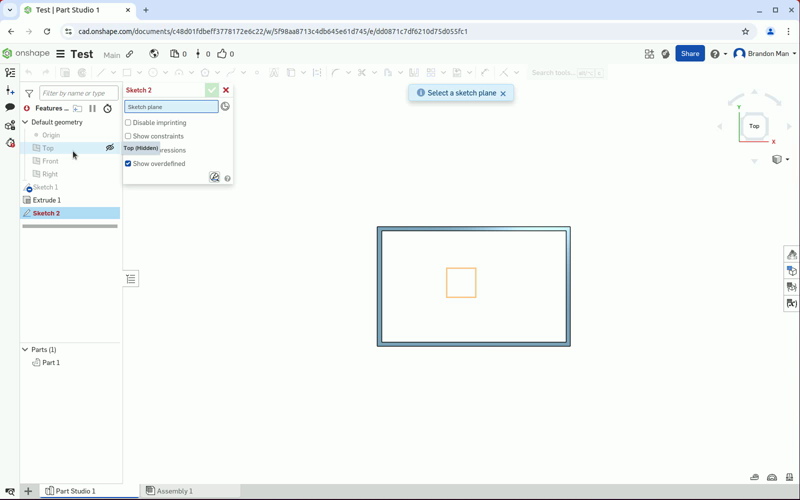
click(73, 150)
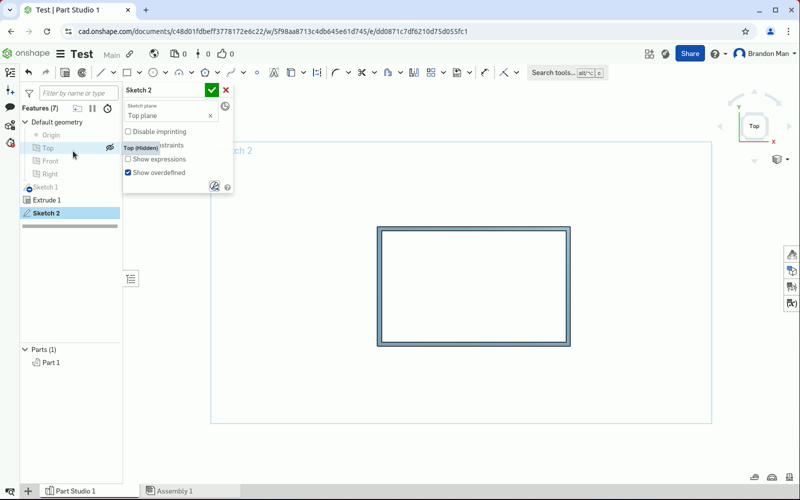
mouse_move(73, 352)
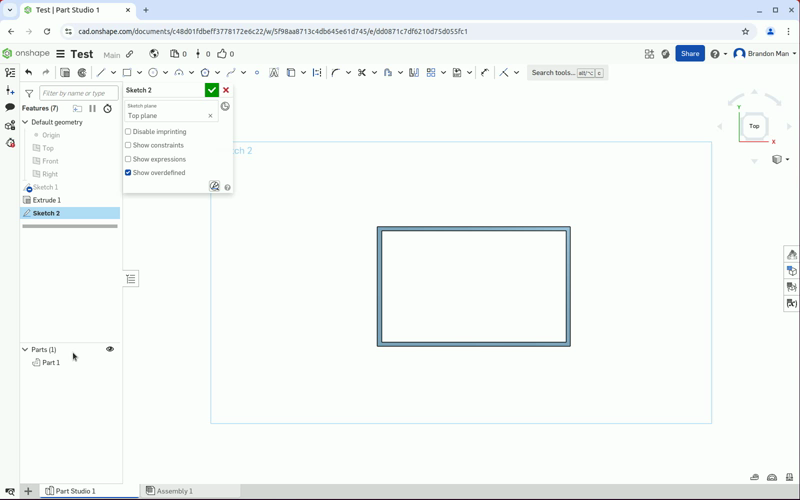
key(y)
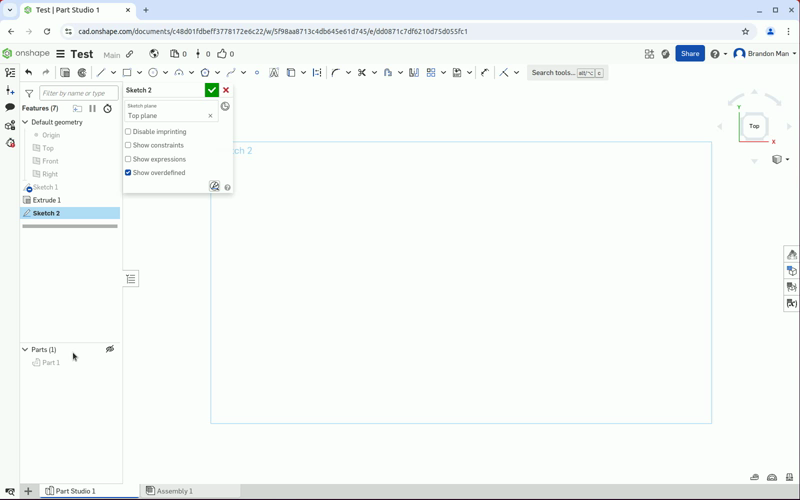
key(l)
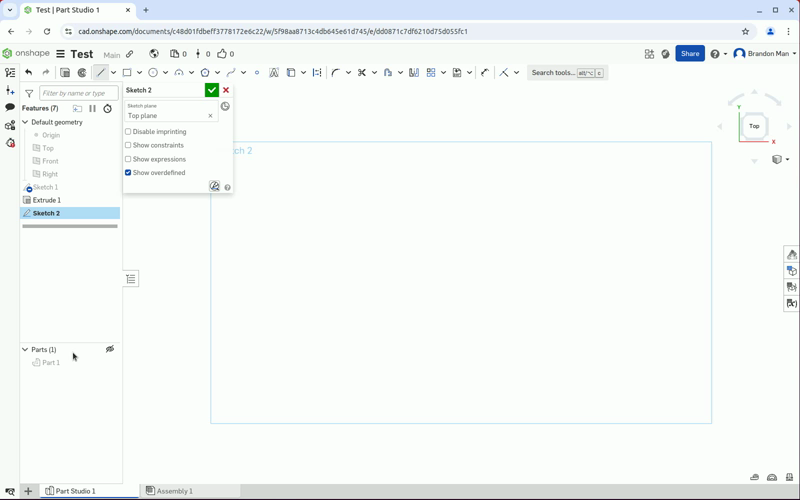
key_down(shift)
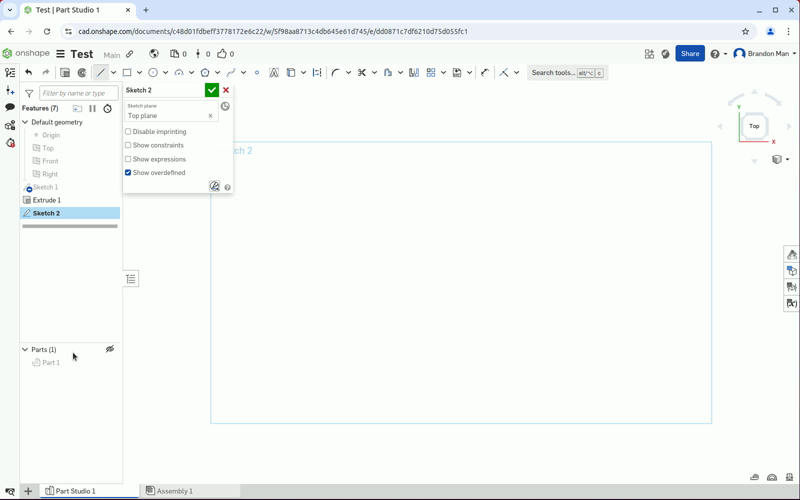
mouse_move(374, 348)
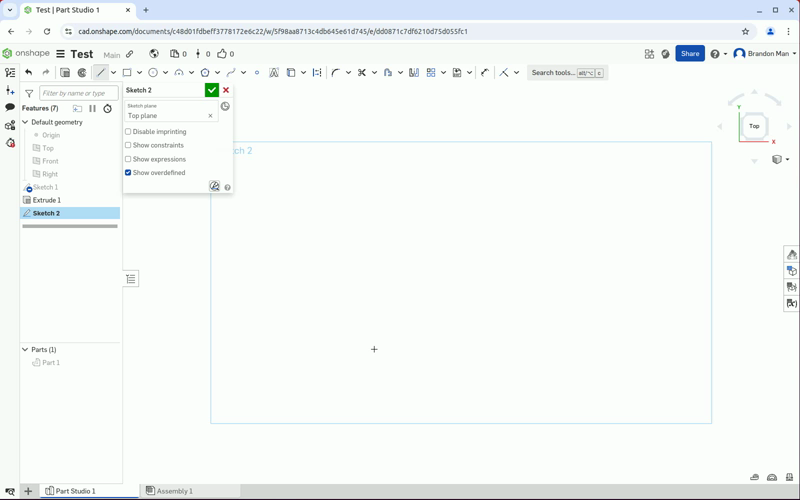
click(374, 348)
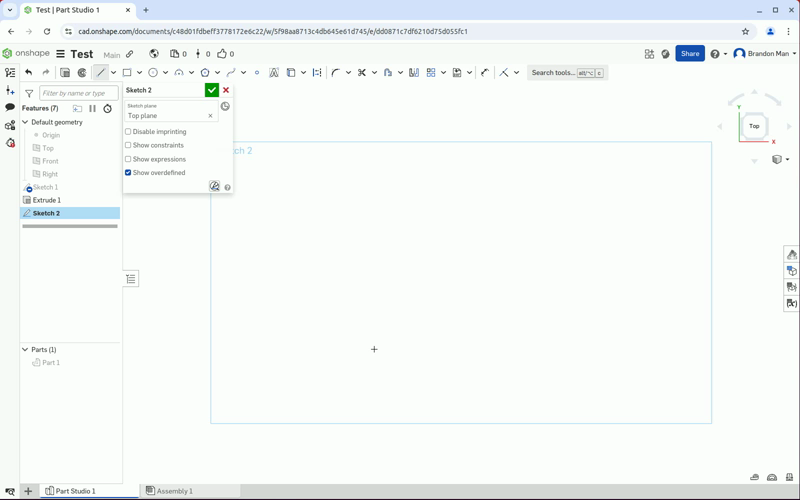
key_up(shift)
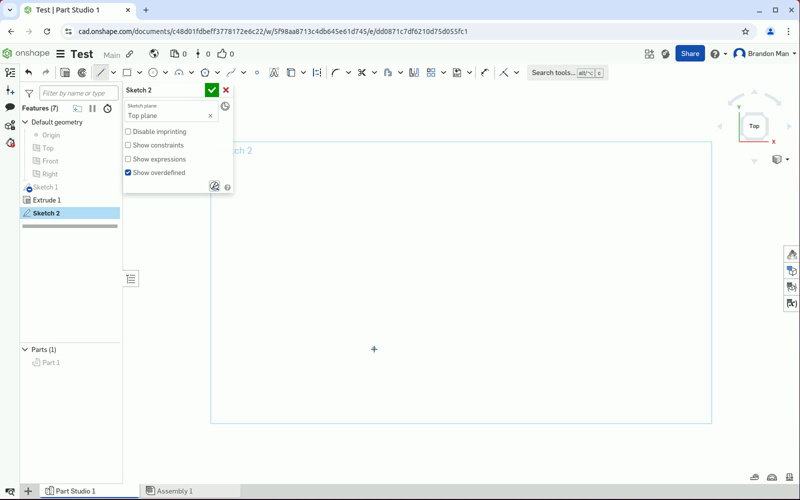
key_down(shift)
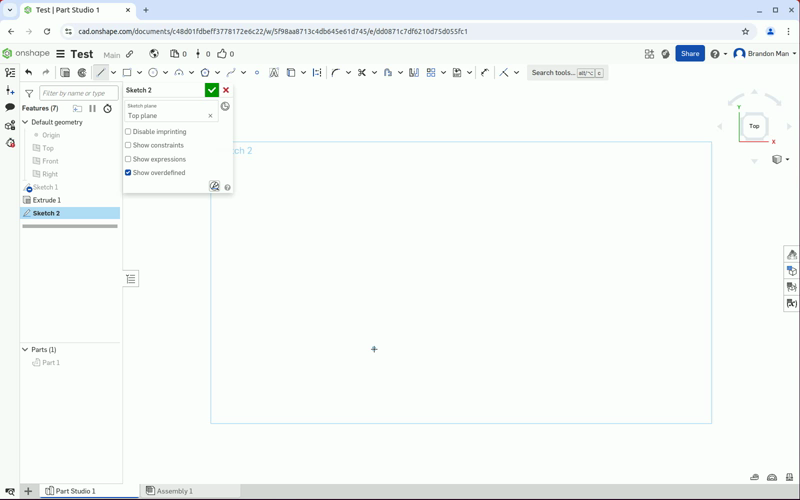
mouse_move(572, 348)
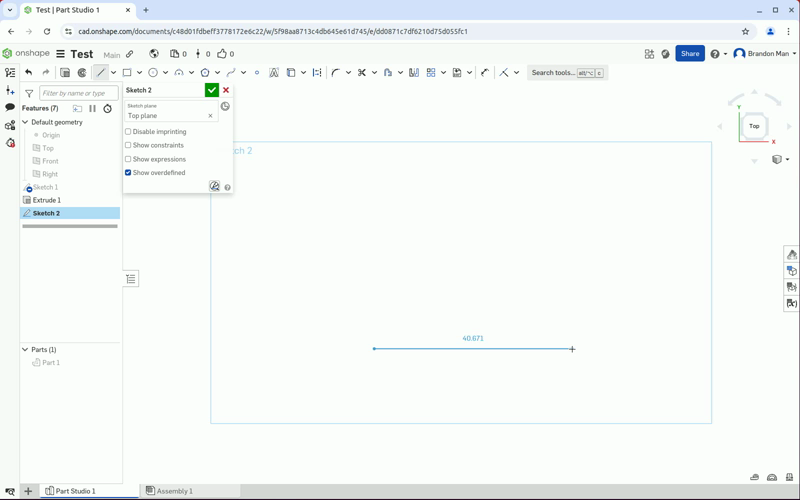
click(572, 348)
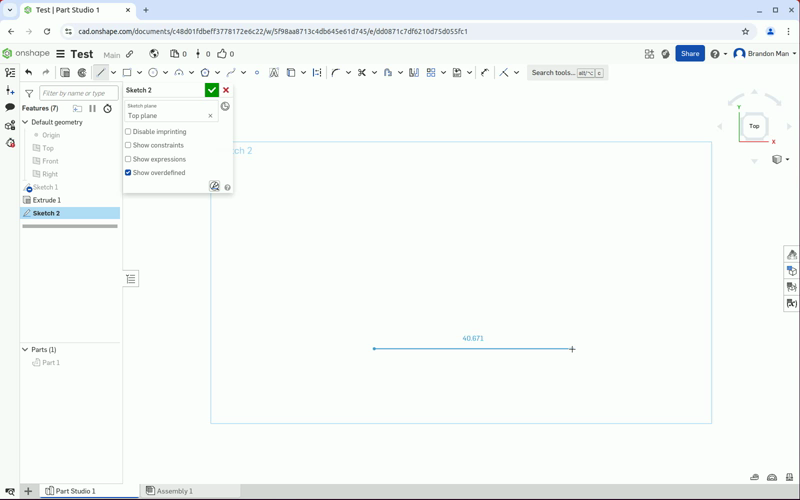
key_up(shift)
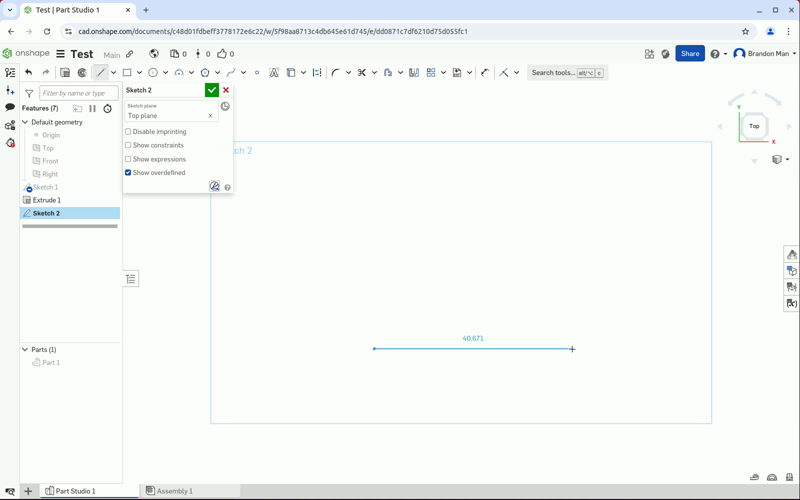
key_down(shift)
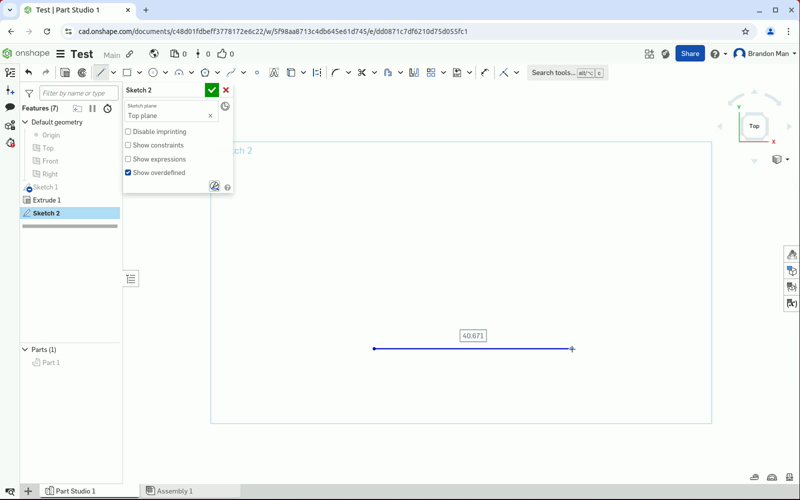
mouse_move(572, 221)
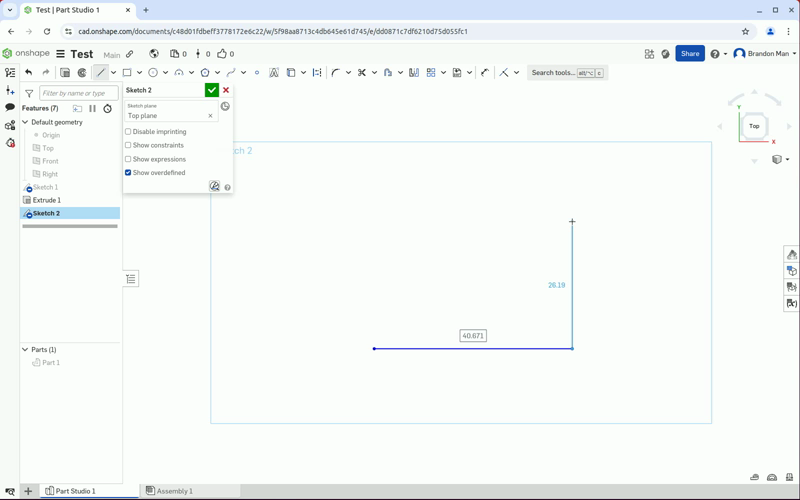
click(572, 221)
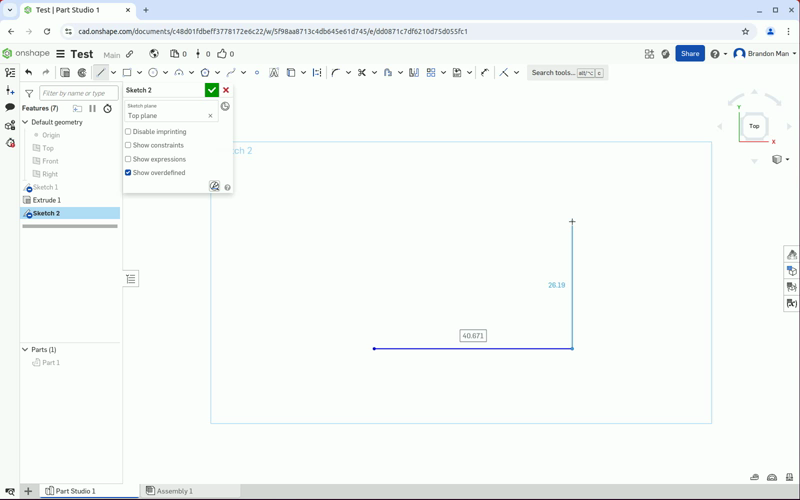
key_up(shift)
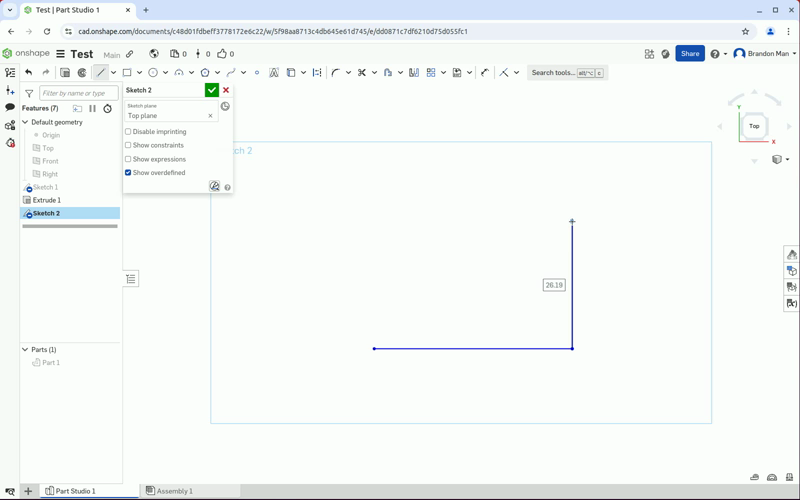
key_down(shift)
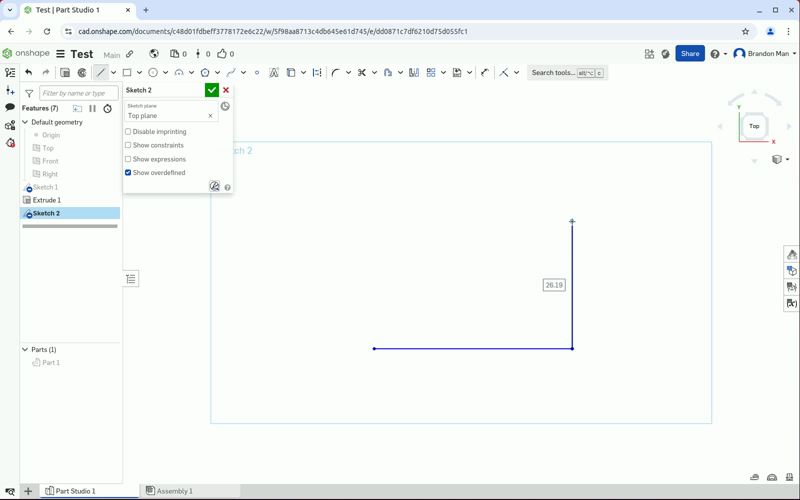
mouse_move(374, 221)
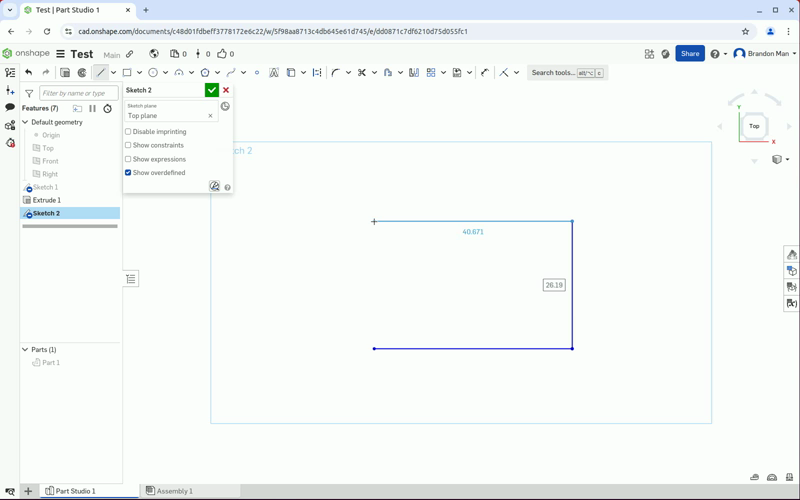
click(374, 221)
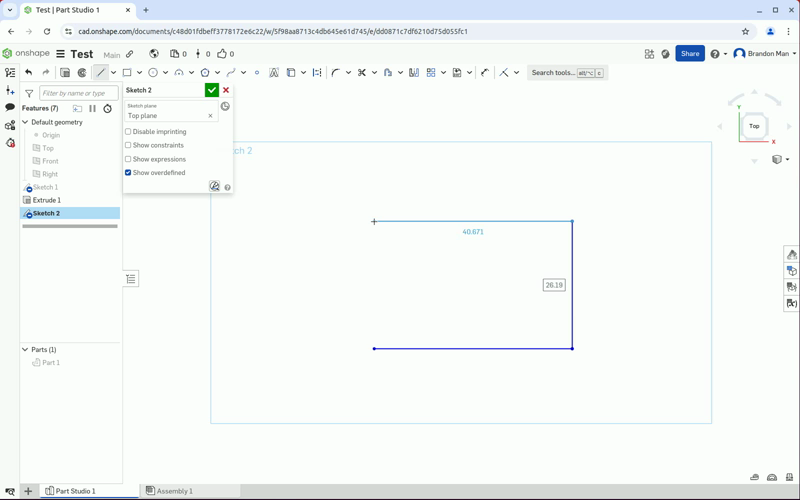
key_up(shift)
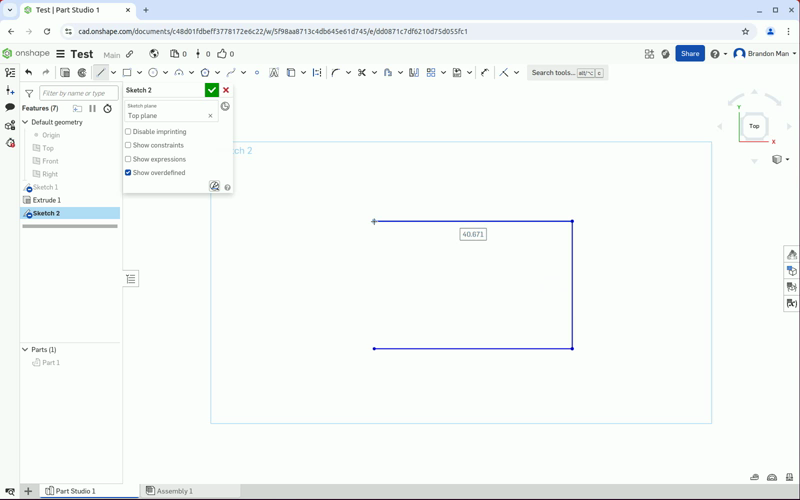
key_down(shift)
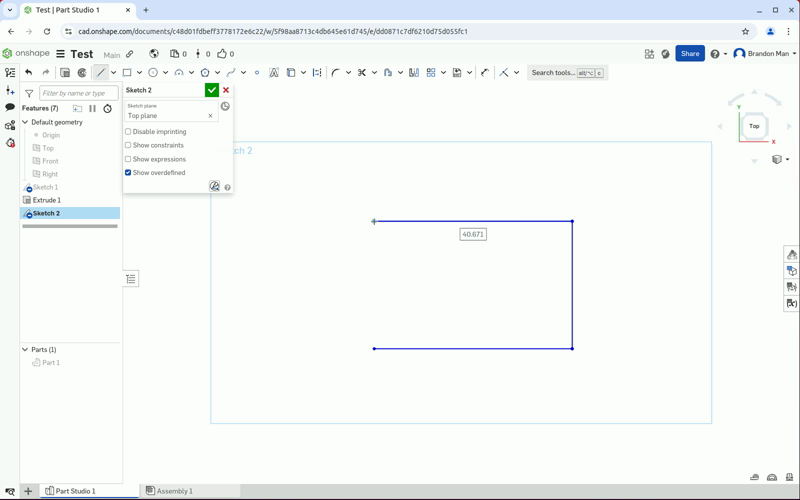
mouse_move(374, 348)
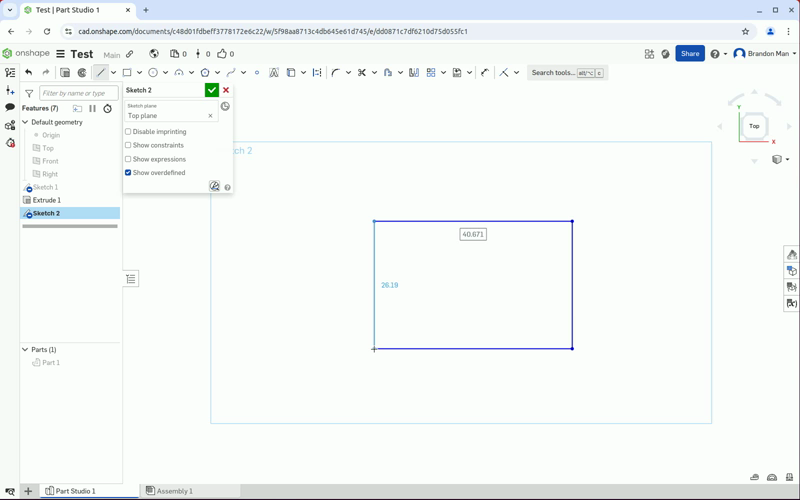
key_up(shift)
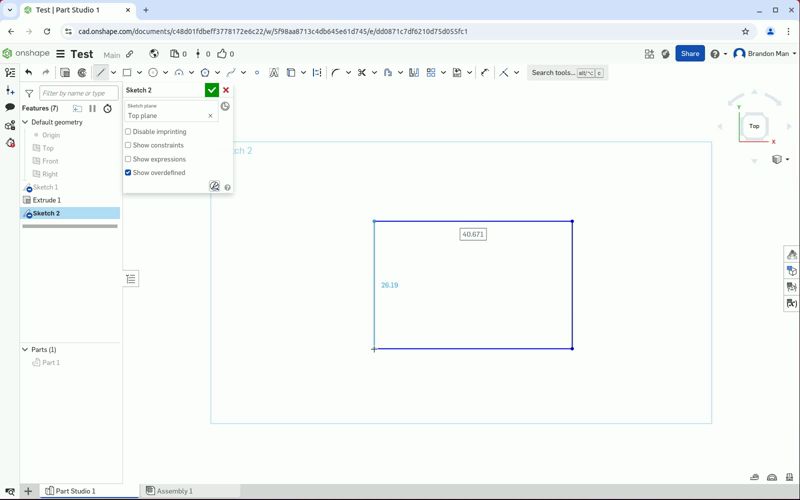
click(374, 348)
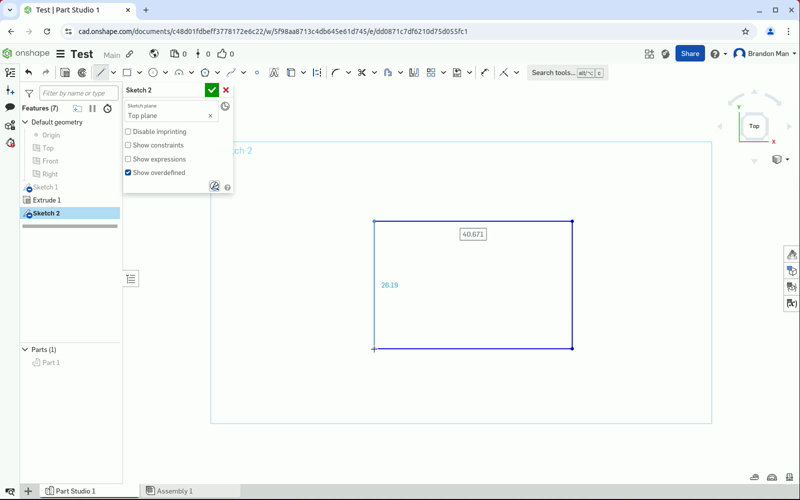
key(esc)
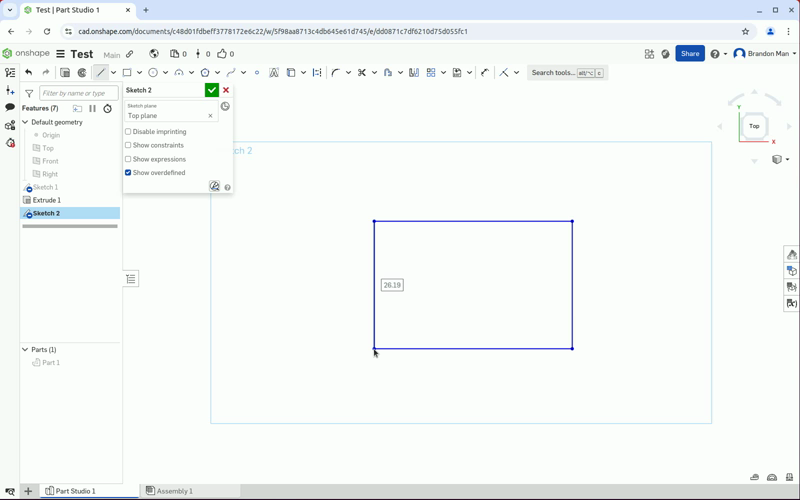
key(l)
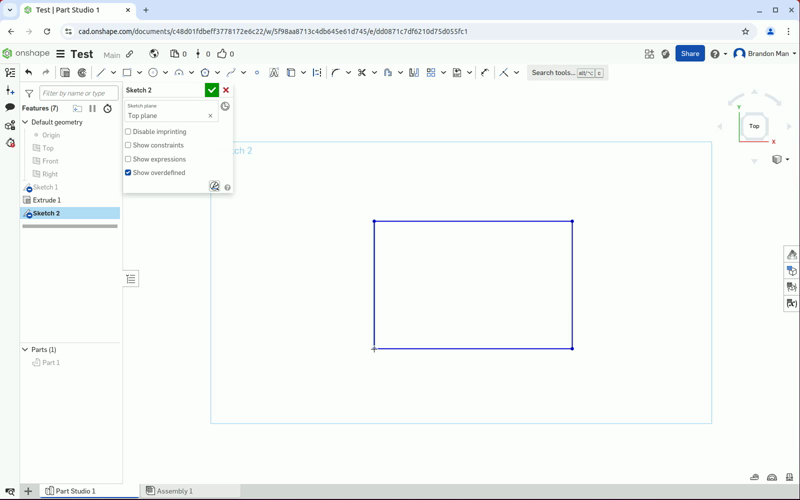
key_down(shift)
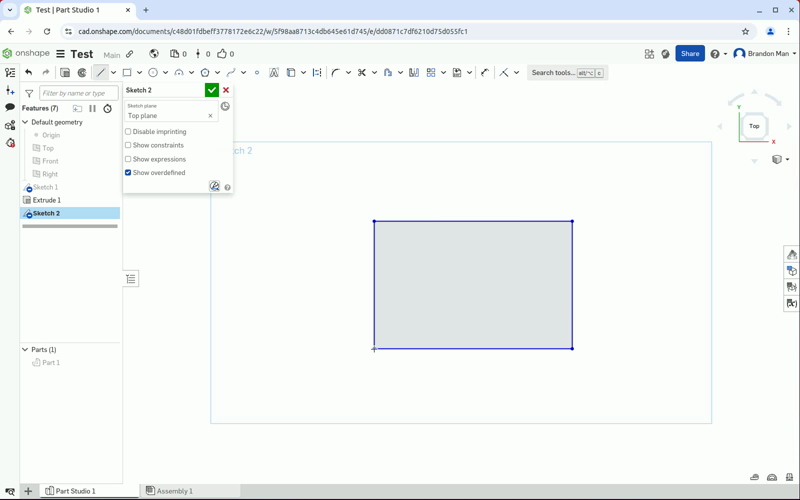
mouse_move(376, 346)
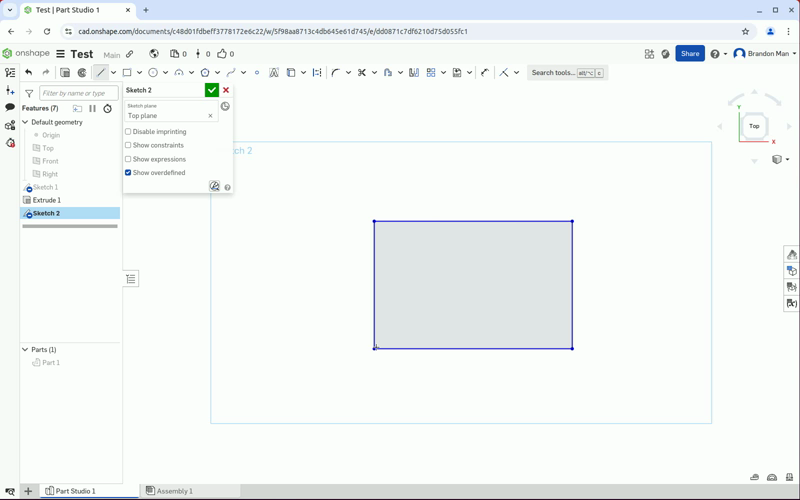
scroll(6)
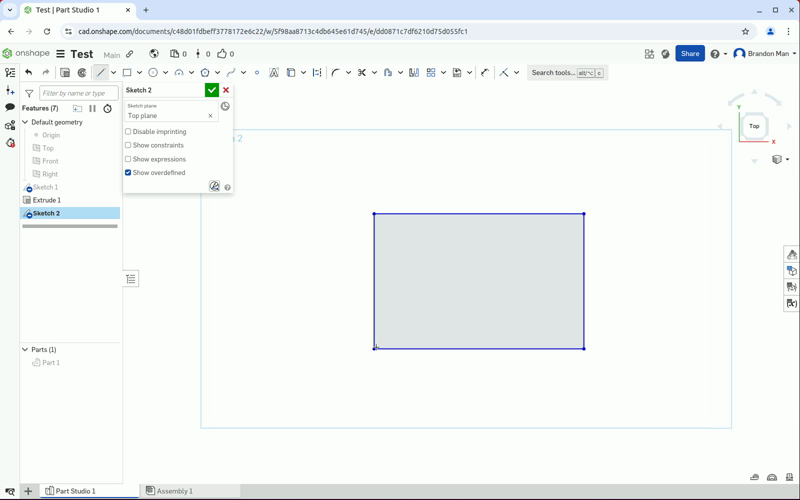
scroll(6)
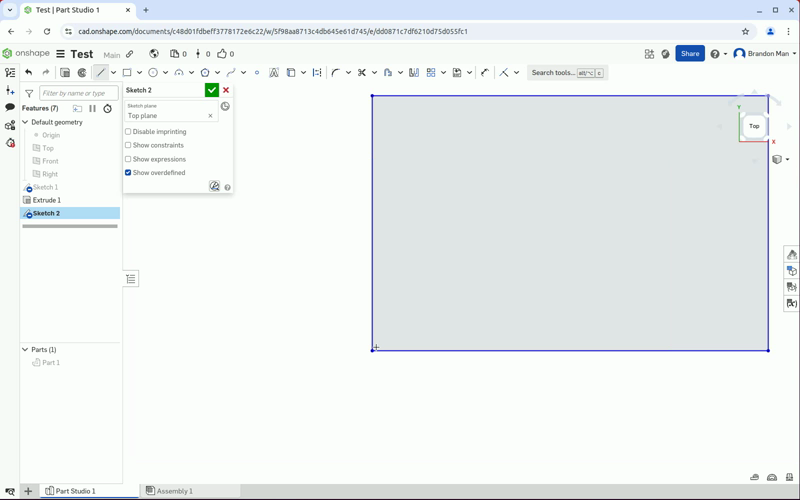
scroll(6)
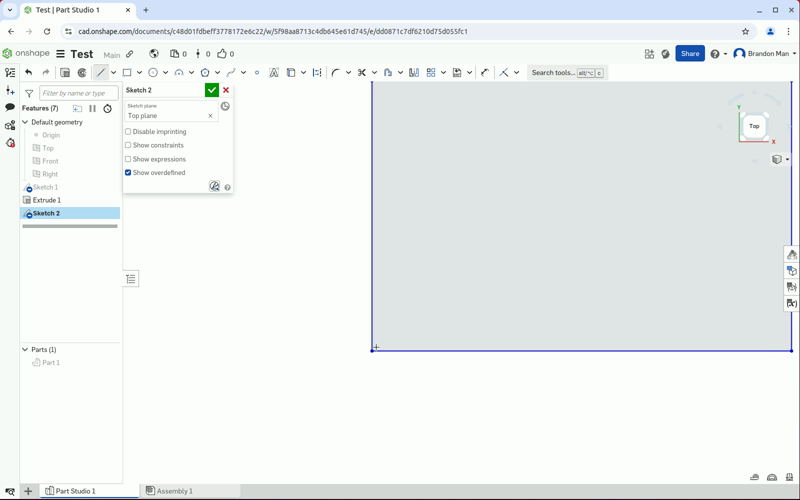
scroll(6)
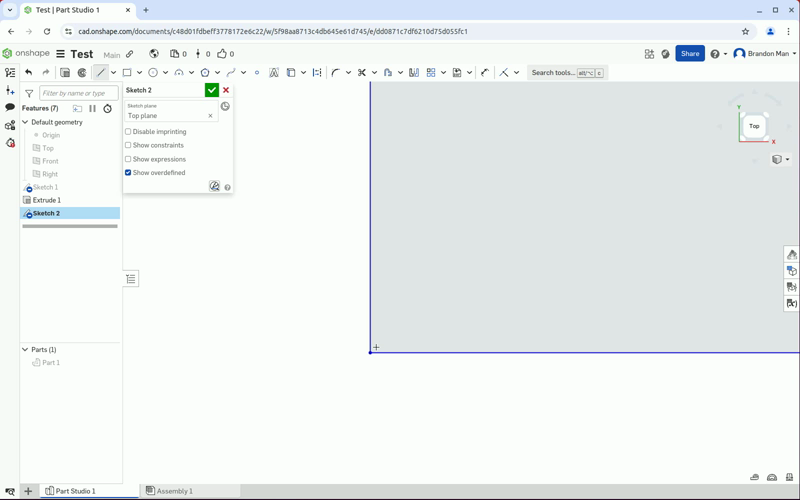
scroll(6)
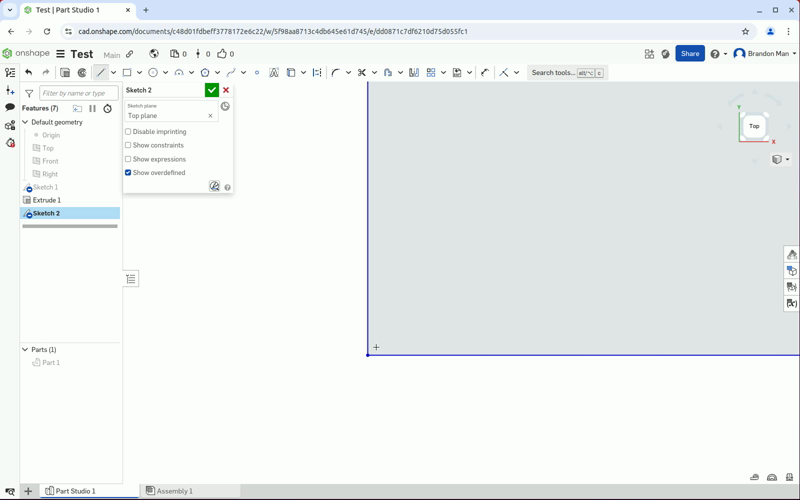
scroll(6)
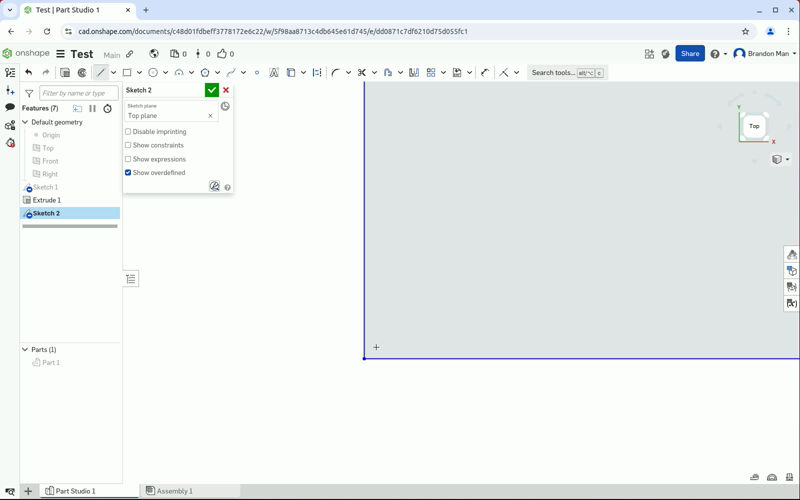
scroll(6)
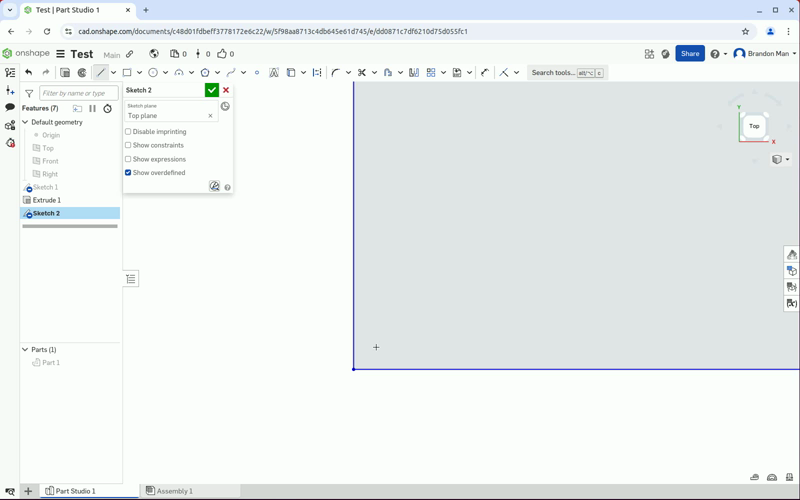
click(376, 346)
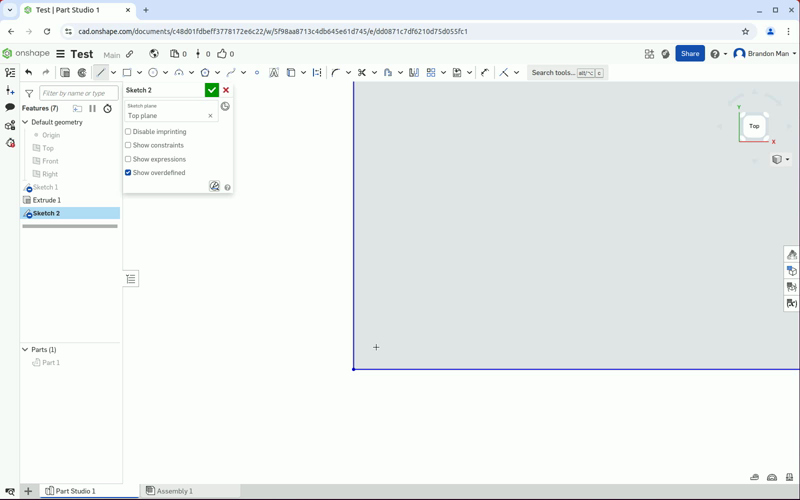
scroll(-6)
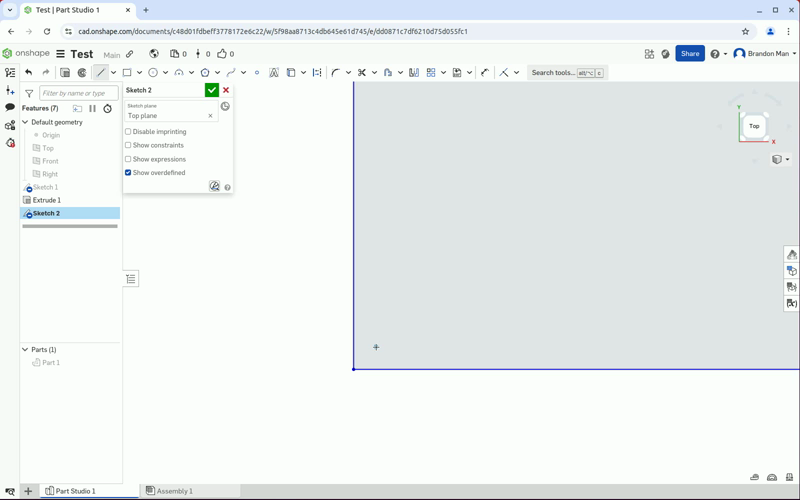
scroll(-6)
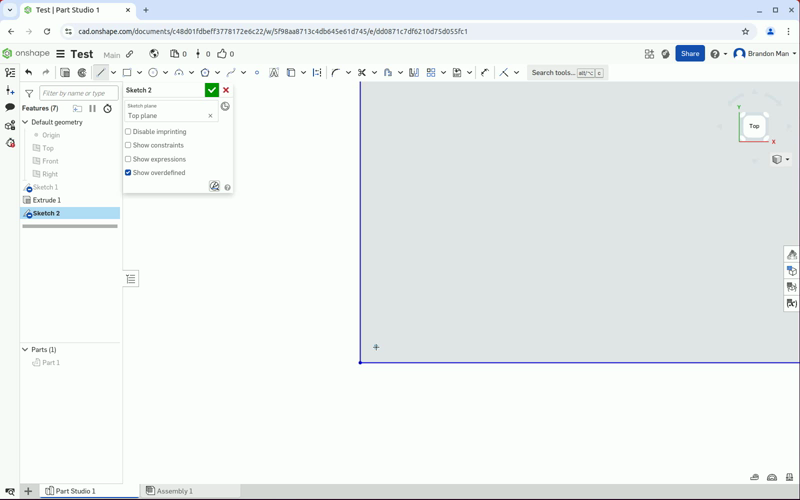
scroll(-6)
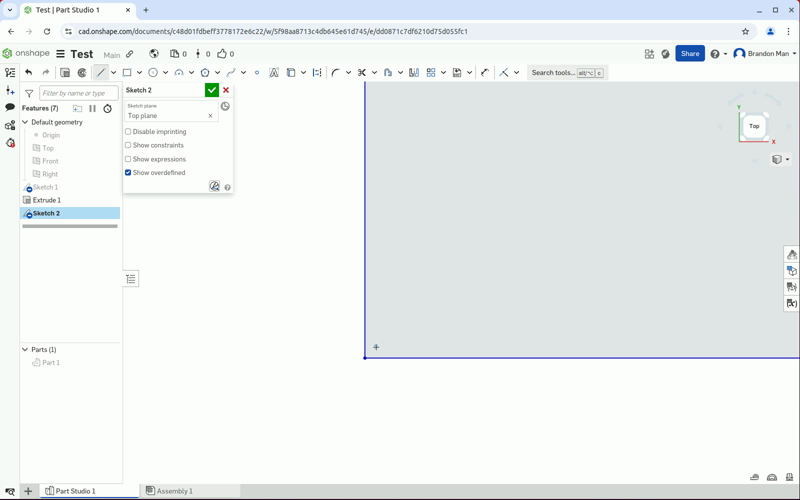
scroll(-6)
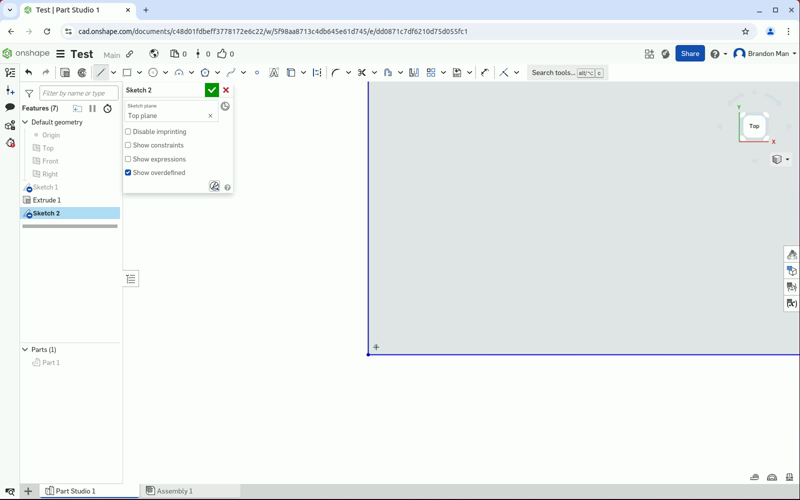
scroll(-6)
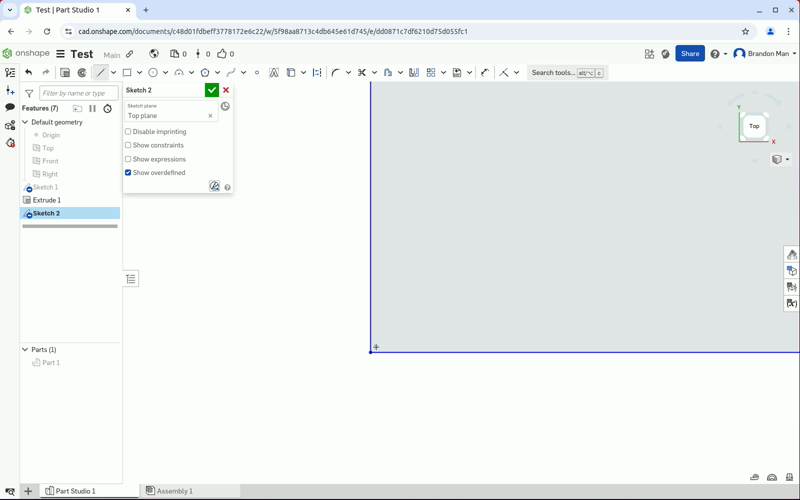
scroll(-6)
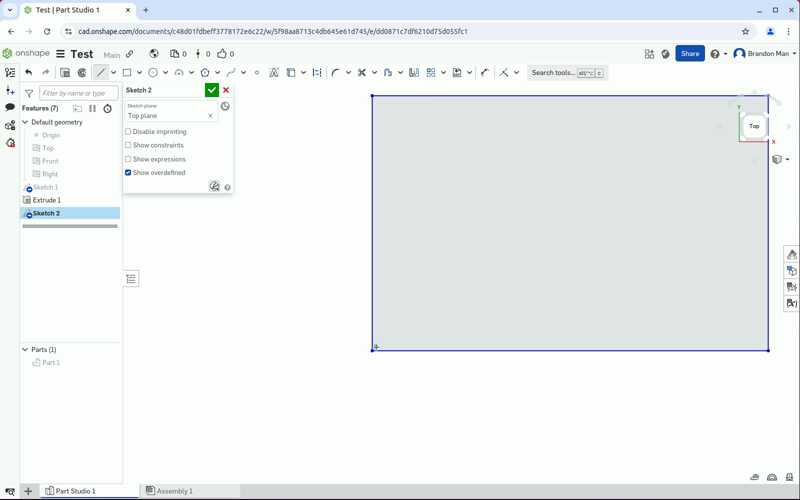
scroll(-6)
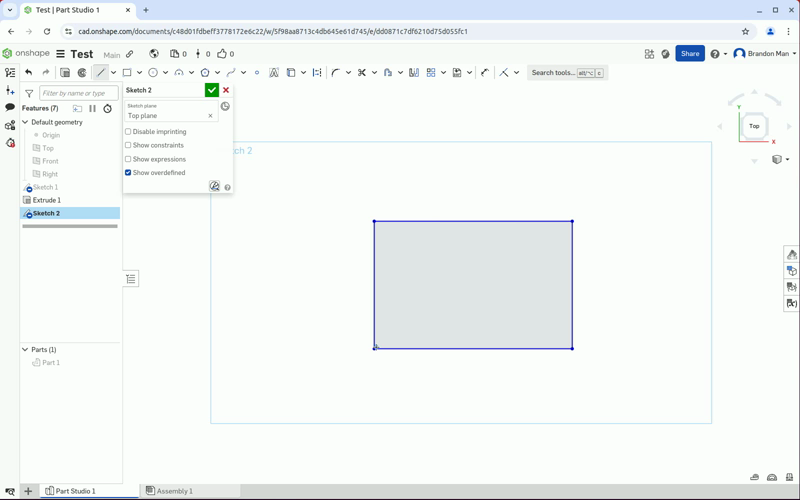
key_up(shift)
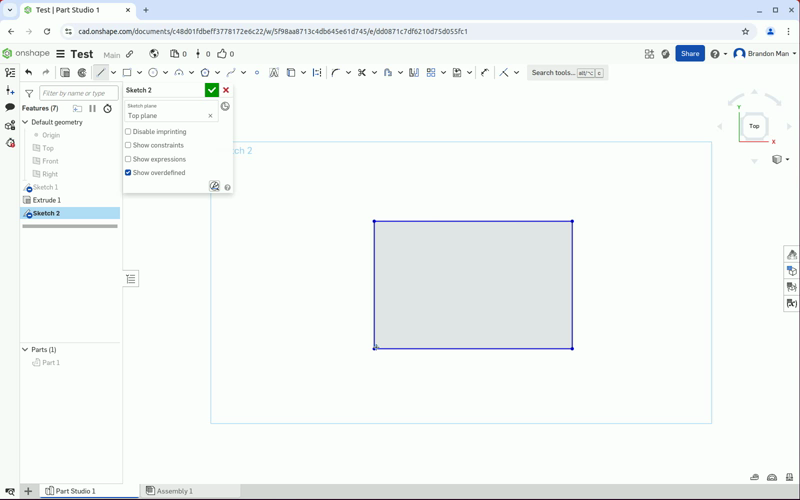
key_down(shift)
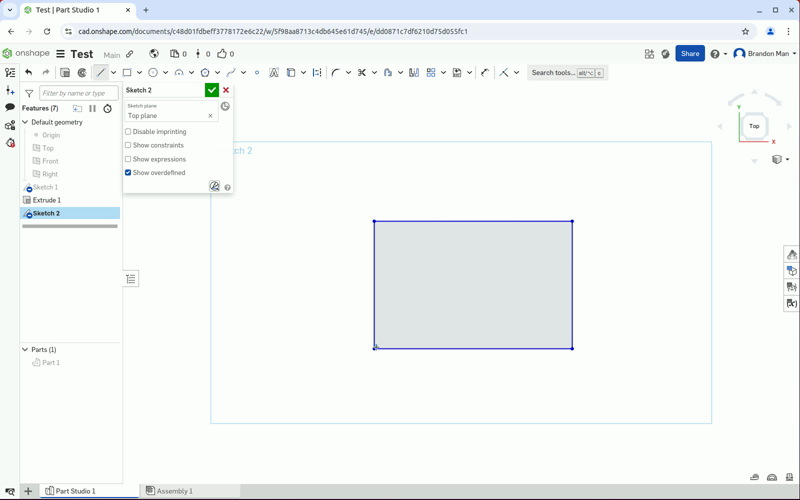
mouse_move(570, 346)
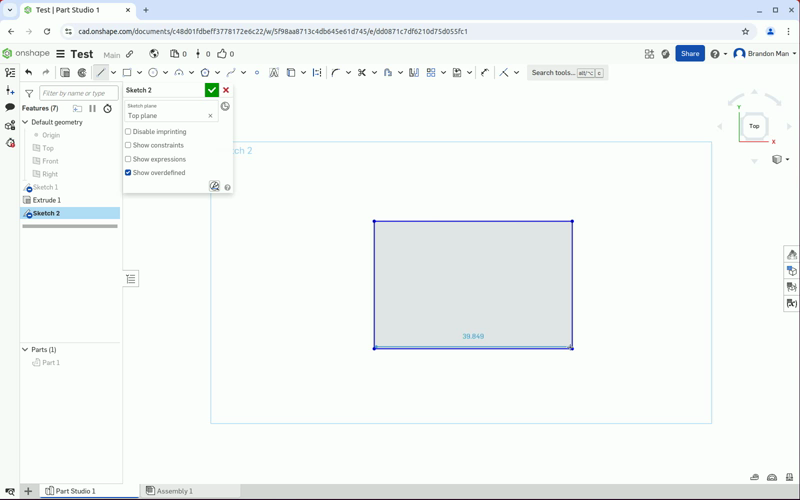
scroll(6)
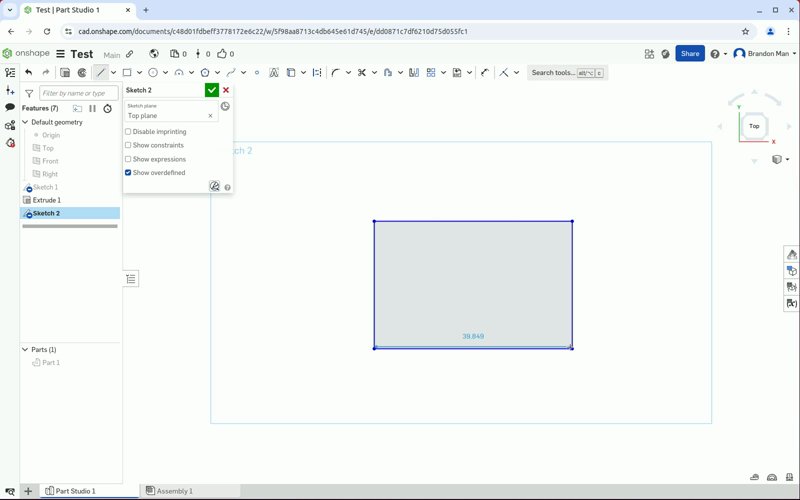
scroll(6)
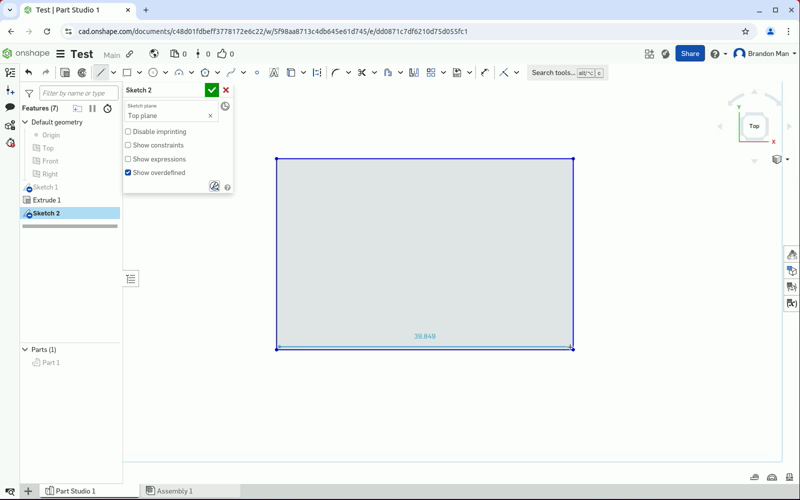
scroll(6)
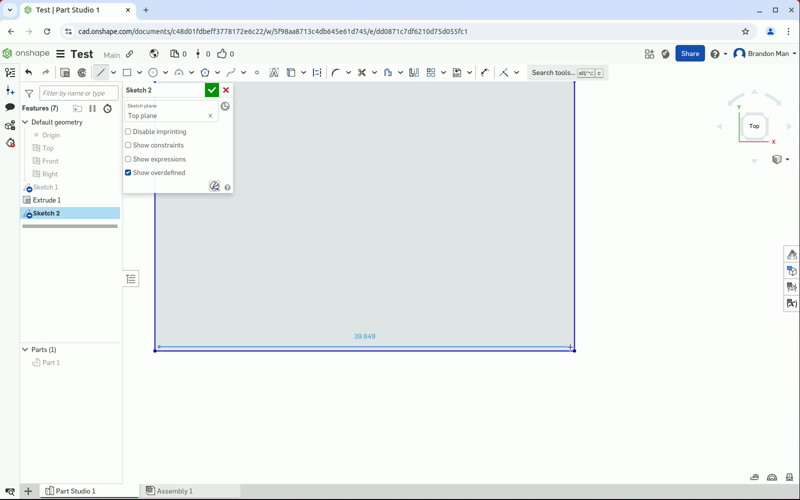
scroll(6)
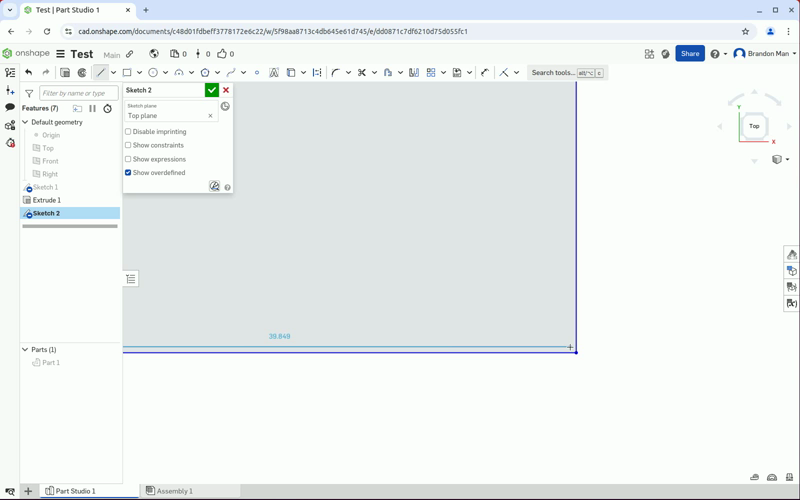
scroll(6)
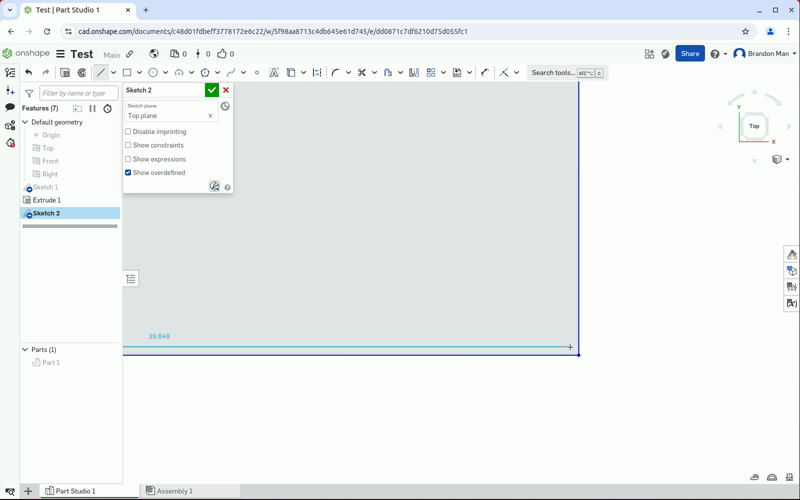
scroll(6)
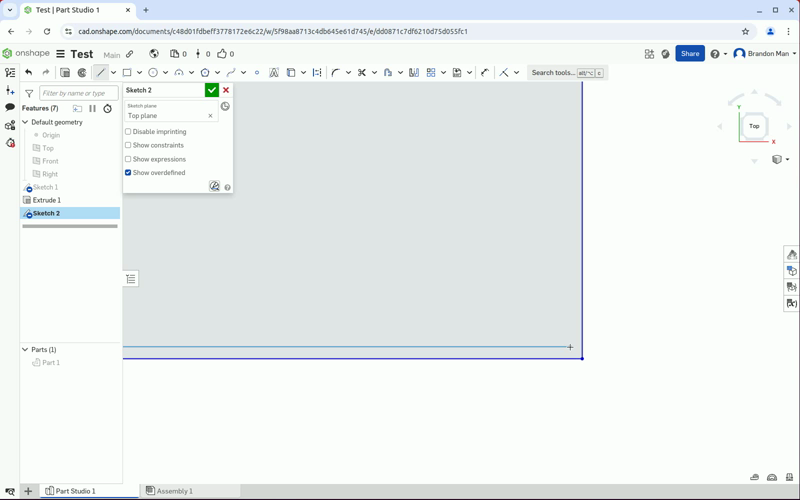
scroll(6)
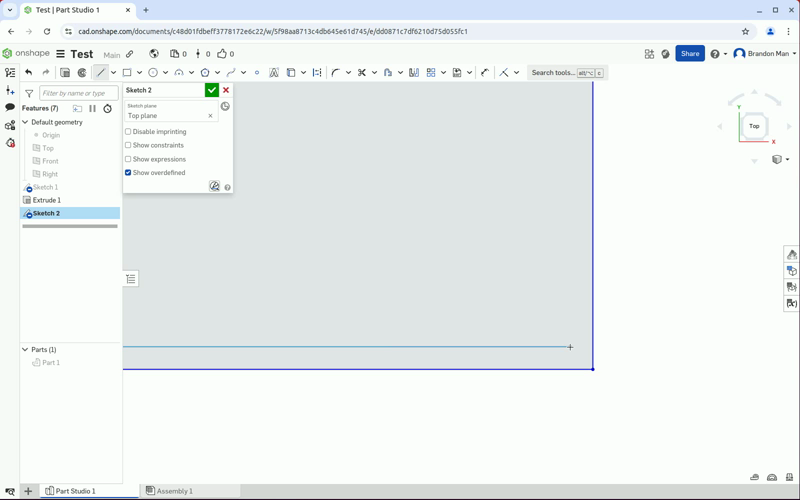
click(570, 346)
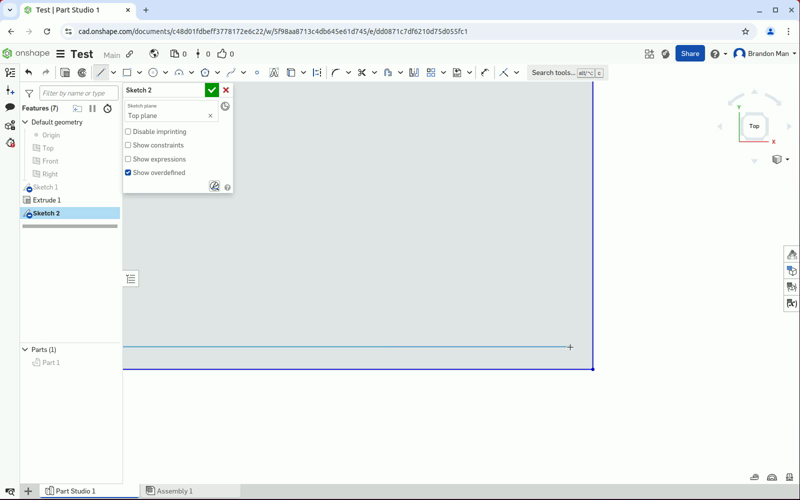
scroll(-6)
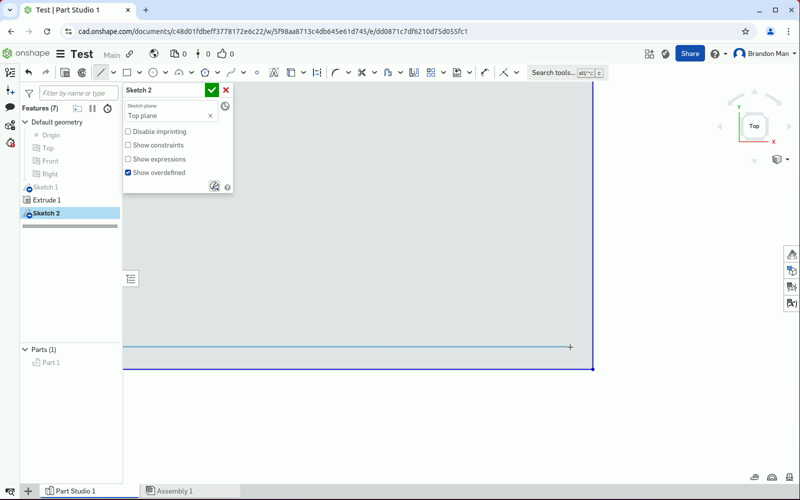
scroll(-6)
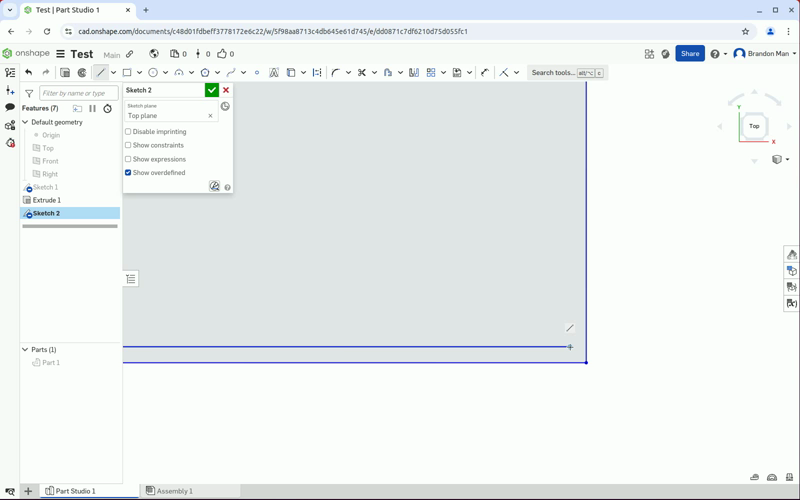
scroll(-6)
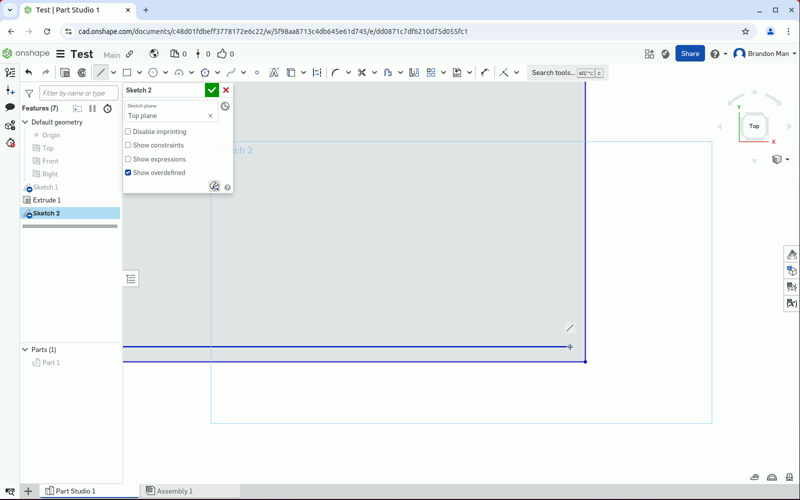
scroll(-6)
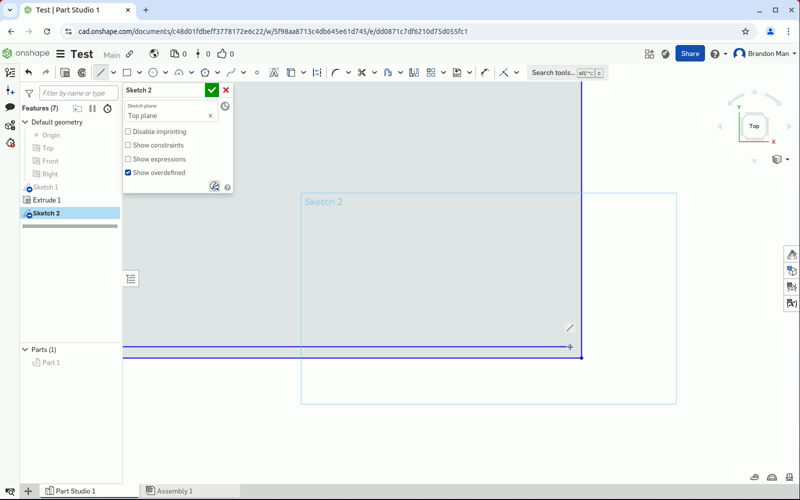
scroll(-6)
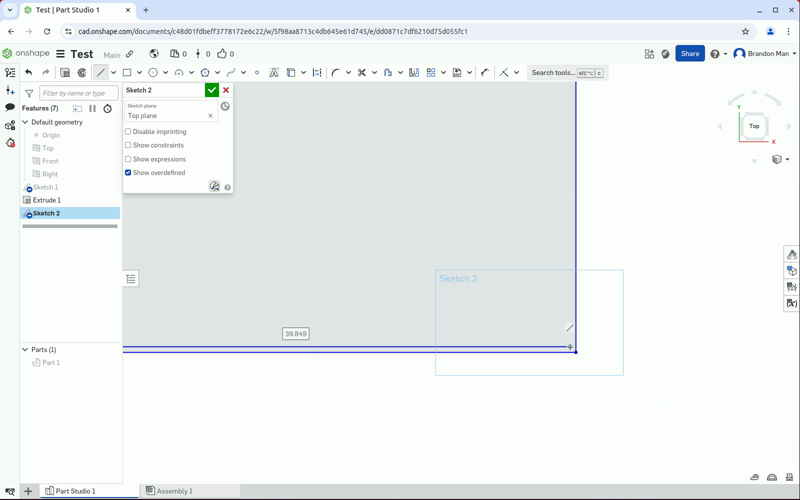
scroll(-6)
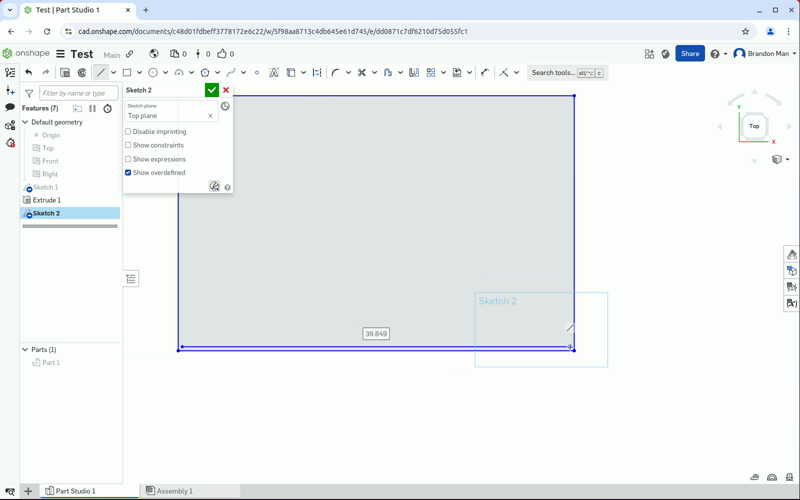
scroll(-6)
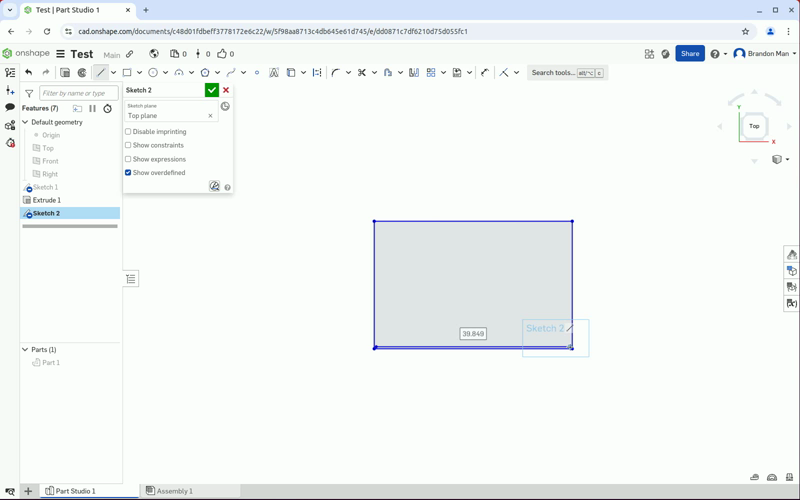
key_up(shift)
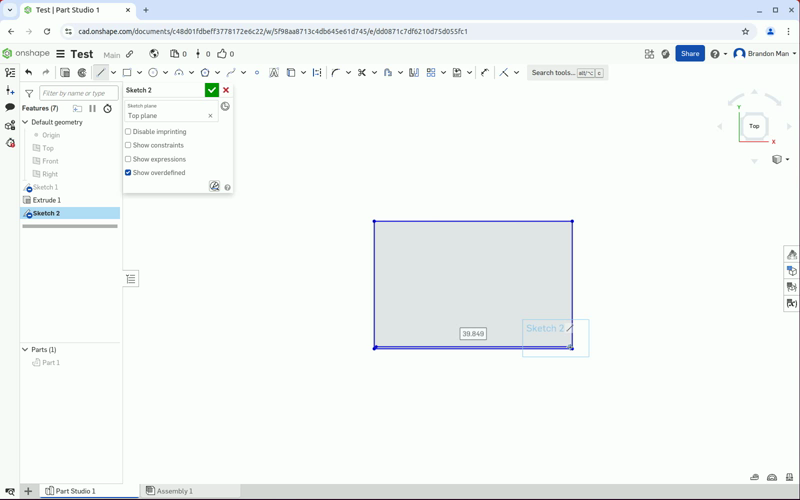
key_down(shift)
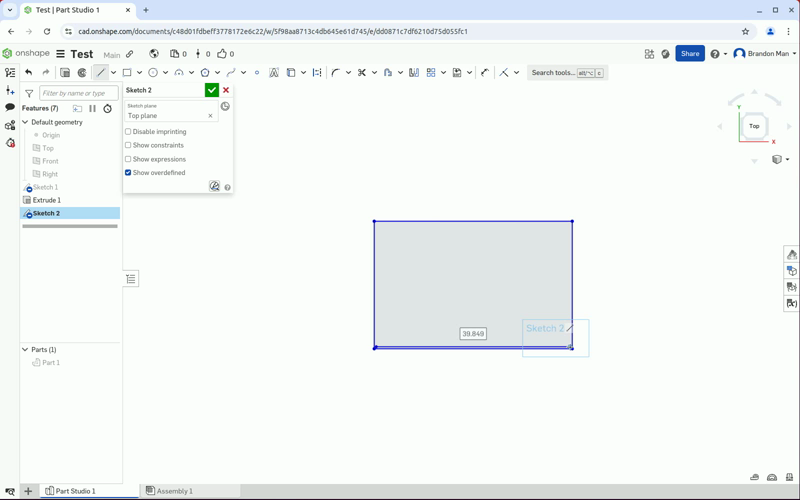
mouse_move(570, 225)
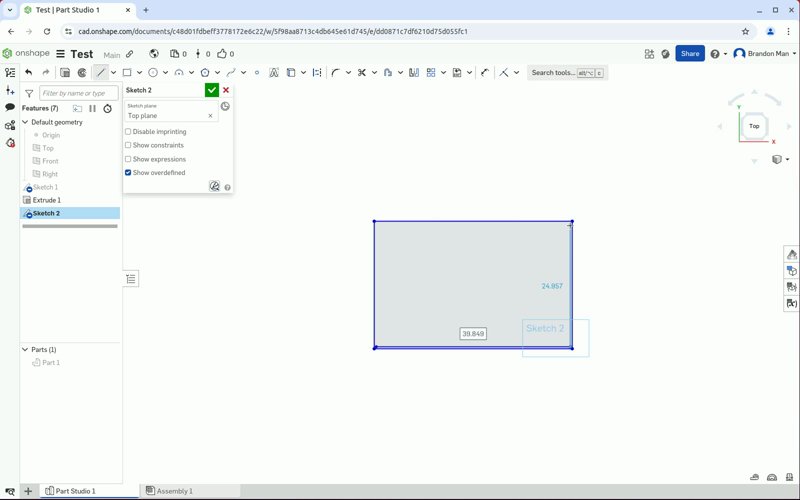
scroll(6)
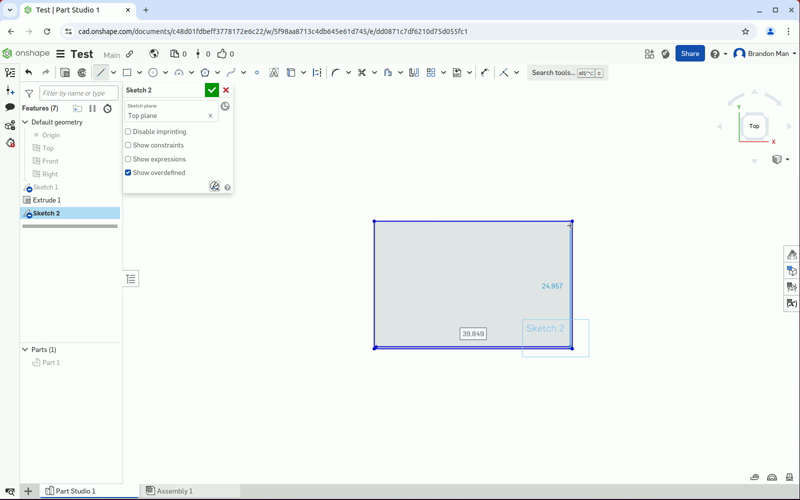
scroll(6)
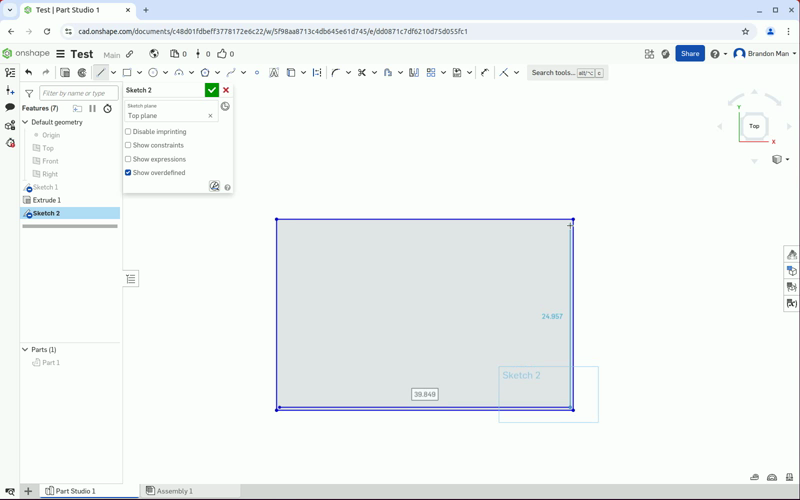
scroll(6)
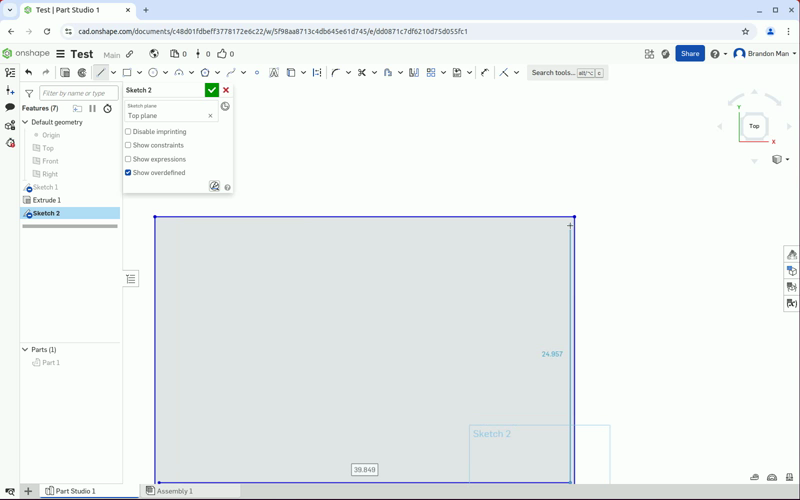
scroll(6)
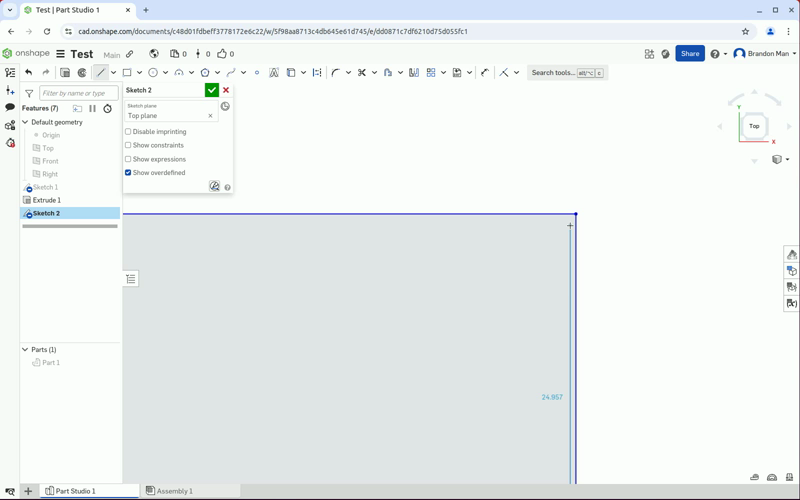
scroll(6)
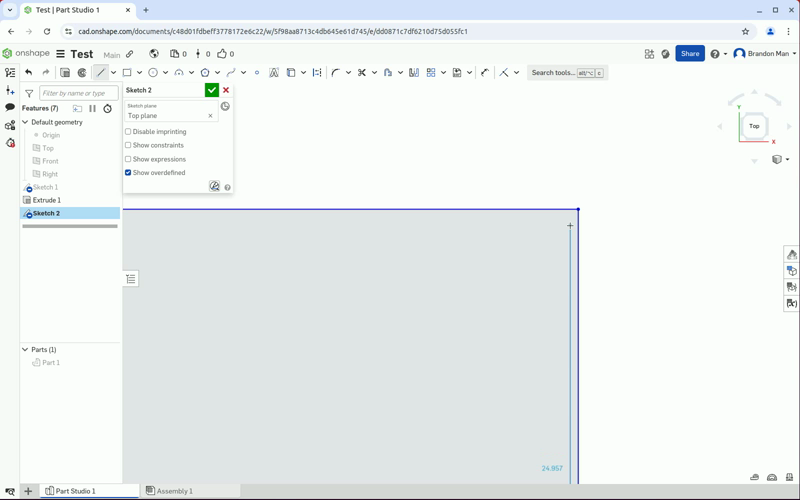
scroll(6)
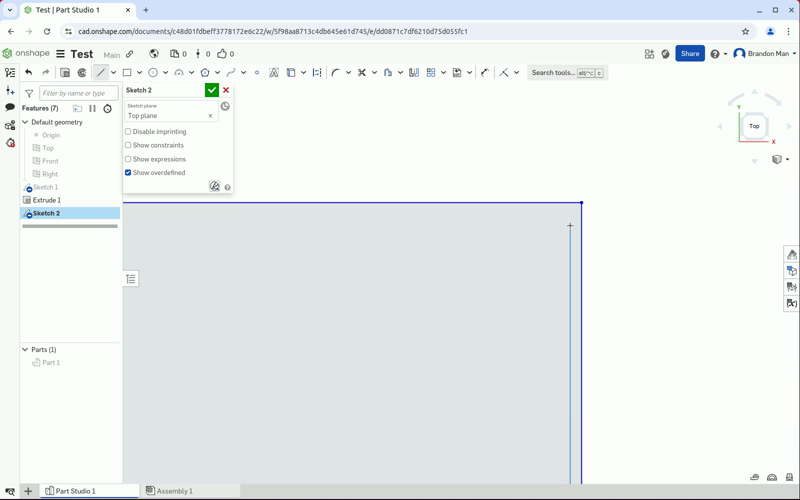
scroll(6)
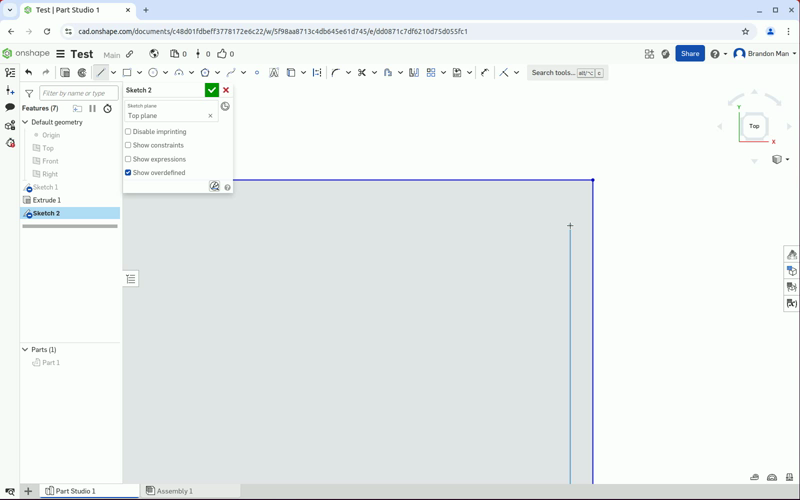
click(570, 225)
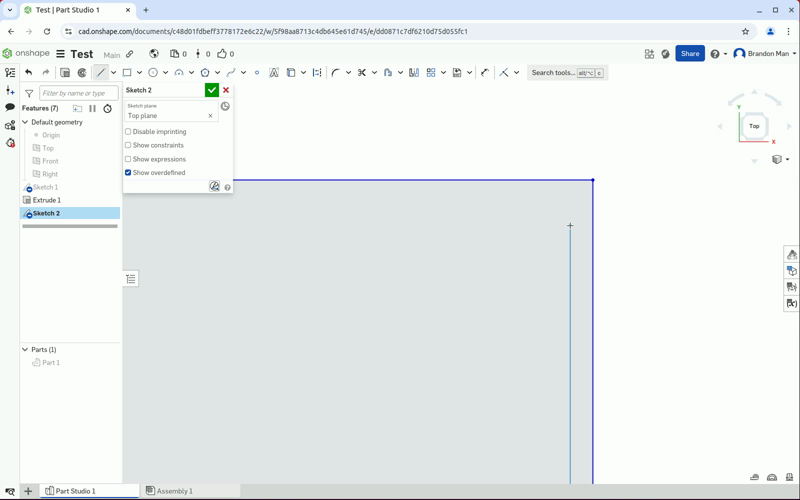
scroll(-6)
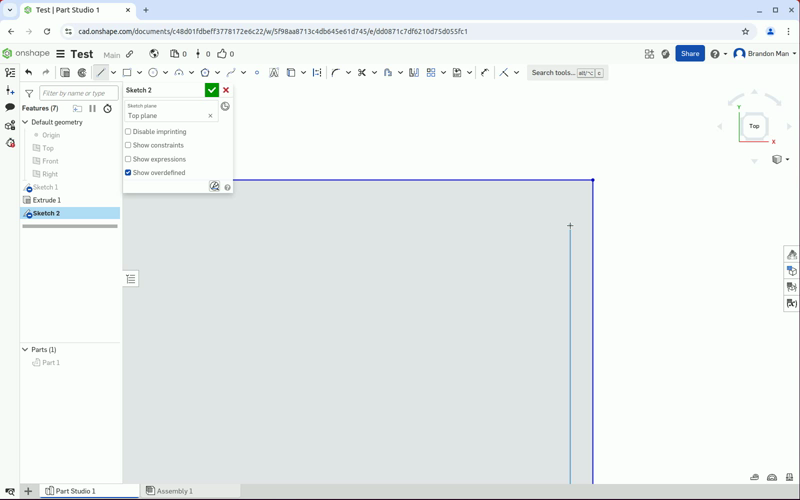
scroll(-6)
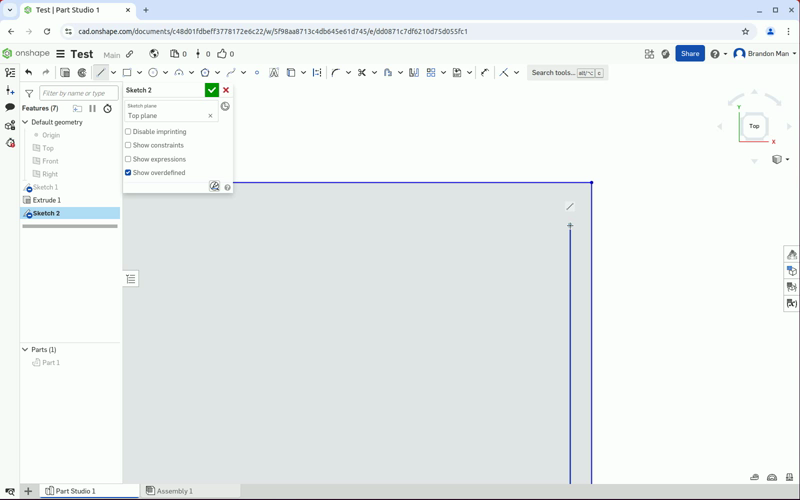
scroll(-6)
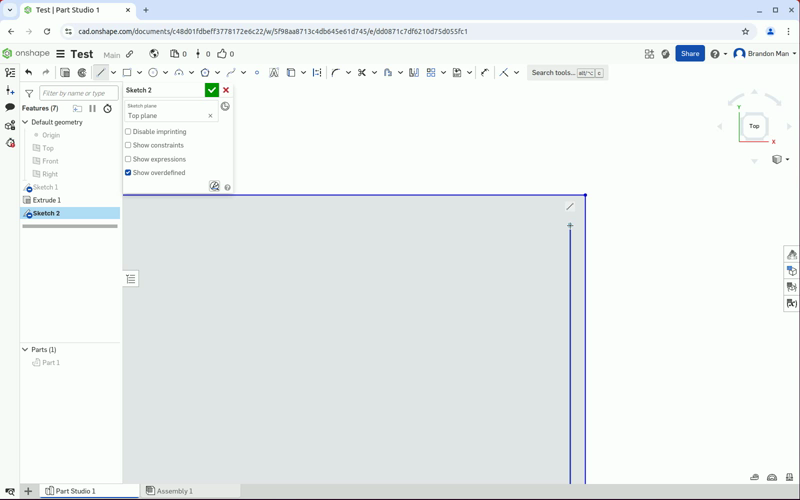
scroll(-6)
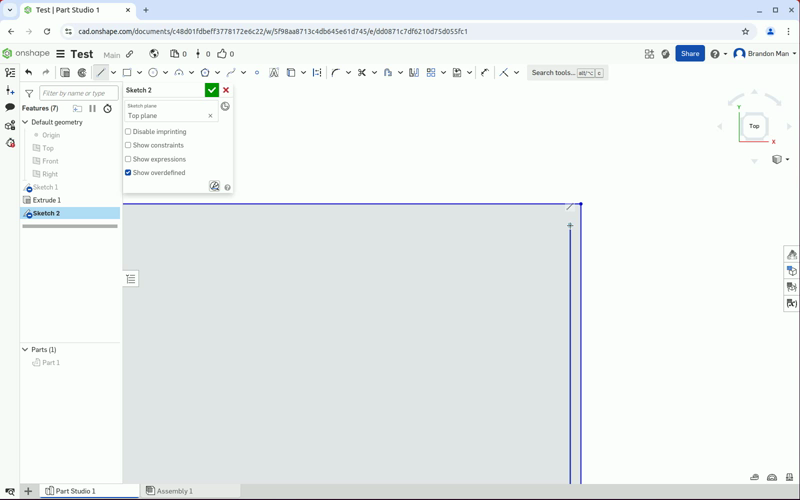
scroll(-6)
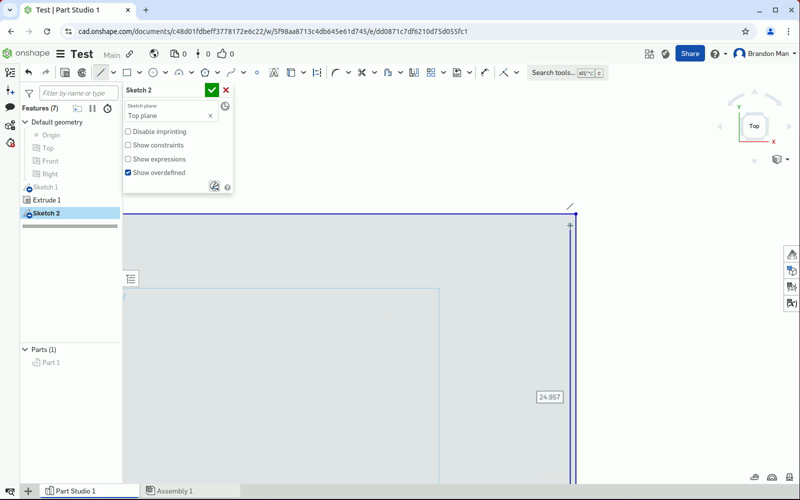
scroll(-6)
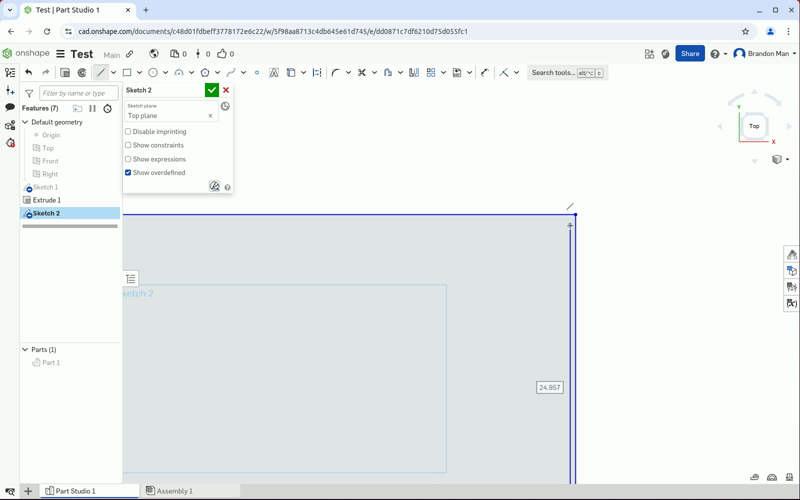
scroll(-6)
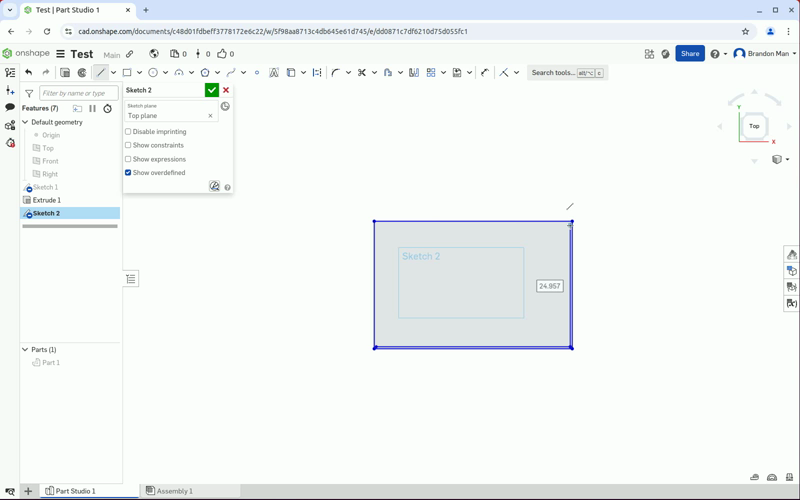
key_up(shift)
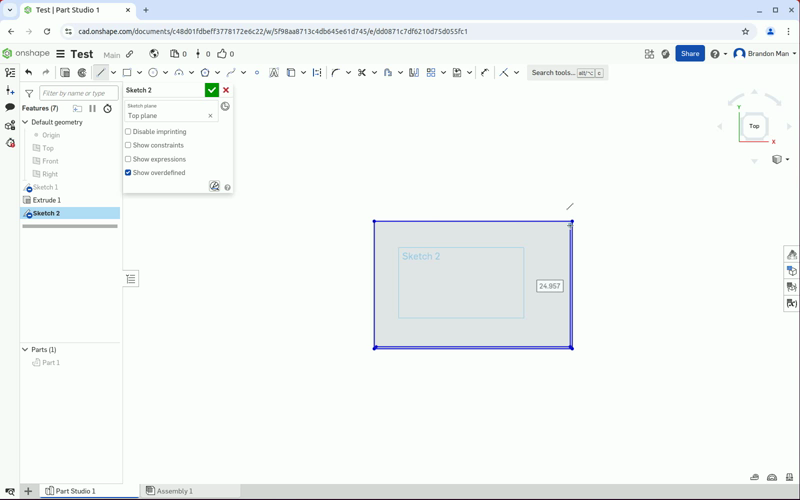
key_down(shift)
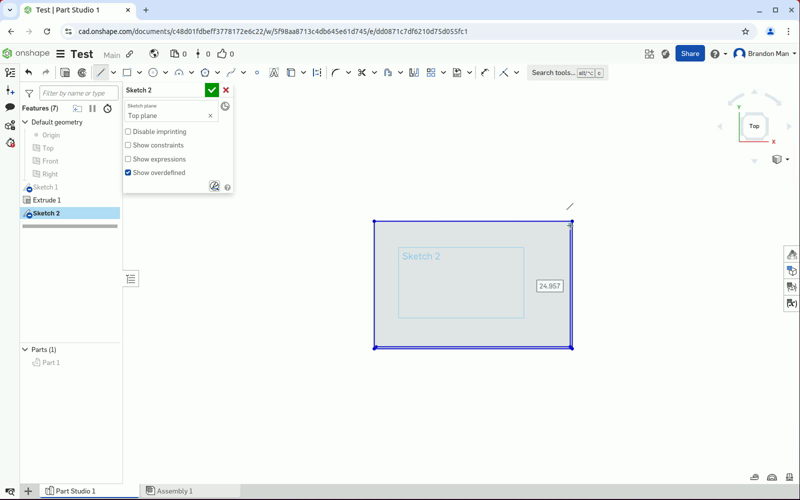
mouse_move(376, 225)
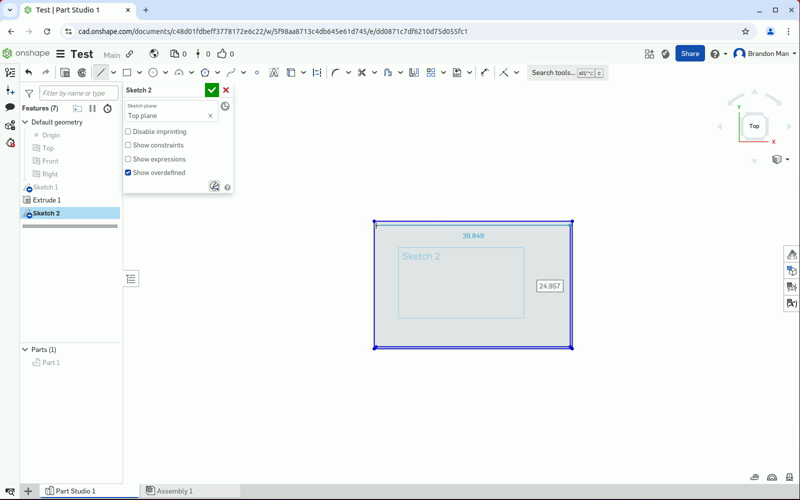
scroll(6)
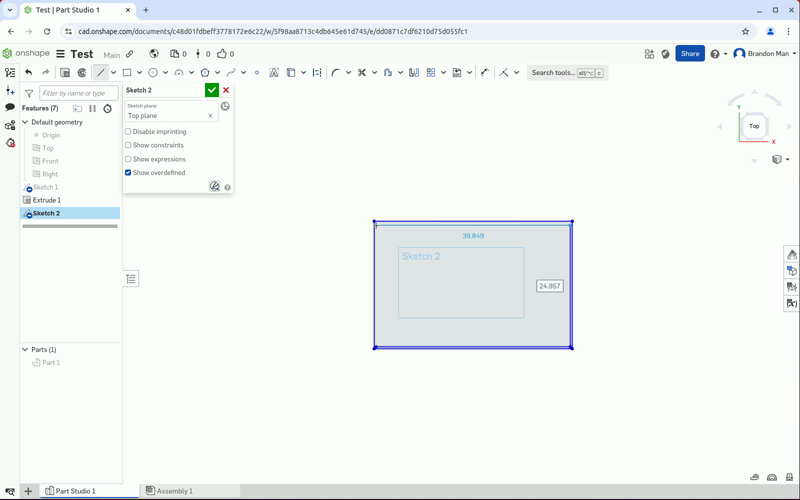
scroll(6)
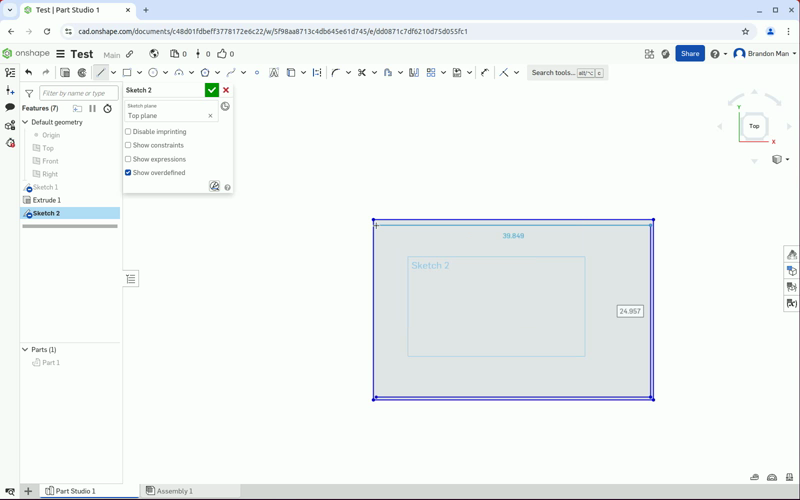
scroll(6)
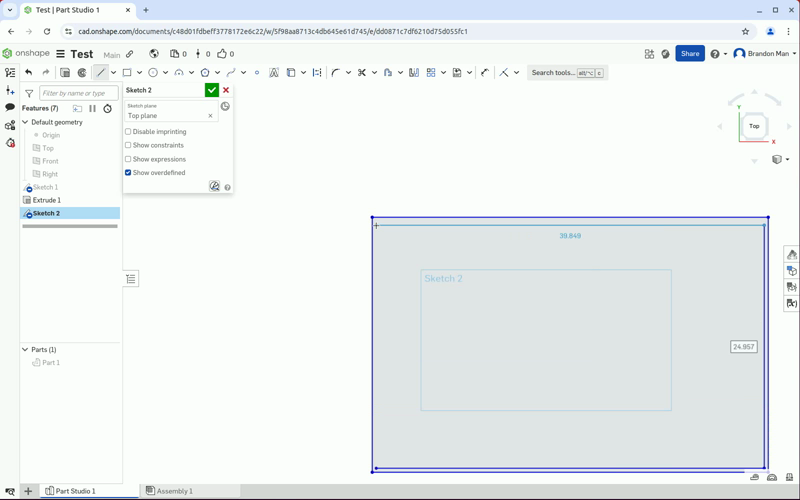
scroll(6)
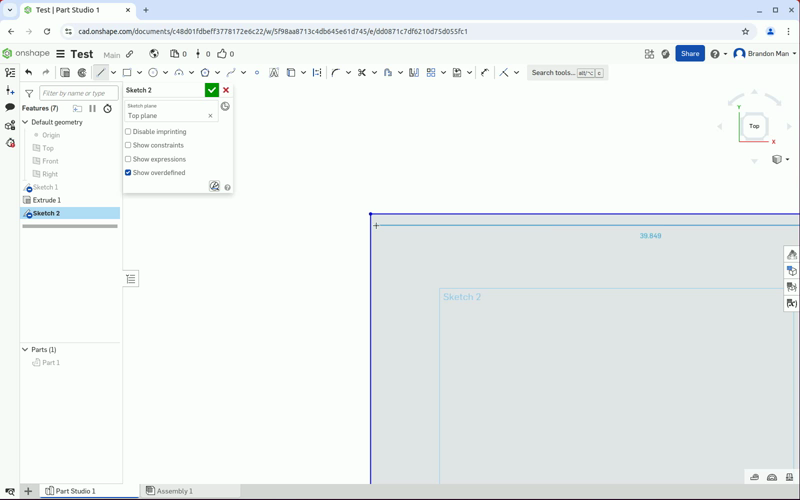
scroll(6)
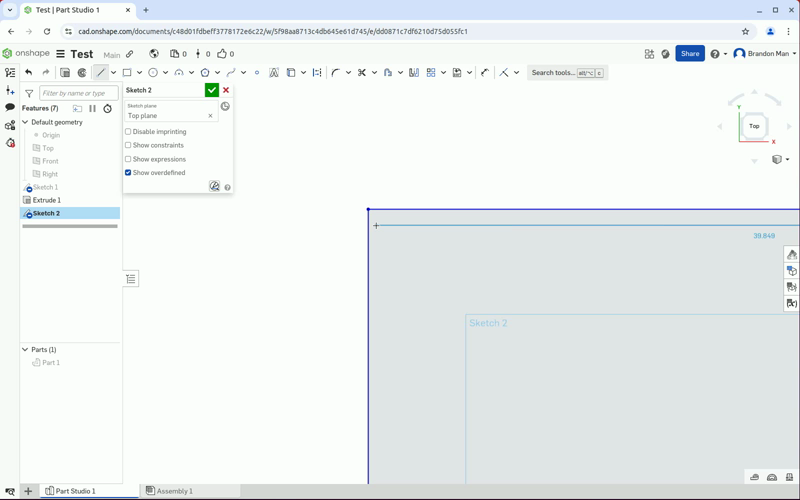
scroll(6)
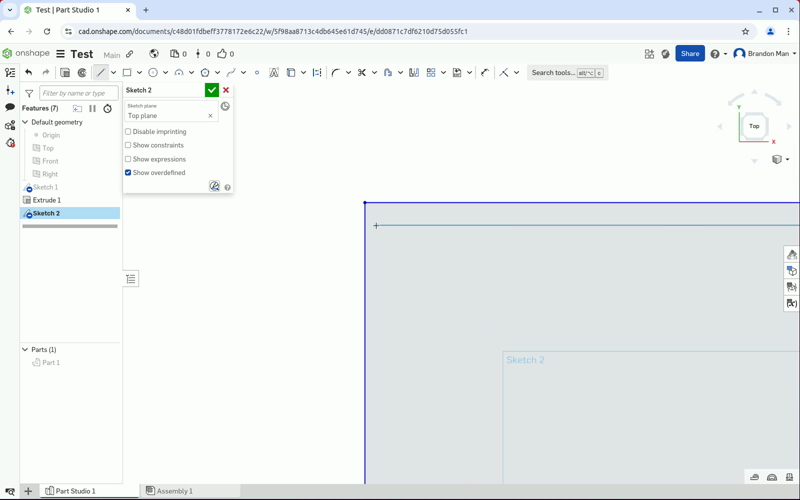
scroll(6)
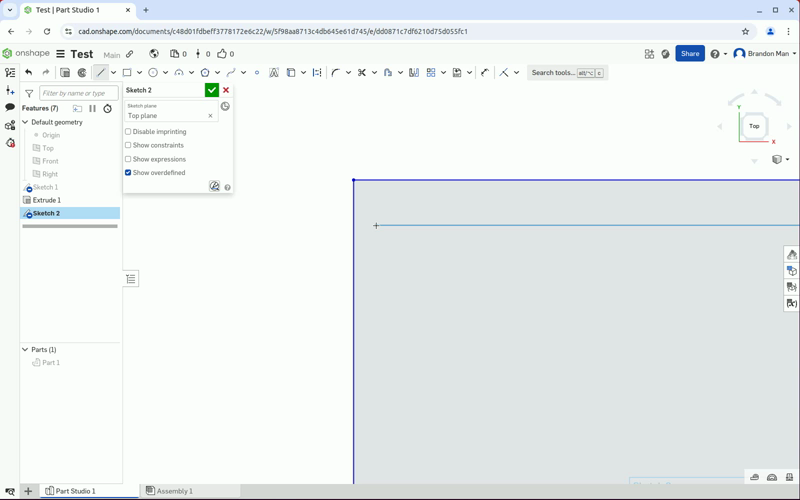
click(376, 225)
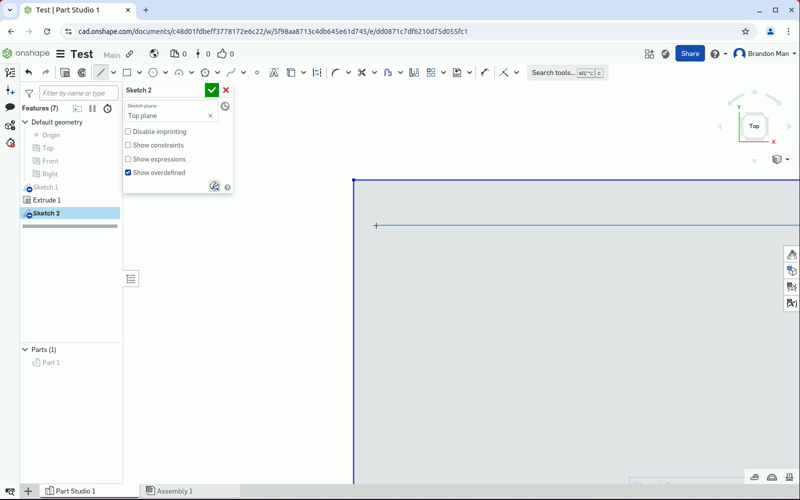
scroll(-6)
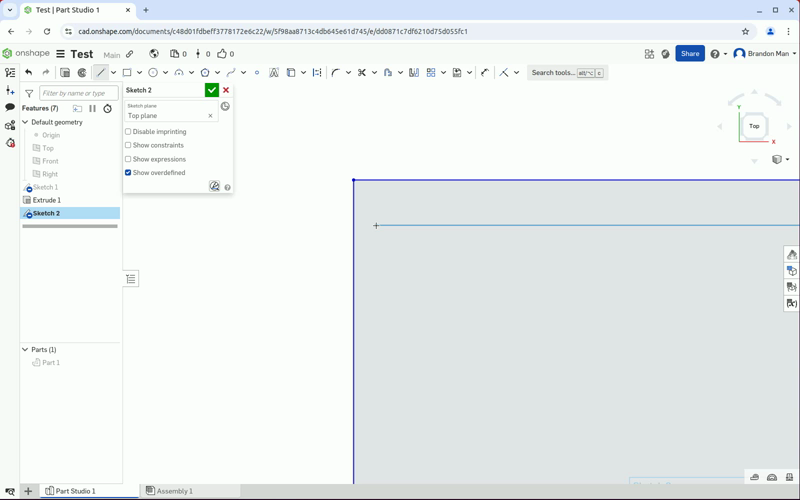
scroll(-6)
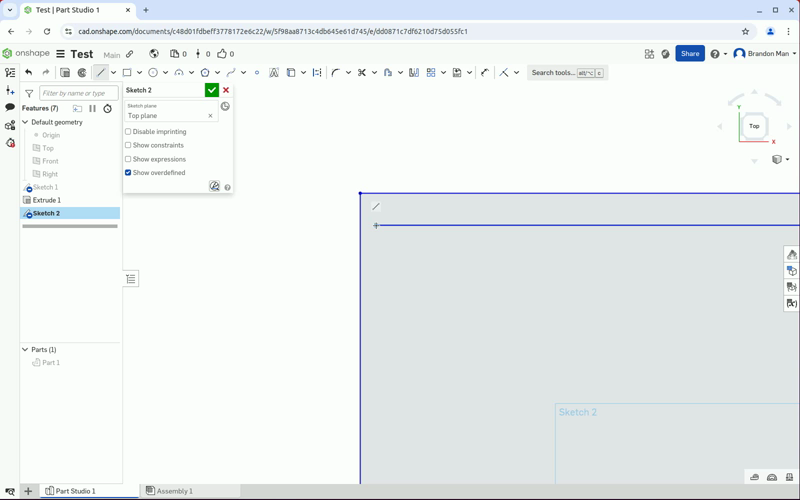
scroll(-6)
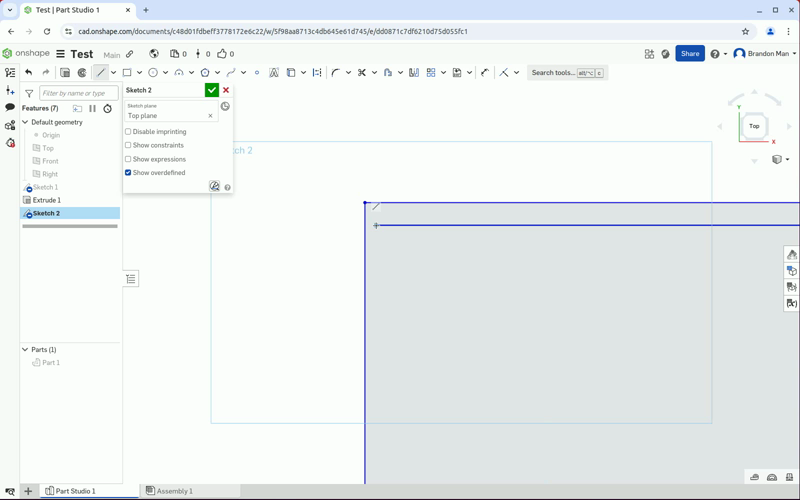
scroll(-6)
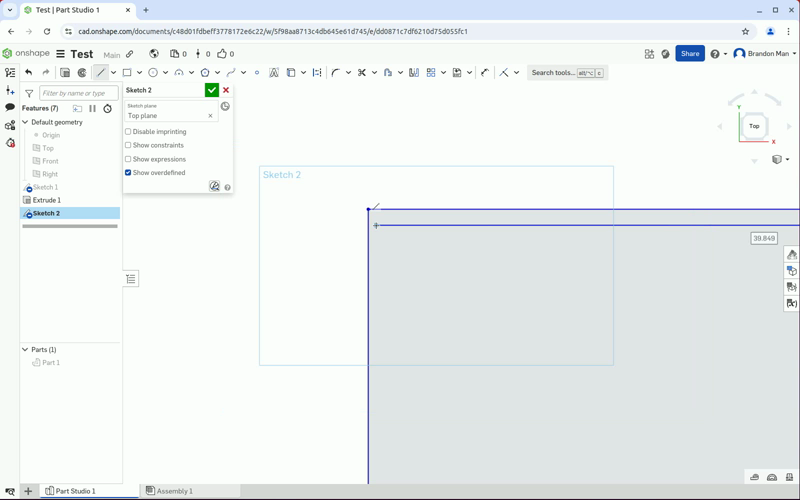
scroll(-6)
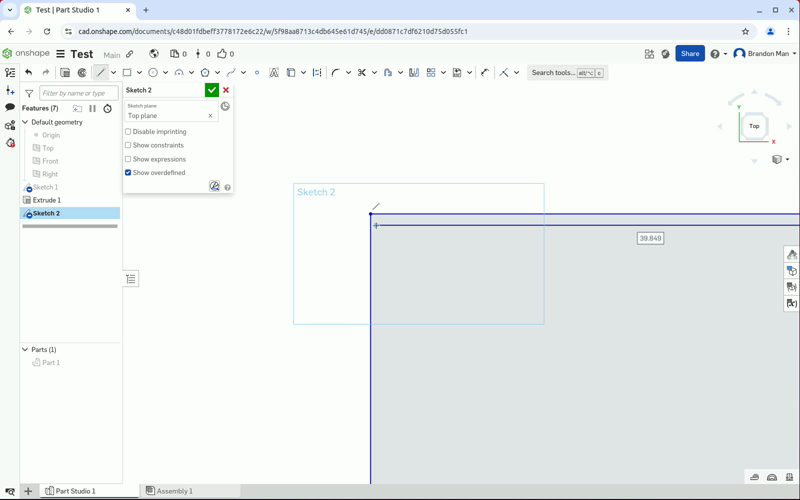
scroll(-6)
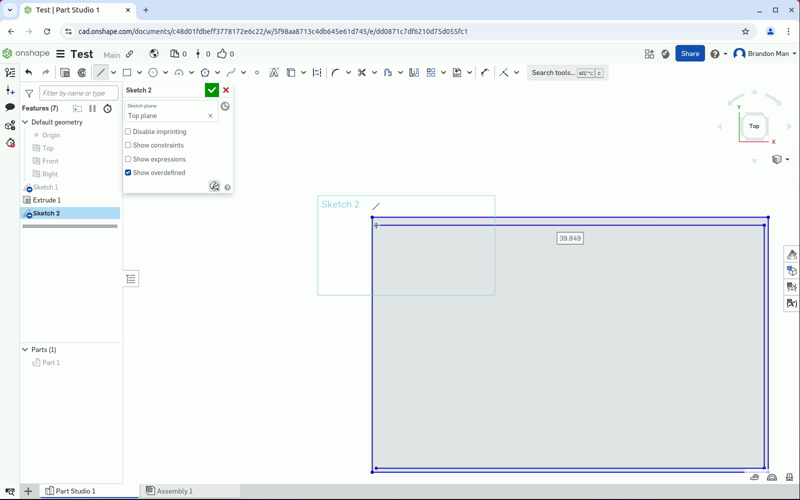
scroll(-6)
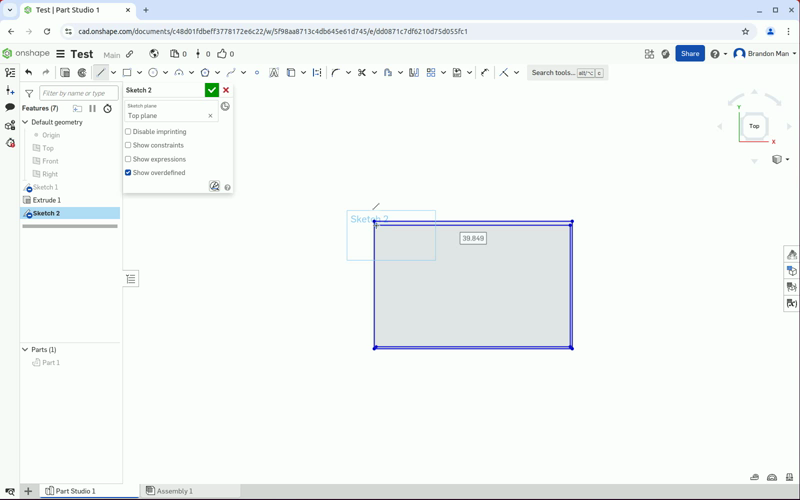
key_up(shift)
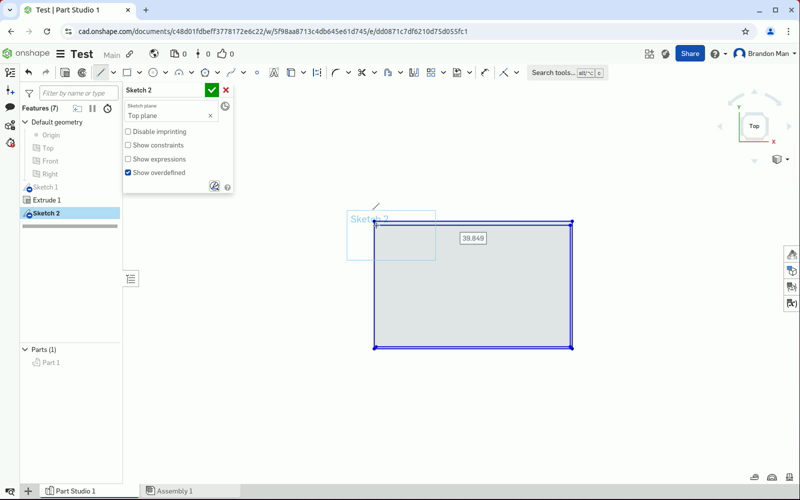
key_down(shift)
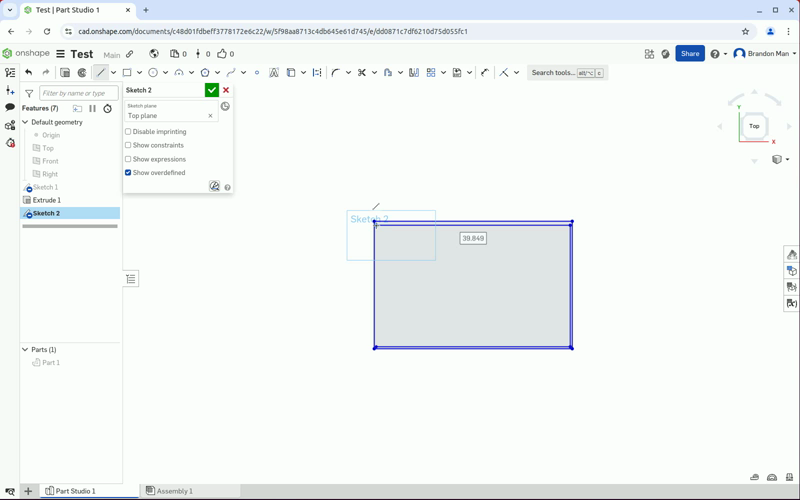
mouse_move(376, 346)
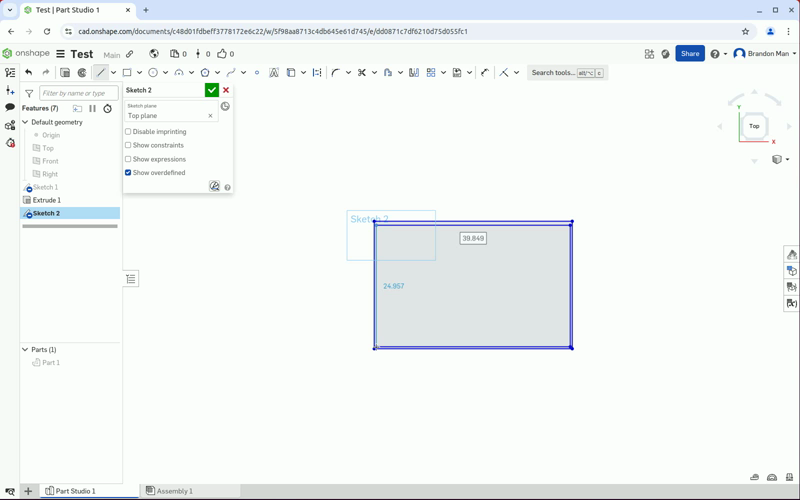
scroll(6)
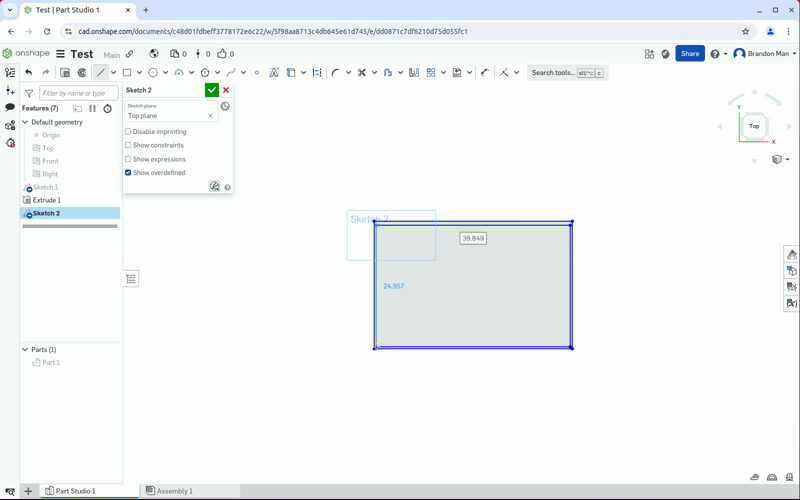
scroll(6)
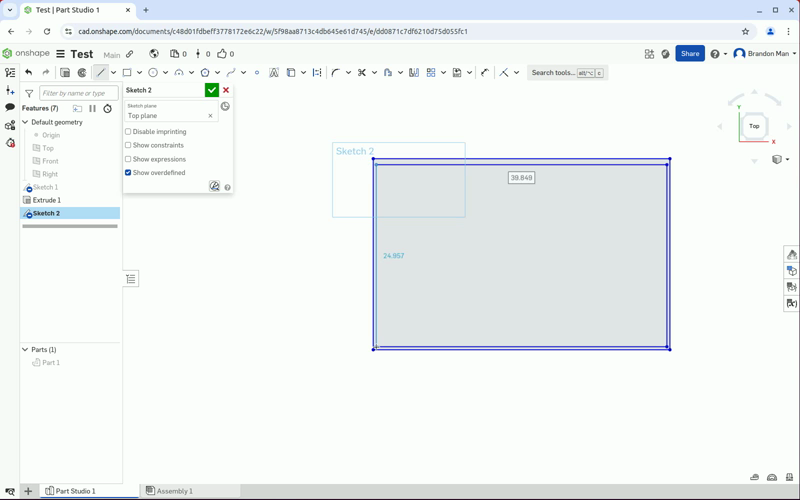
scroll(6)
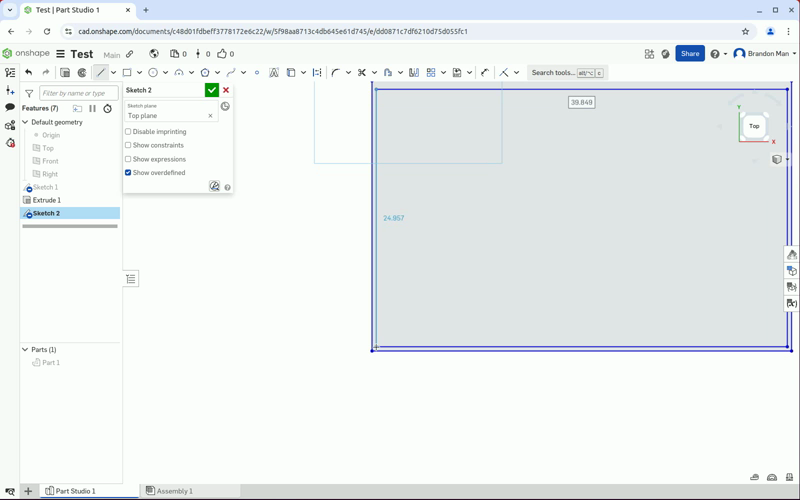
scroll(6)
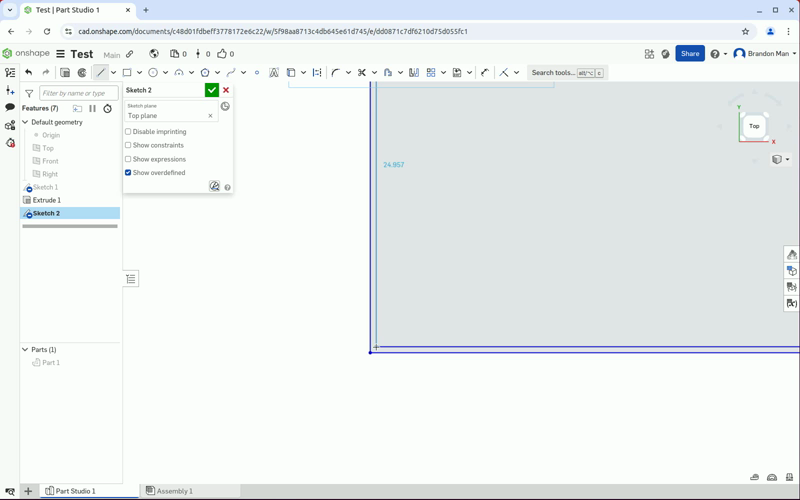
scroll(6)
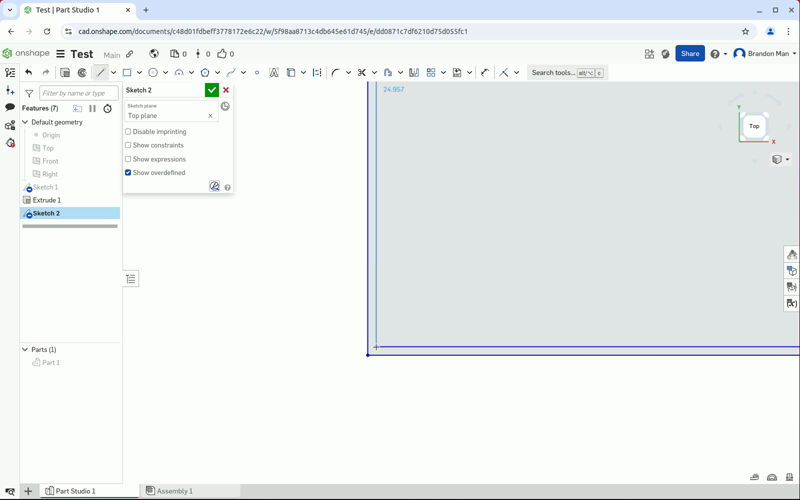
scroll(6)
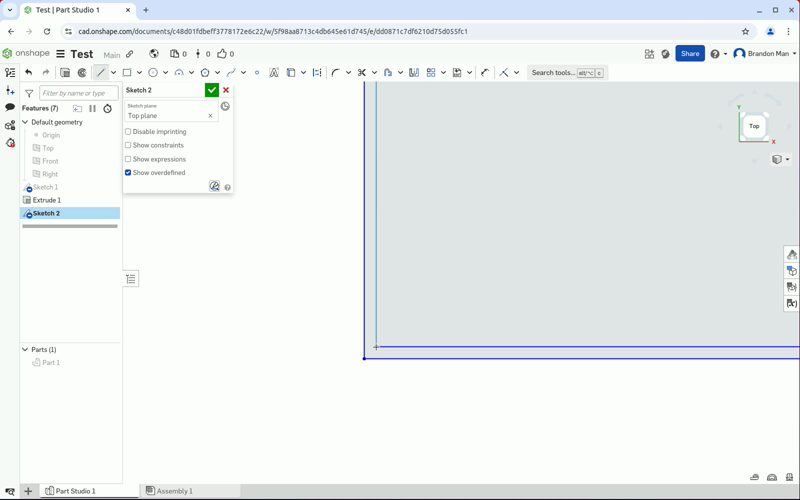
scroll(6)
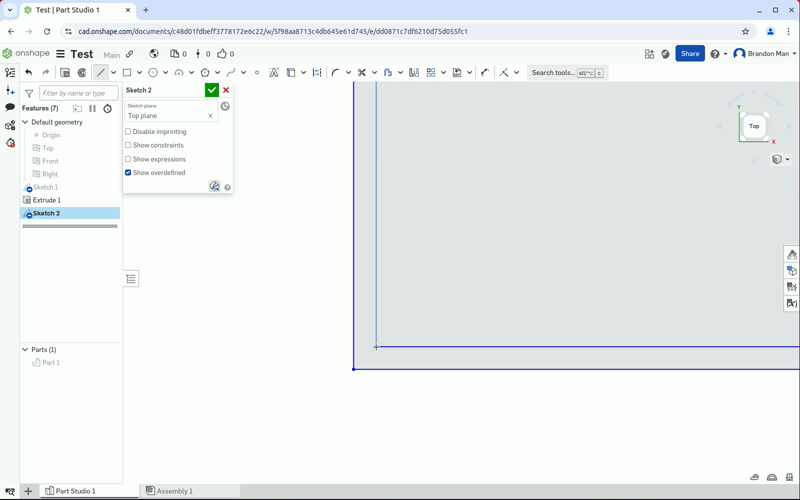
key_up(shift)
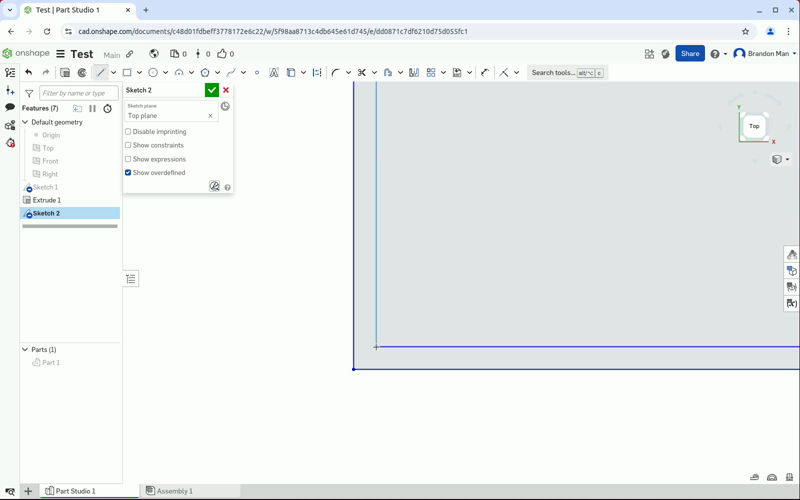
click(376, 346)
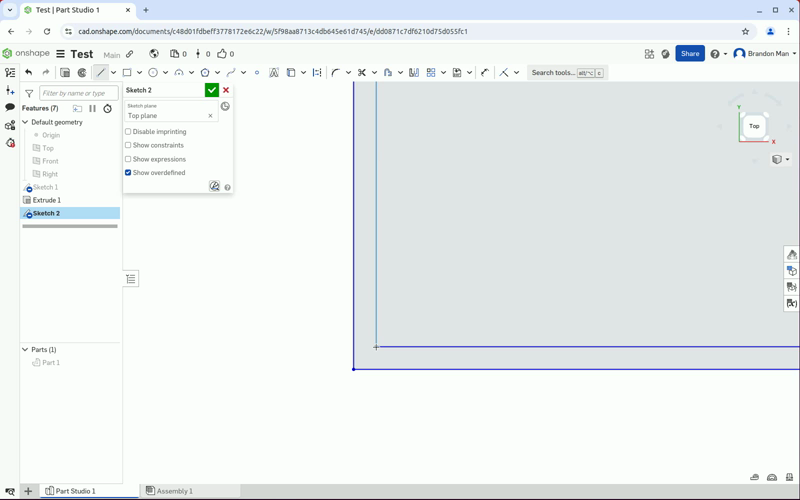
scroll(-6)
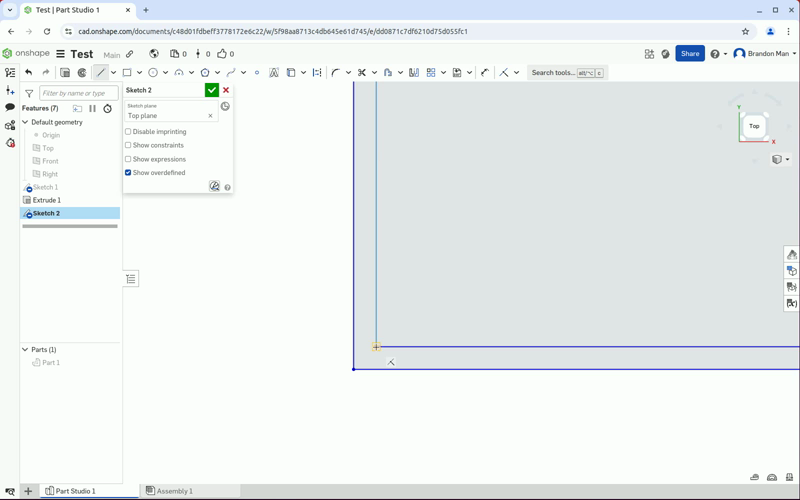
scroll(-6)
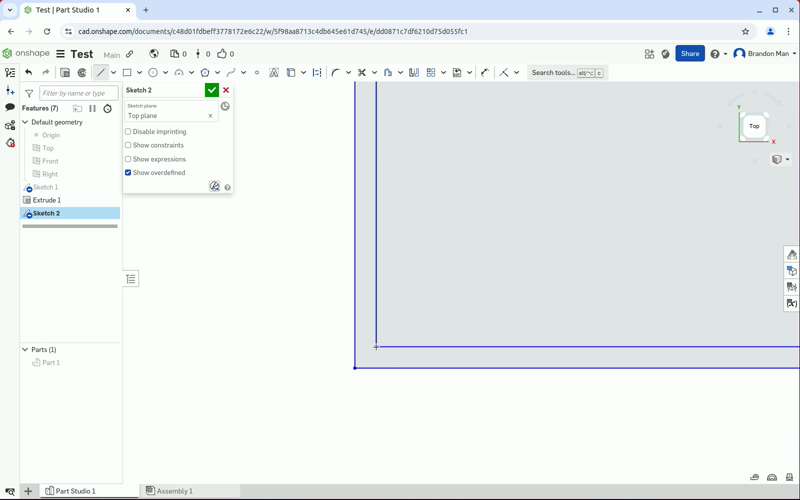
scroll(-6)
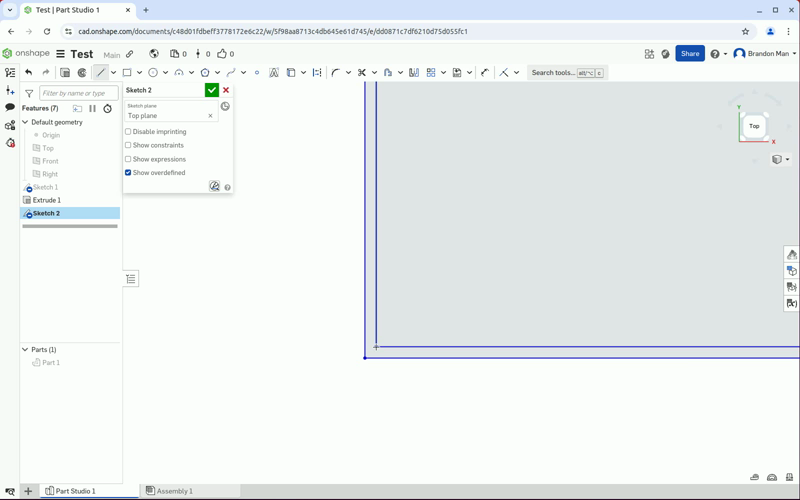
scroll(-6)
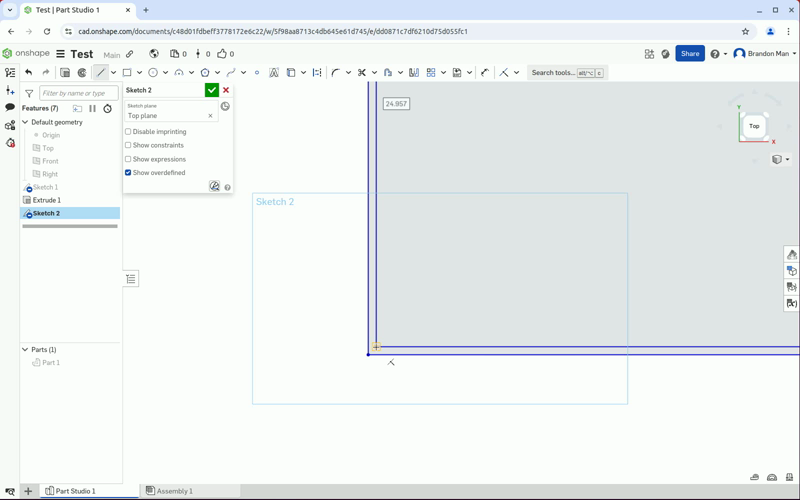
scroll(-6)
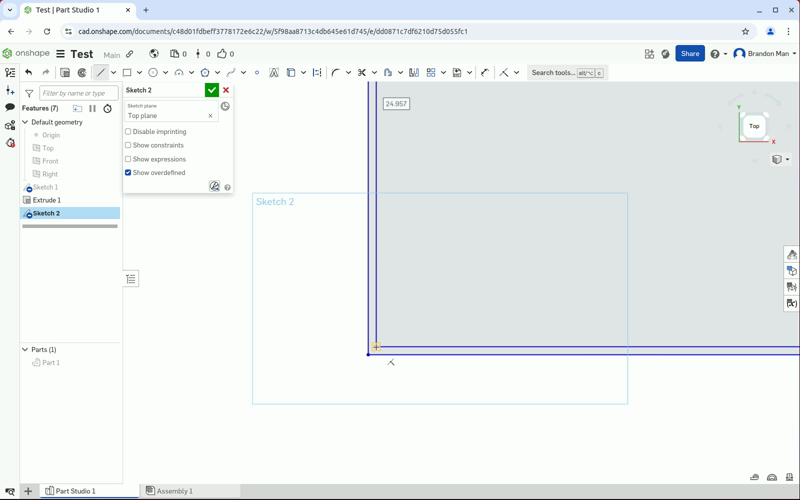
scroll(-6)
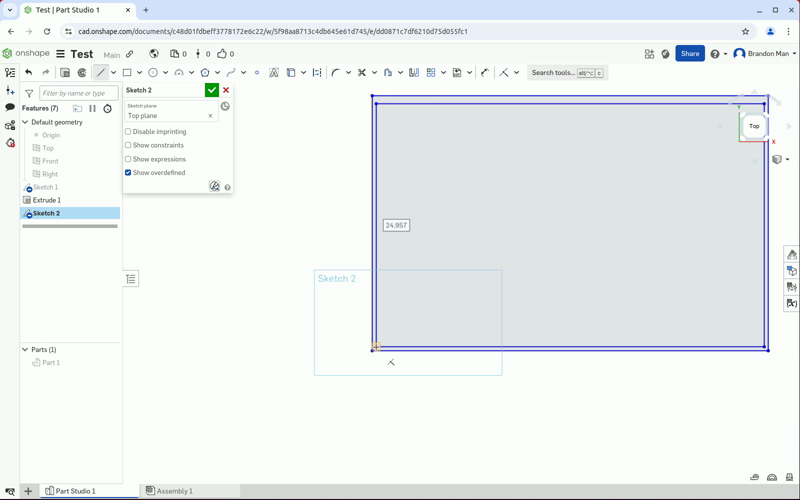
scroll(-6)
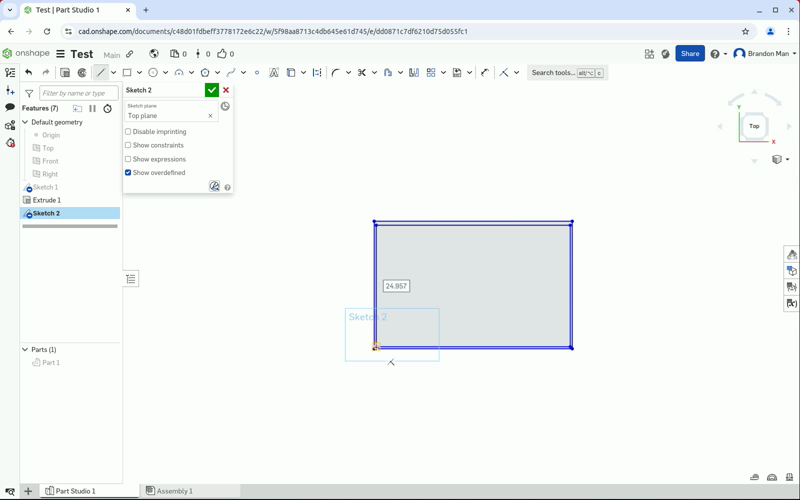
key(esc)
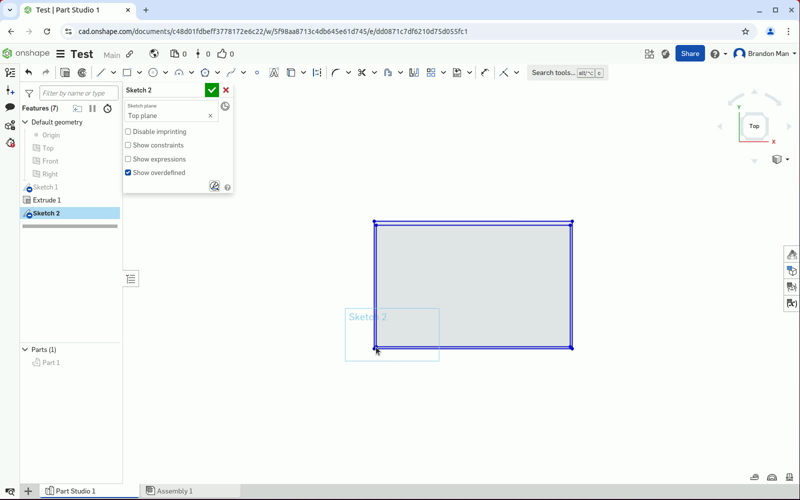
mouse_move(381, 223)
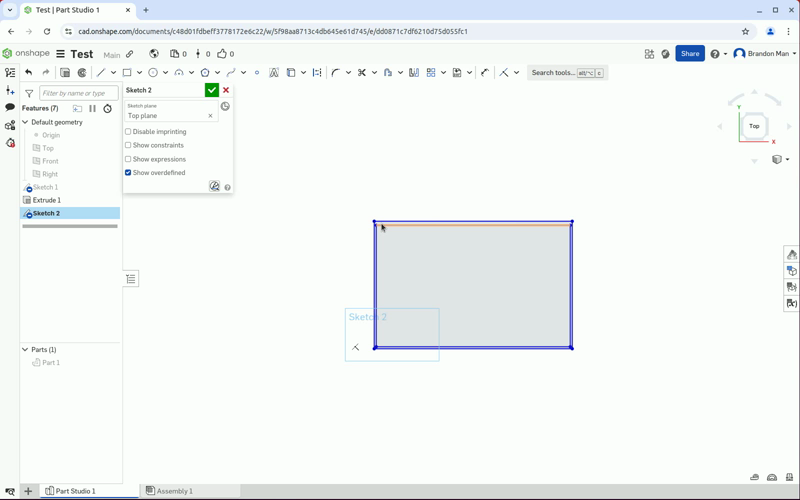
scroll(6)
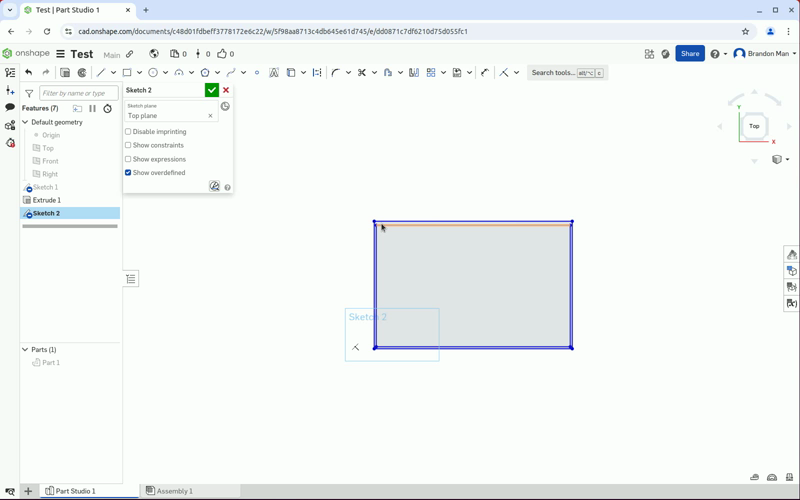
scroll(6)
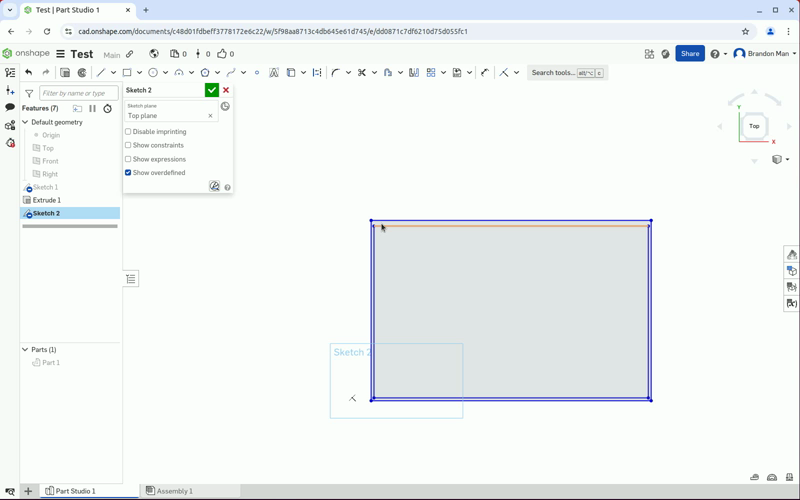
scroll(6)
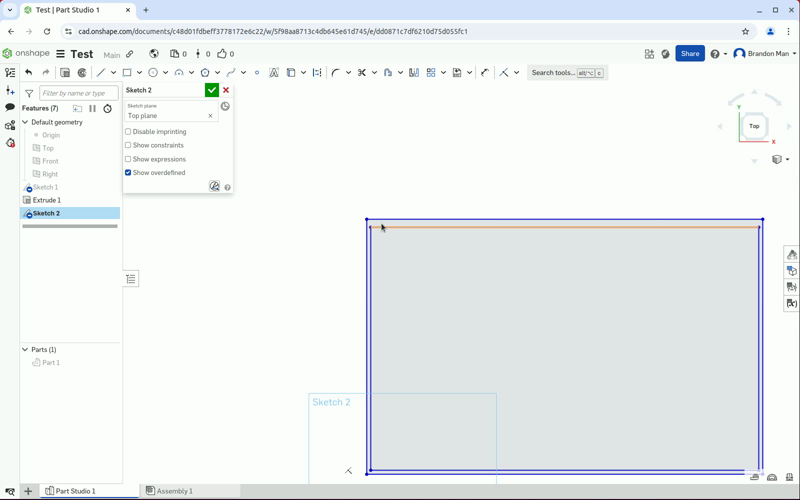
scroll(6)
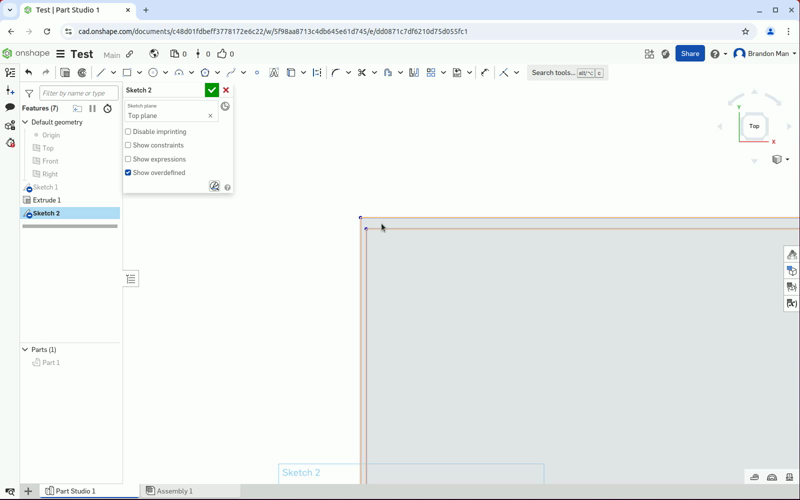
scroll(6)
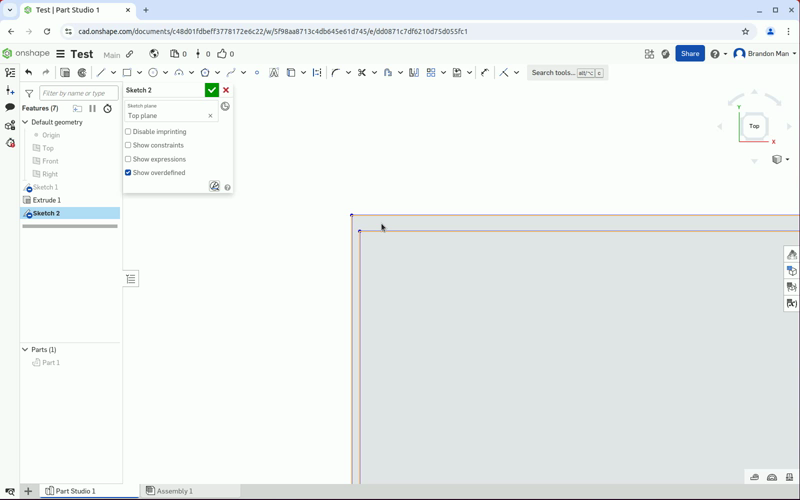
scroll(6)
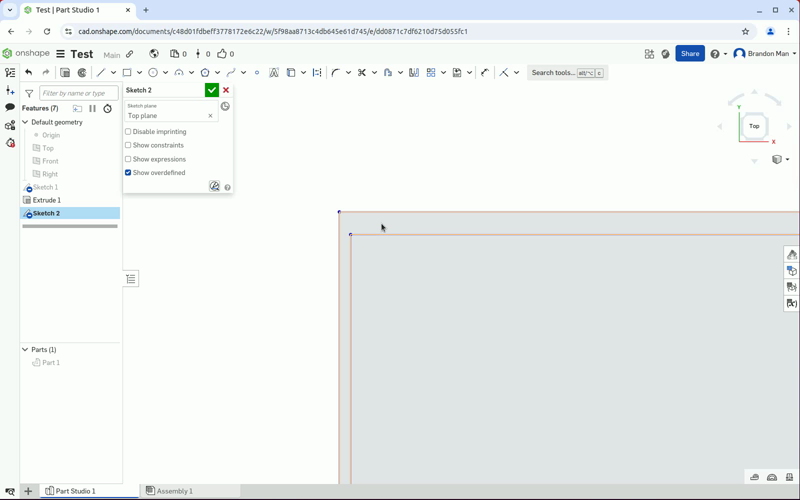
scroll(6)
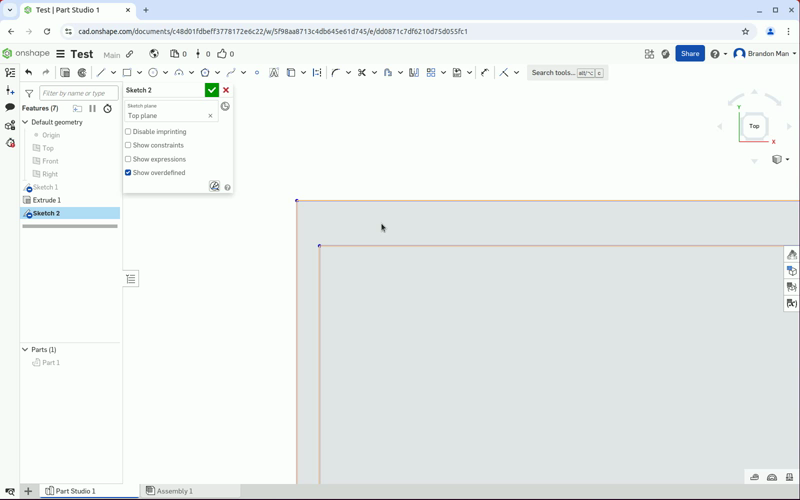
click(381, 223)
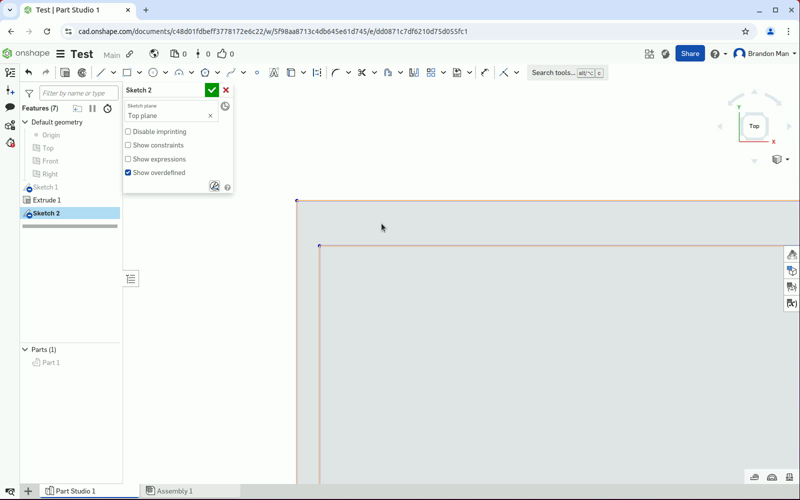
scroll(-6)
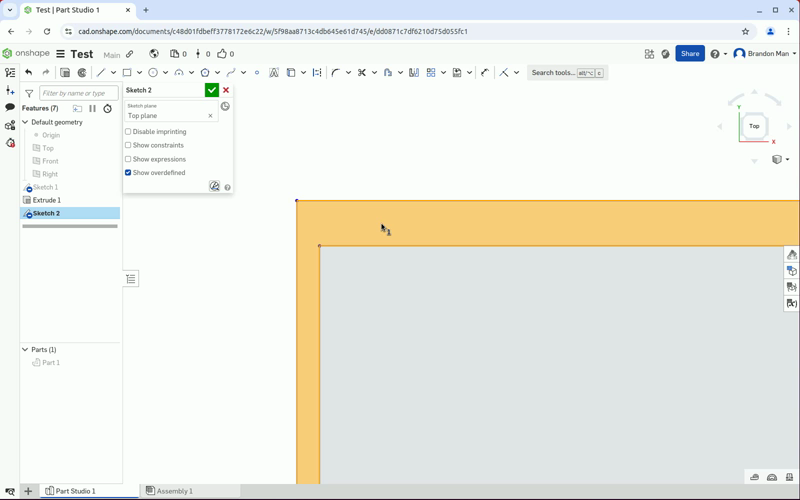
scroll(-6)
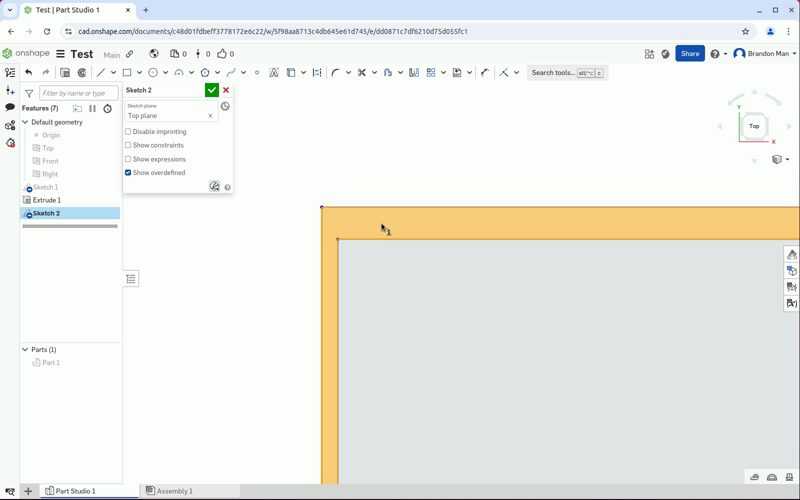
scroll(-6)
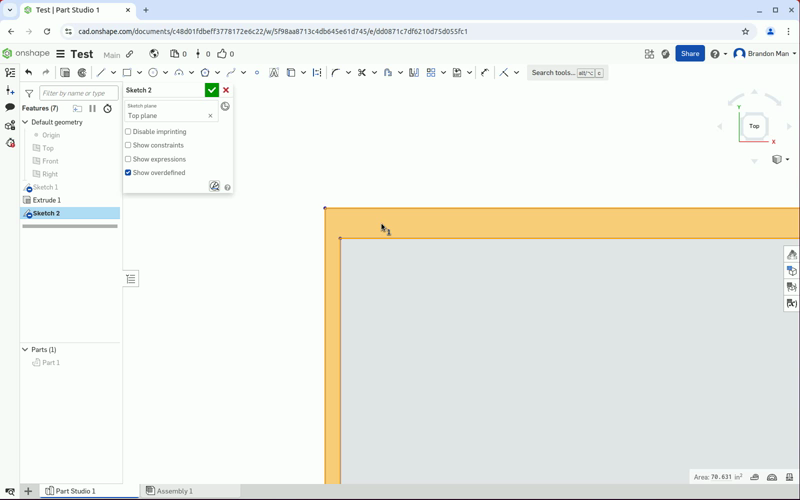
scroll(-6)
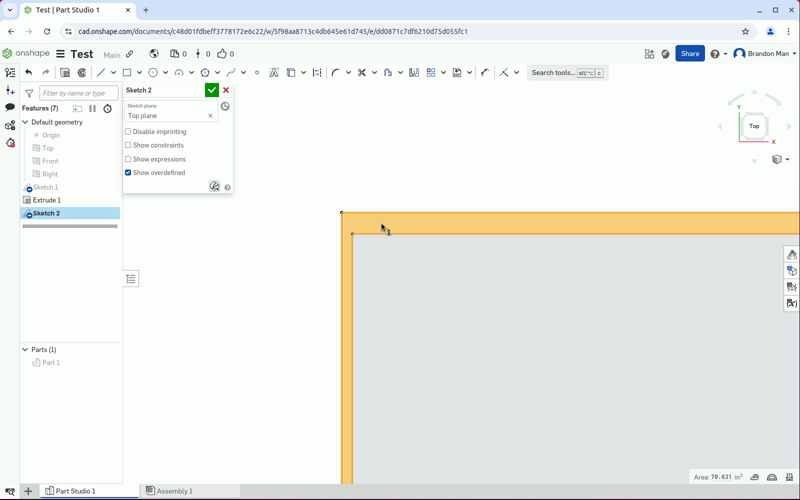
scroll(-6)
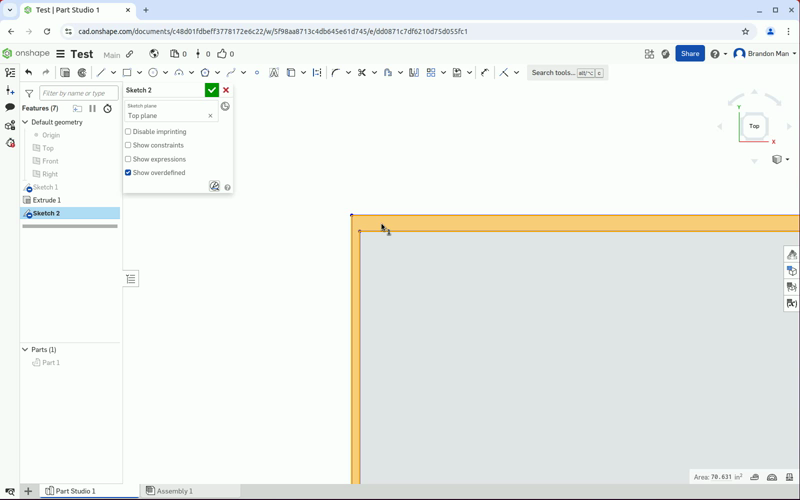
scroll(-6)
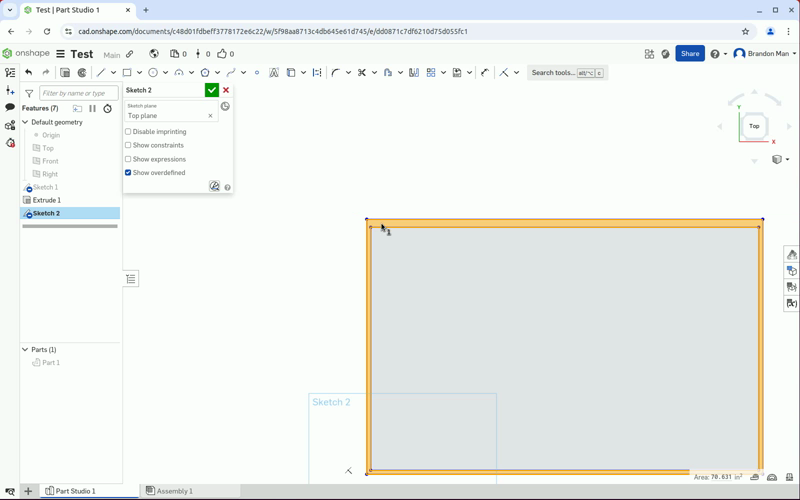
scroll(-6)
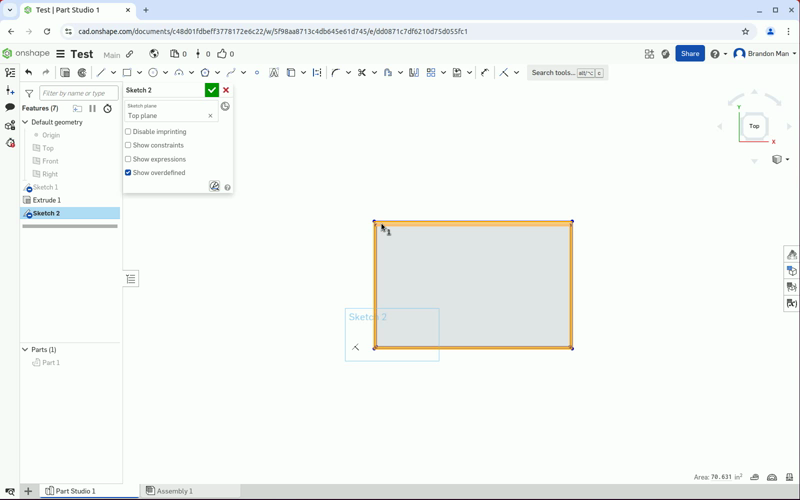
mouse_move(73, 352)
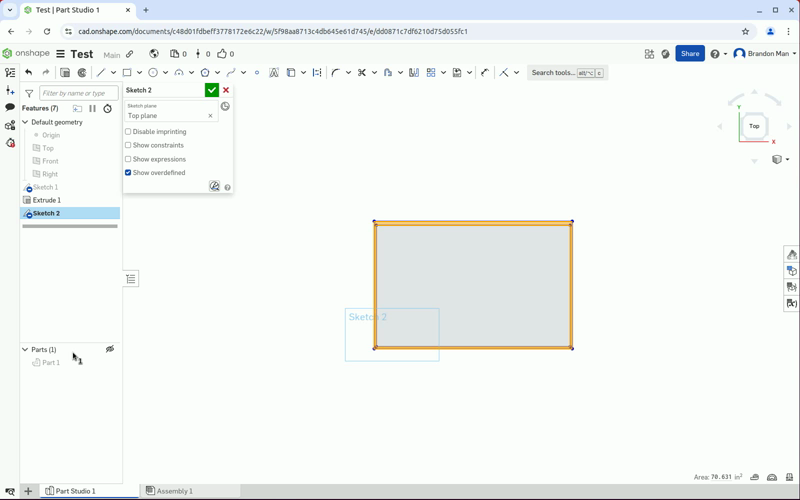
key(shift+y)
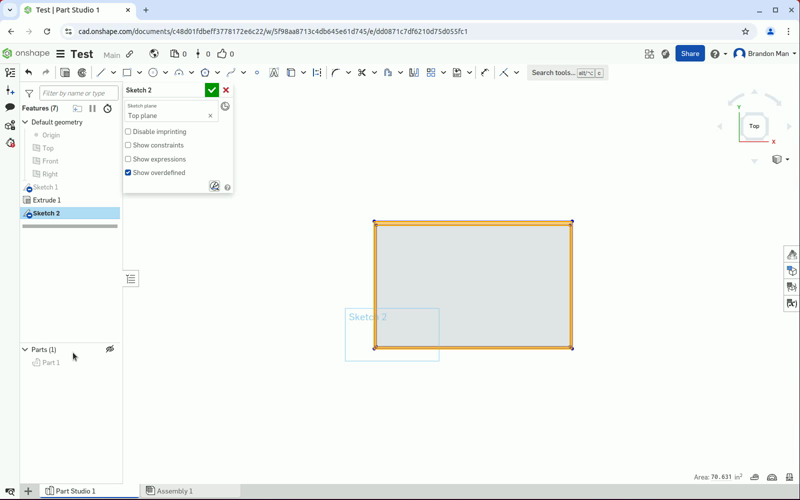
key(shift+e)
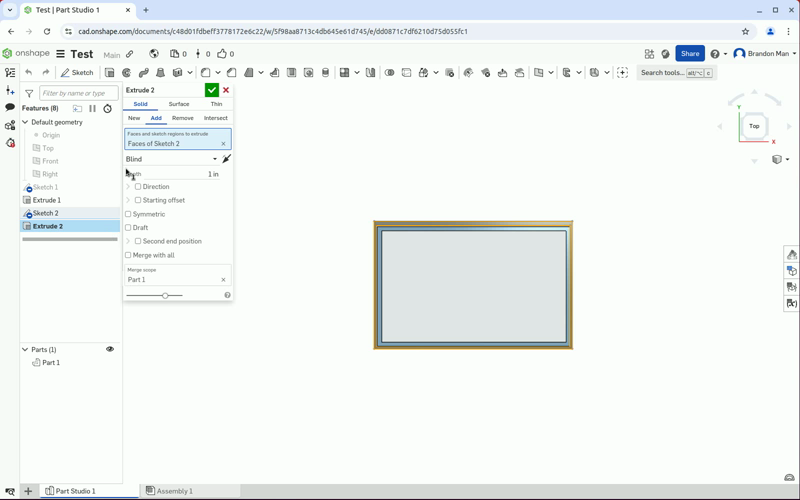
mouse_move(143, 106)
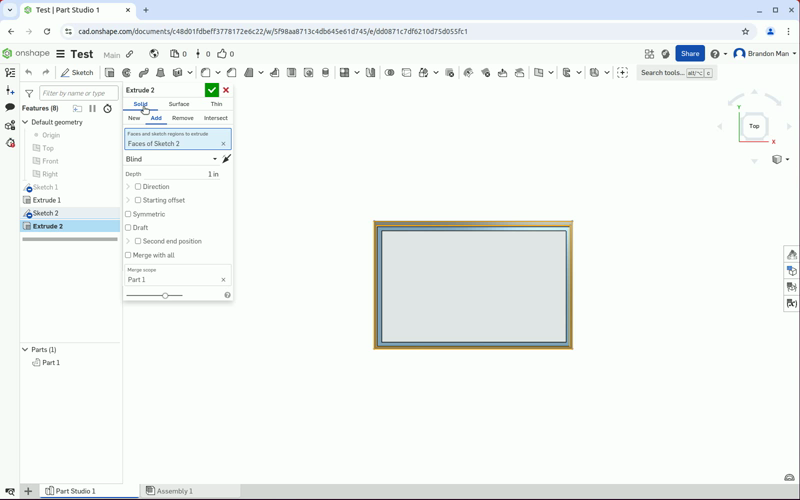
click(143, 106)
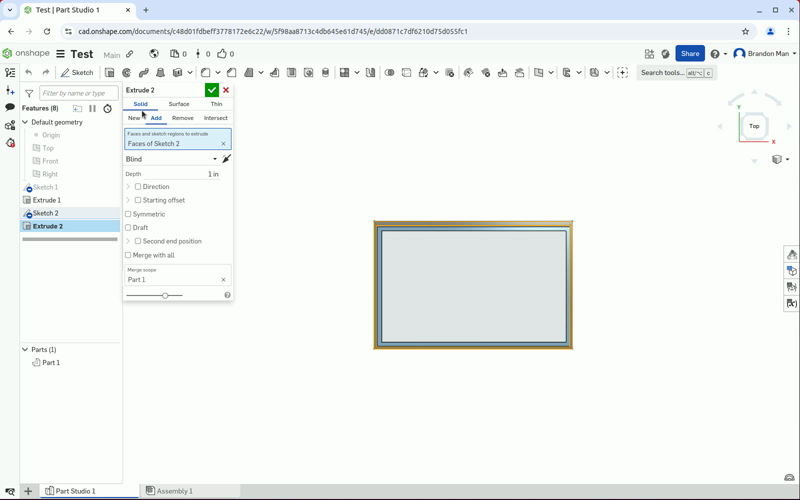
mouse_move(137, 120)
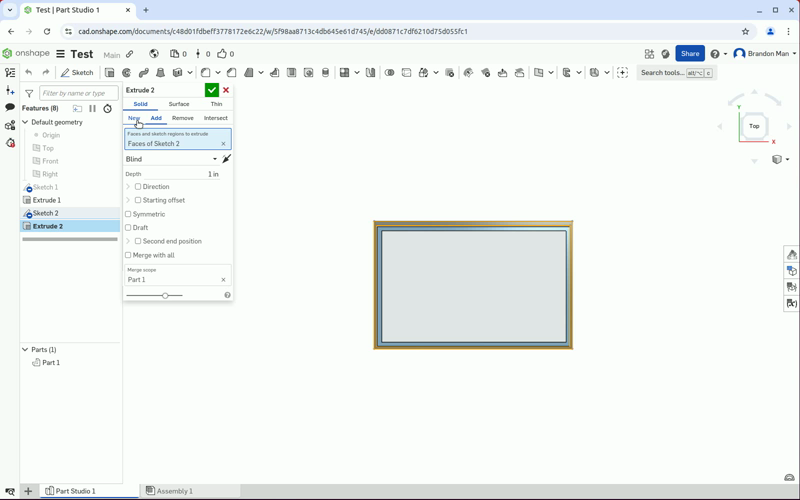
click(137, 120)
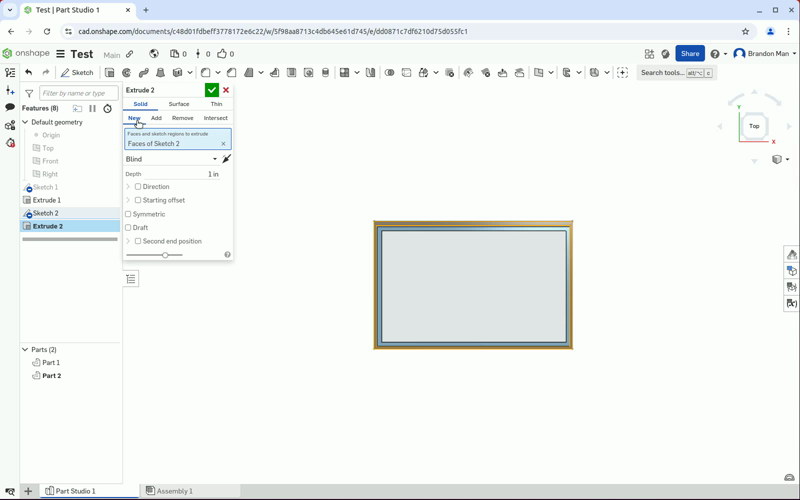
key(tab, 4)
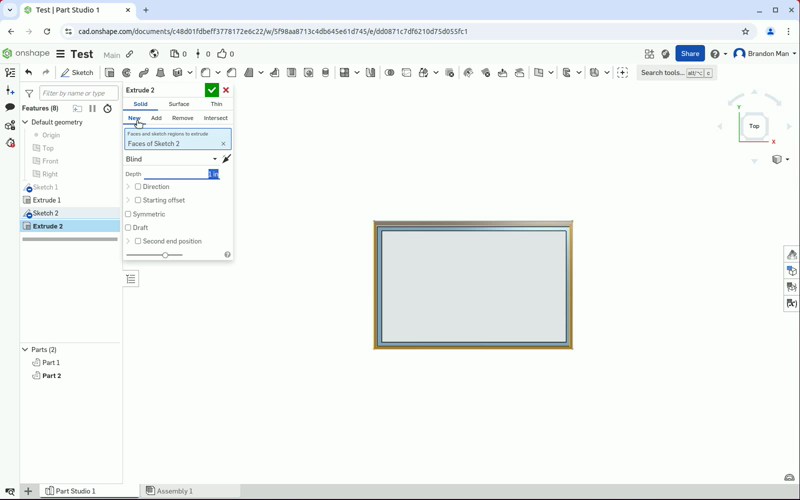
text(3.851)
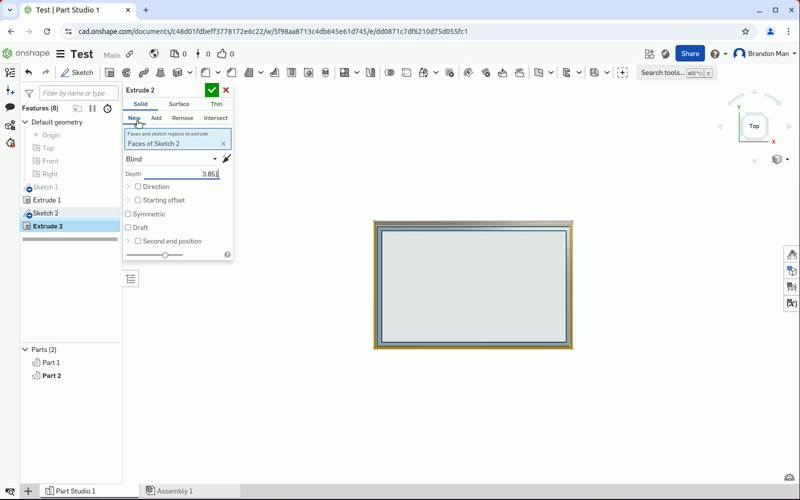
key(enter)
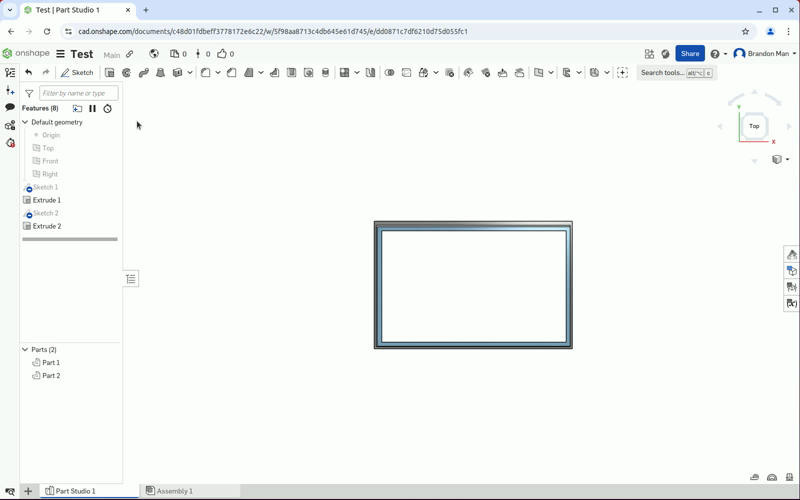
key(shift+h)
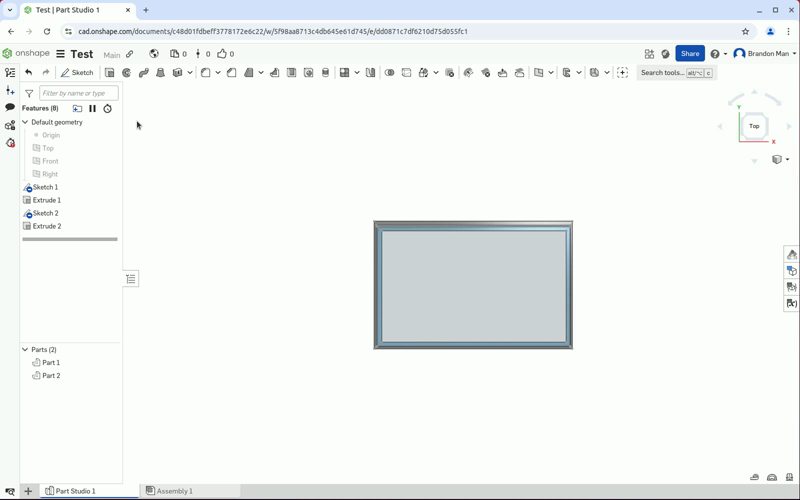
key(shift+h)
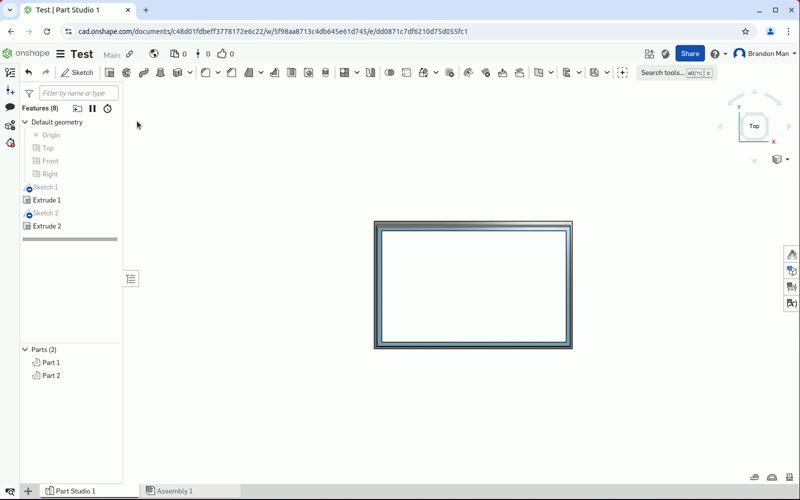
mouse_move(73, 189)
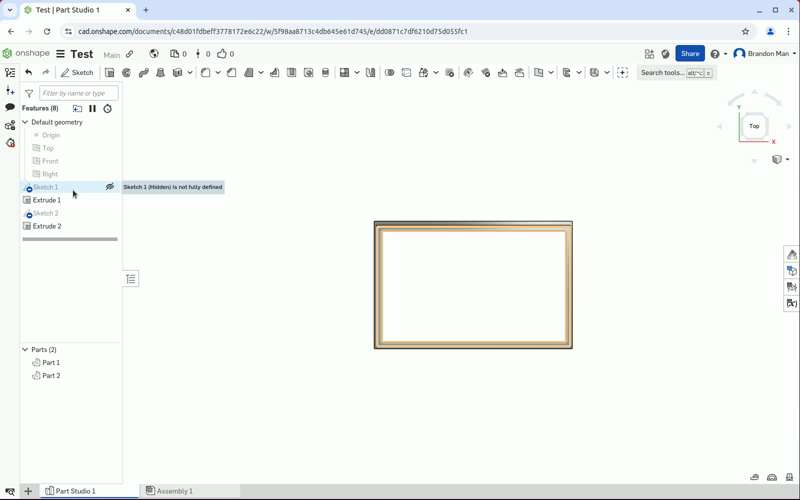
click(73, 189)
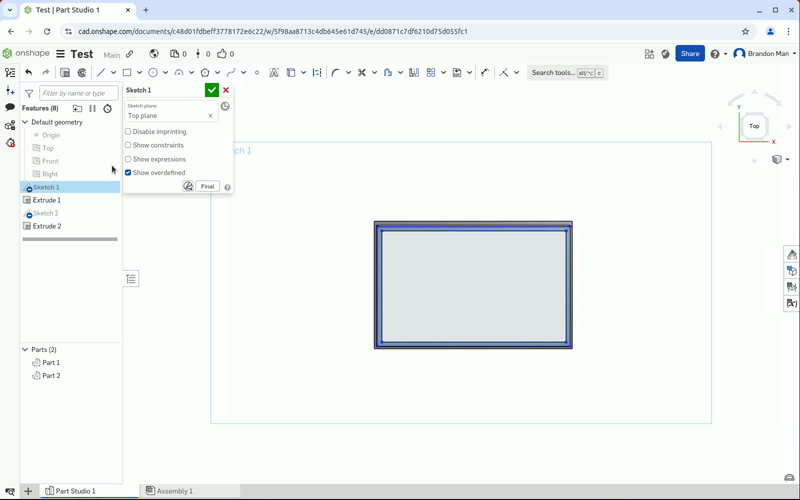
mouse_move(229, 92)
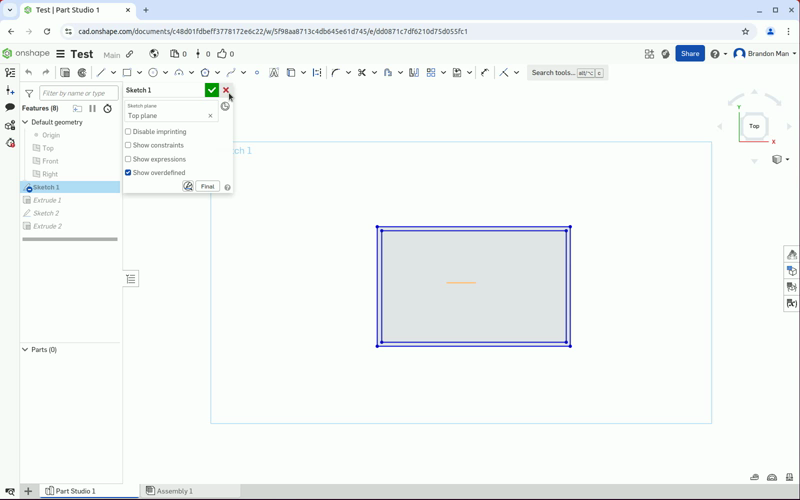
click(229, 92)
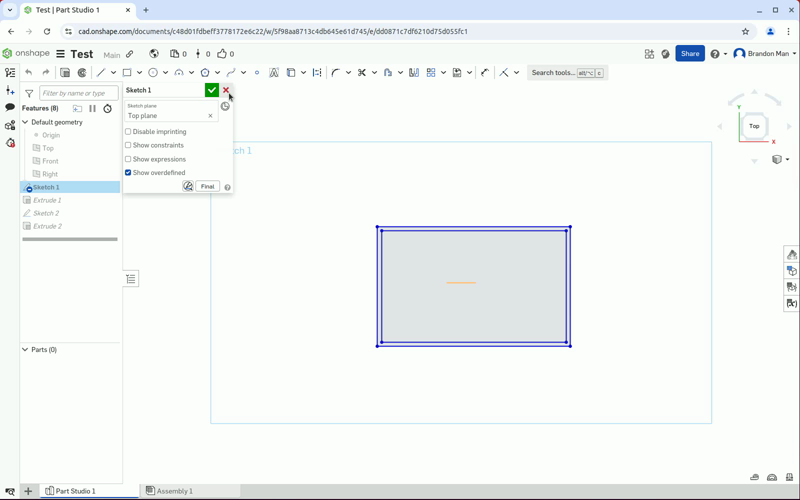
key(shift+s)
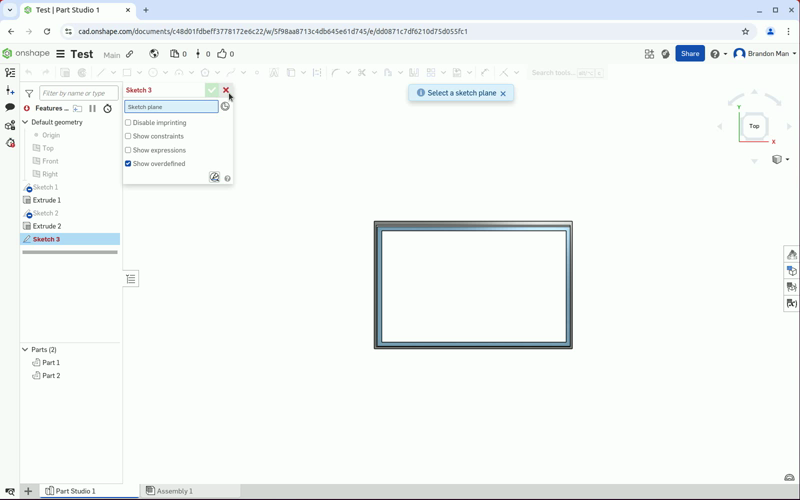
mouse_move(73, 150)
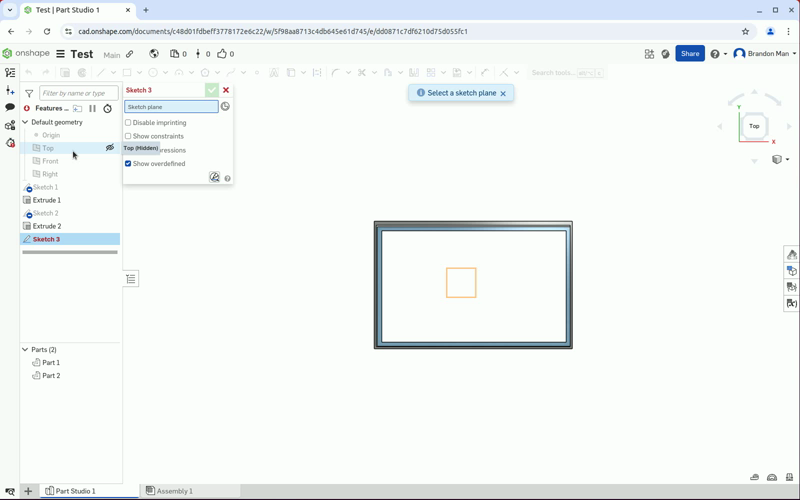
click(73, 150)
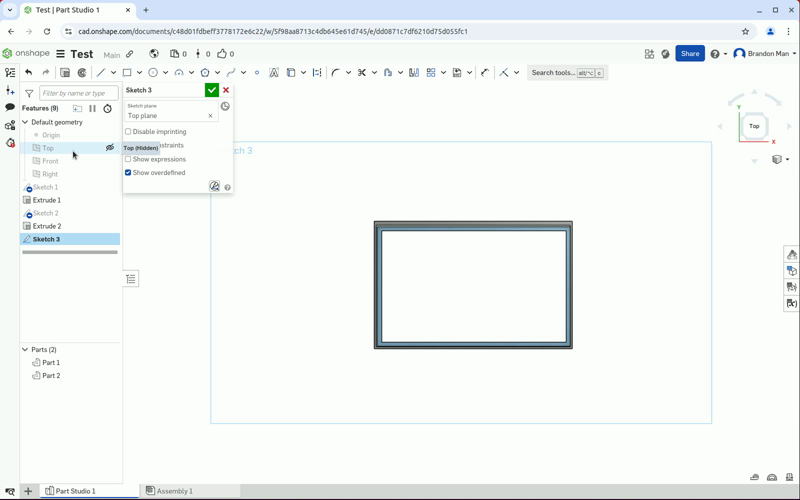
mouse_move(73, 352)
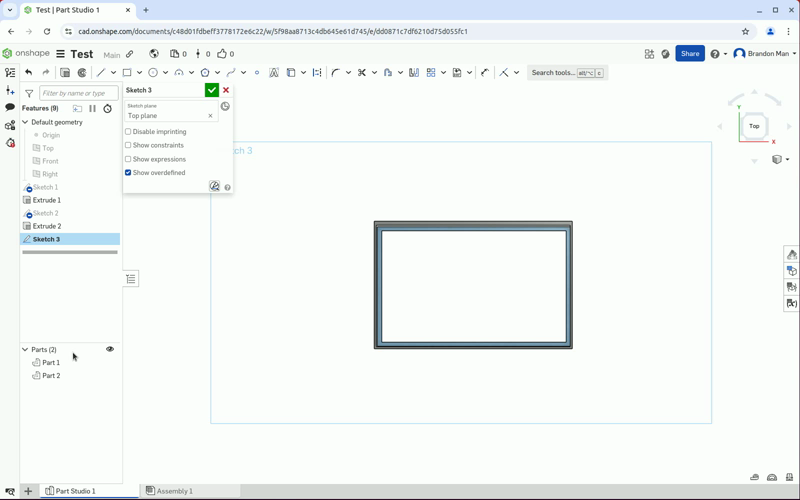
key(y)
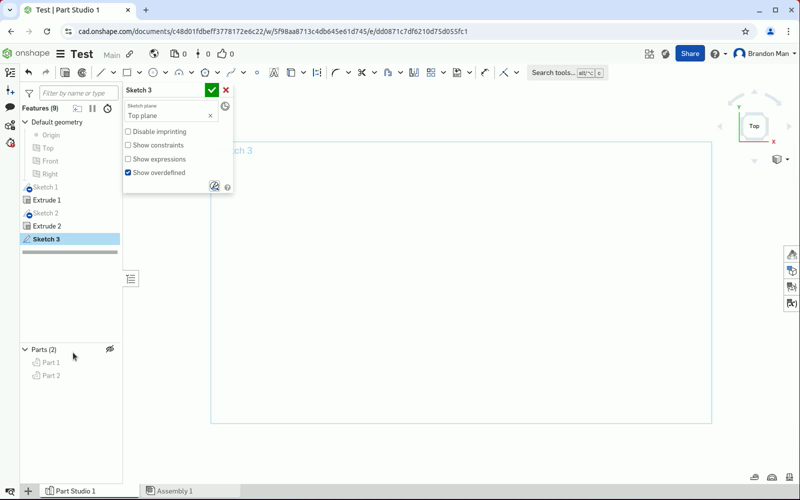
key(l)
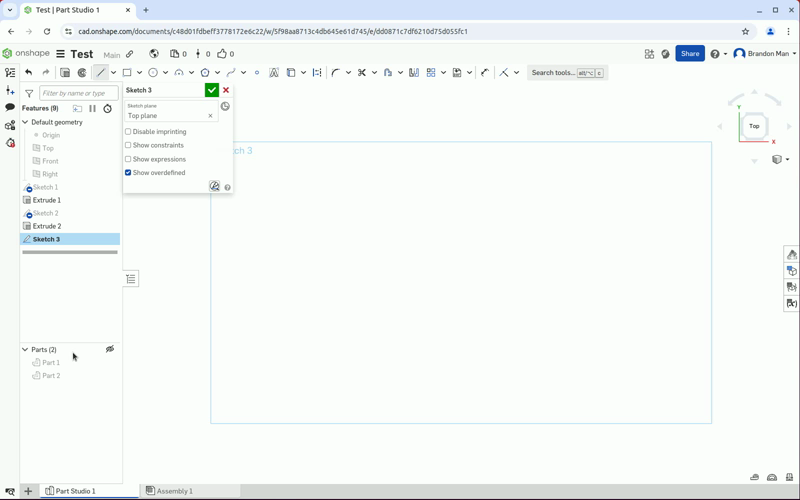
key_down(shift)
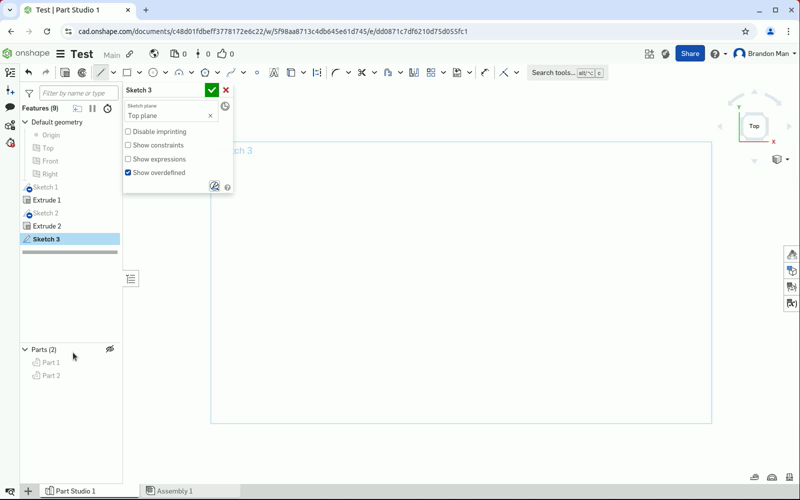
mouse_move(382, 341)
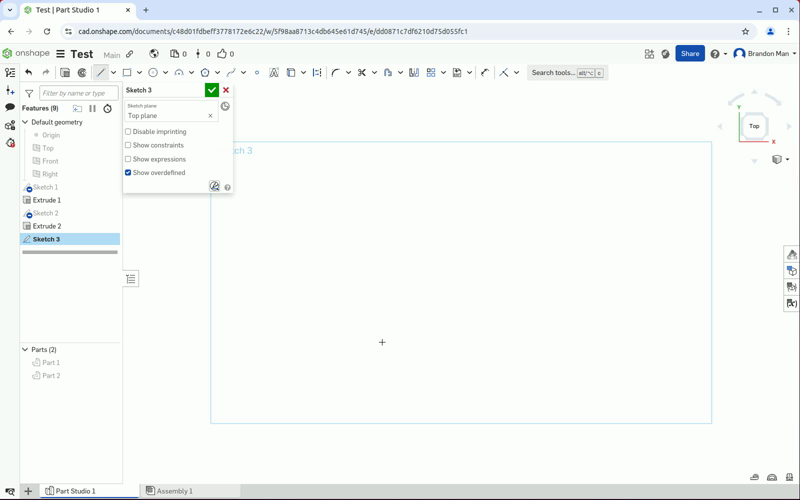
click(382, 341)
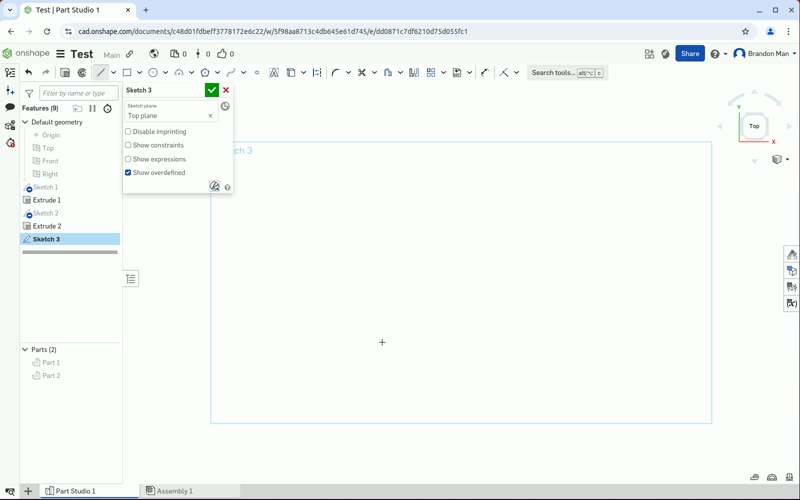
key_up(shift)
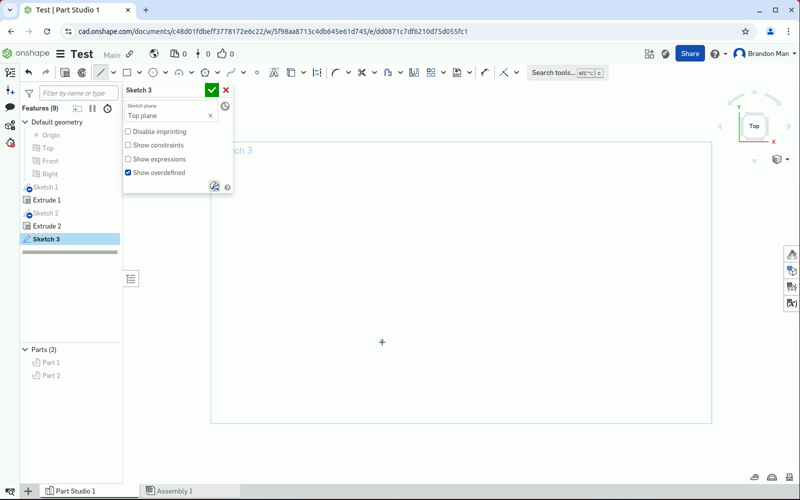
key_down(shift)
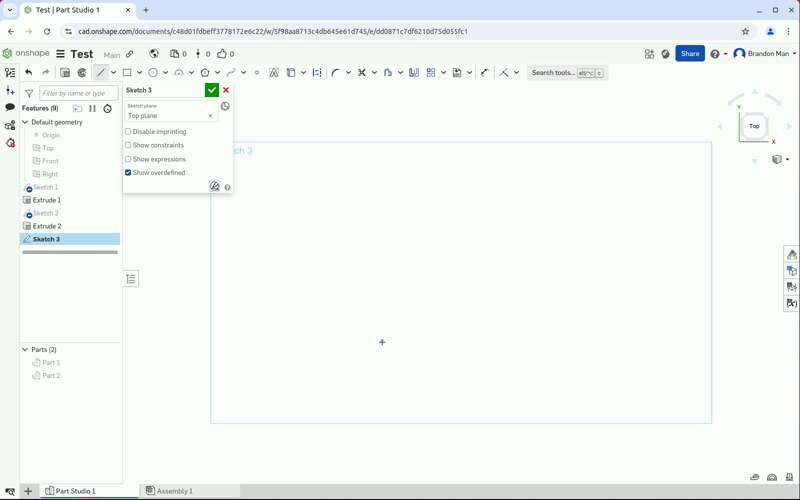
mouse_move(565, 341)
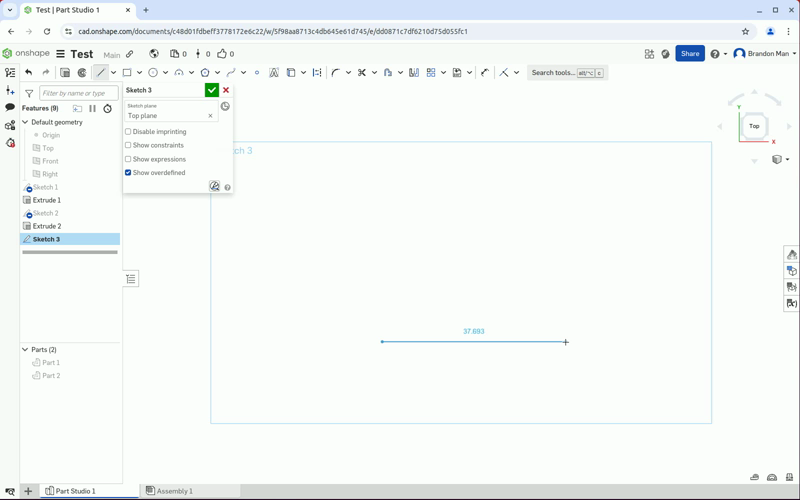
click(565, 341)
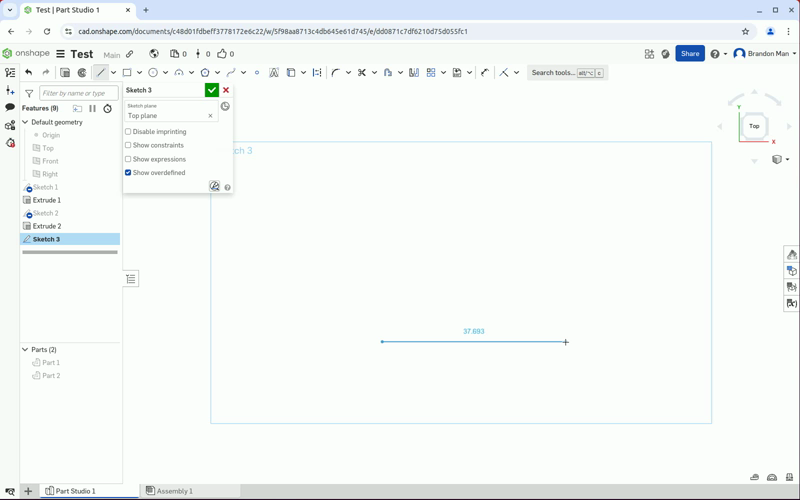
key_up(shift)
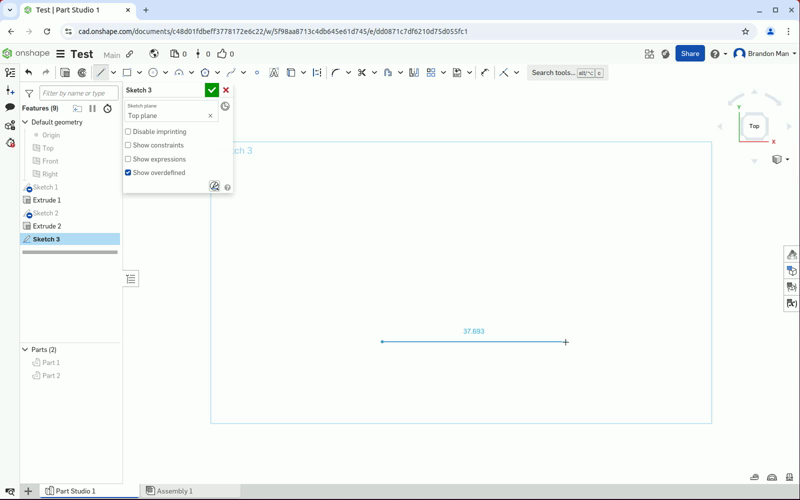
key_down(shift)
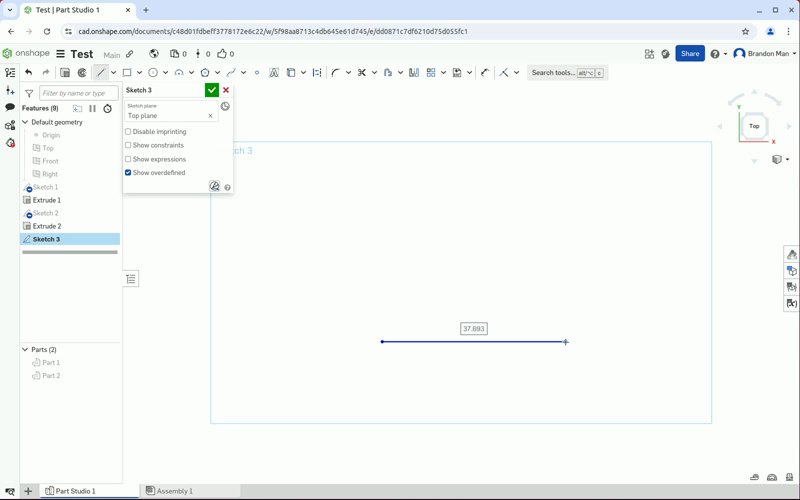
mouse_move(565, 229)
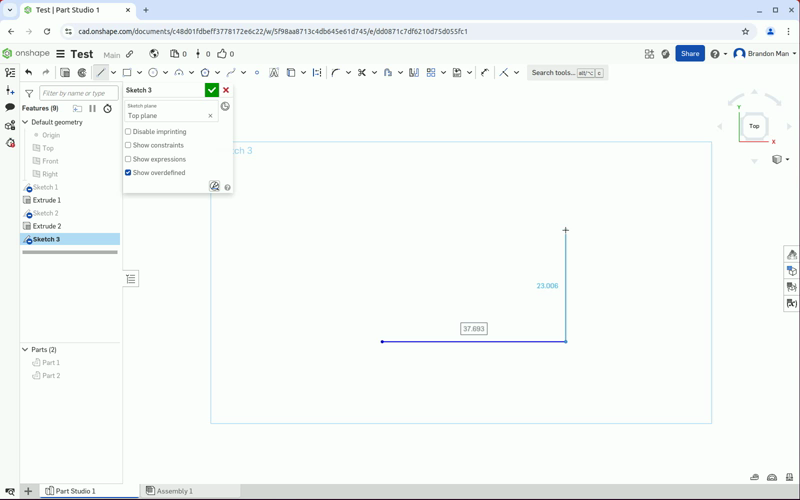
click(565, 229)
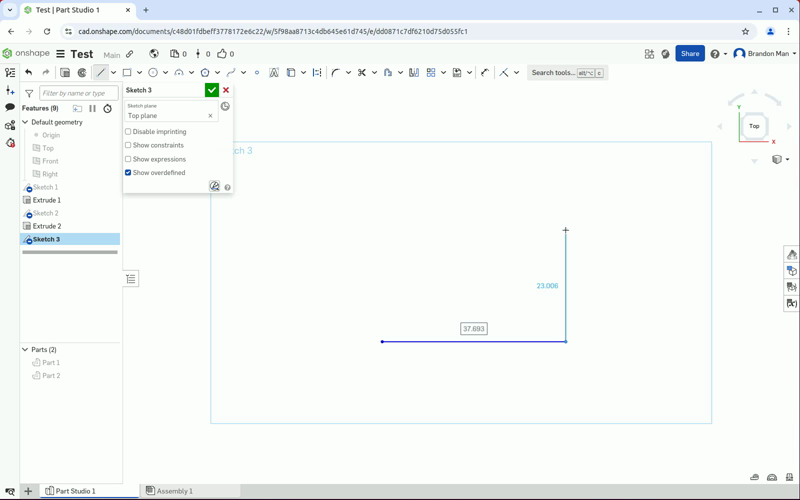
key_up(shift)
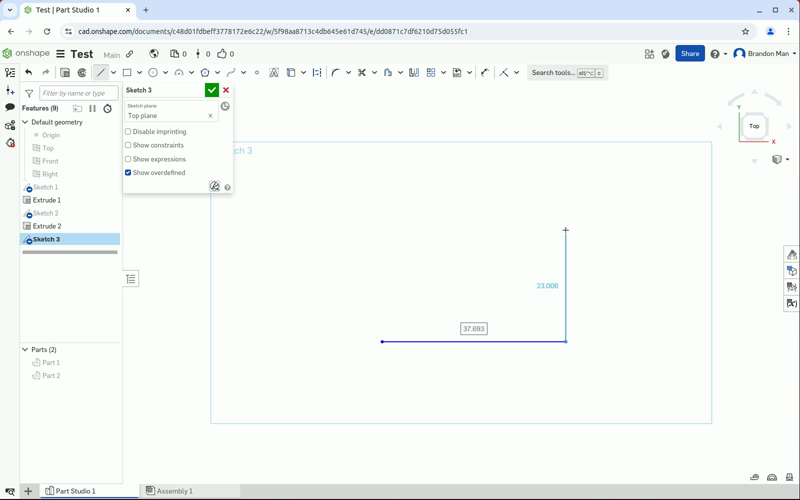
key_down(shift)
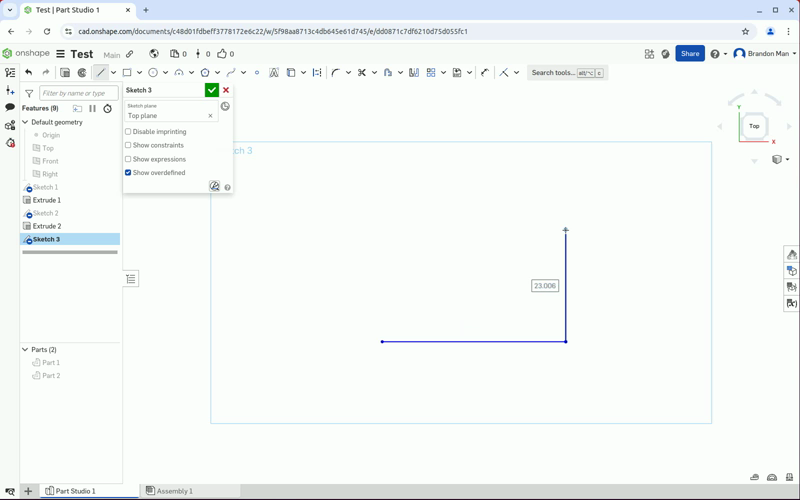
mouse_move(382, 229)
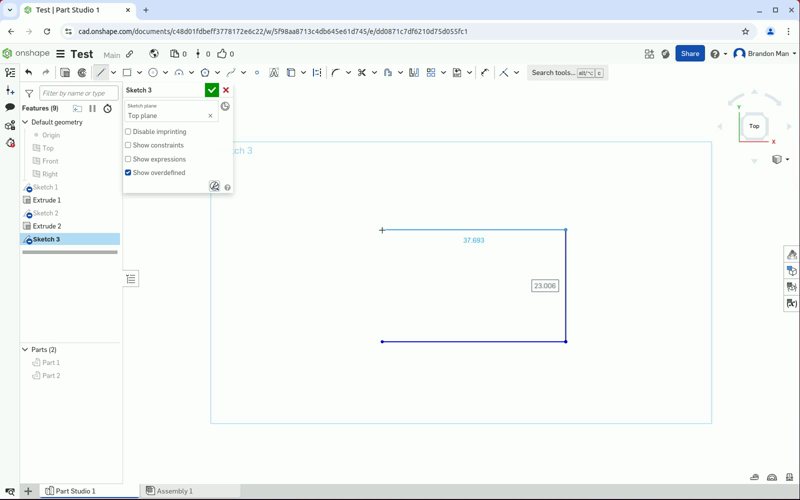
click(382, 229)
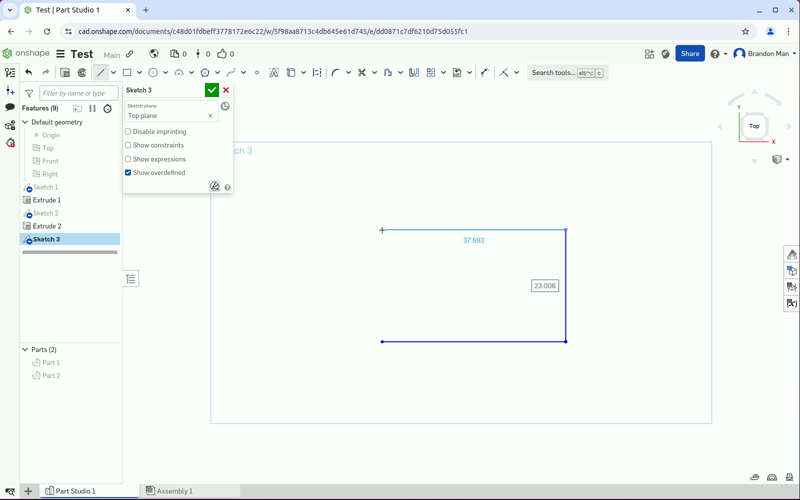
key_up(shift)
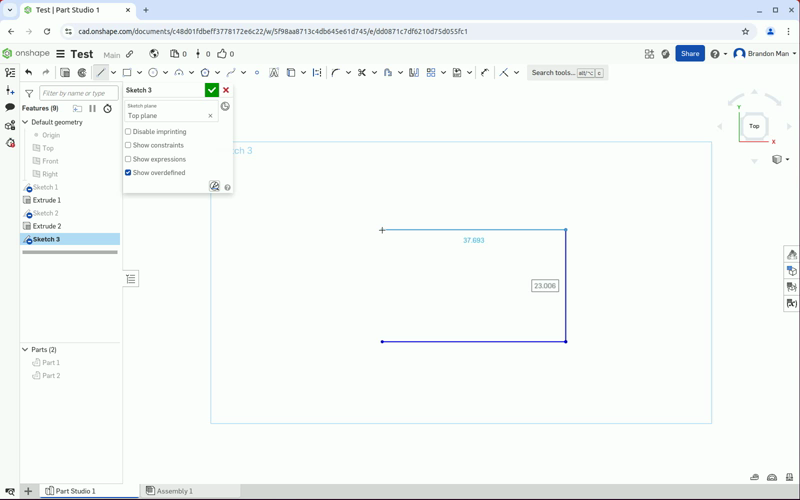
key_down(shift)
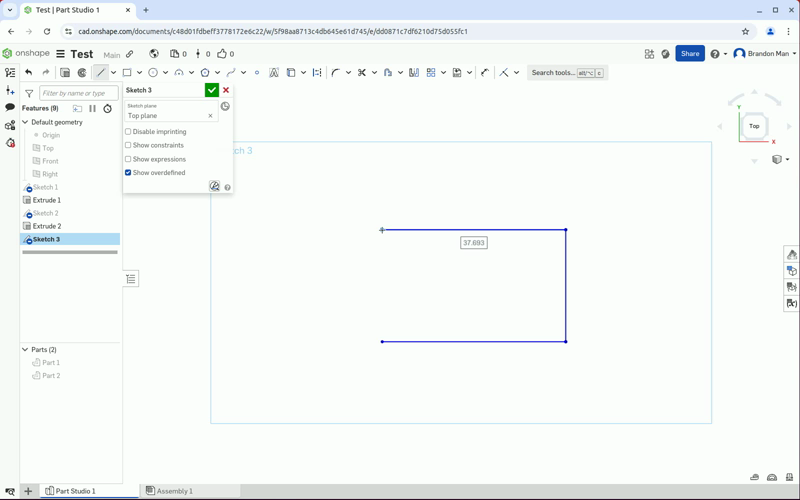
mouse_move(382, 341)
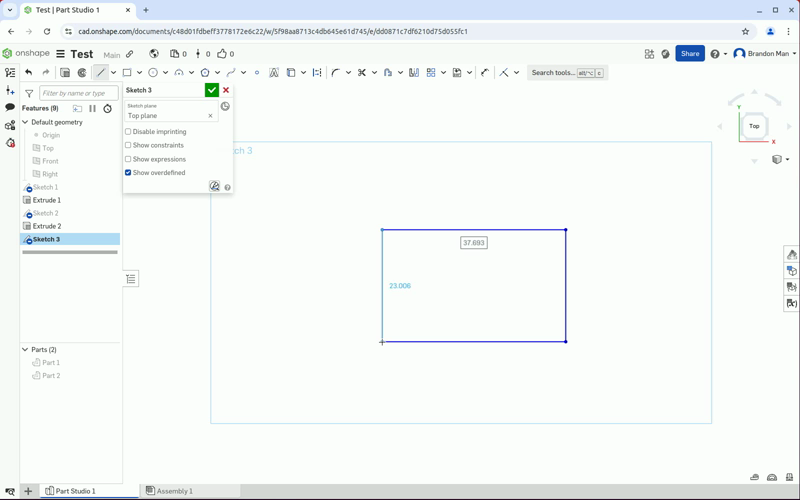
key_up(shift)
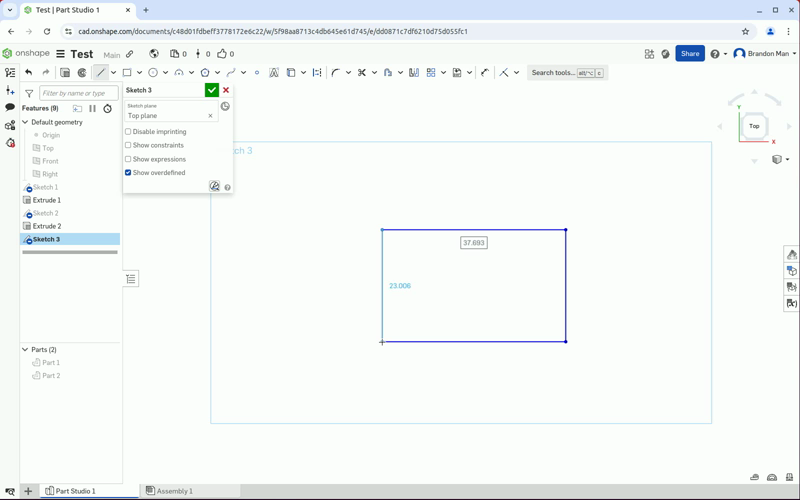
click(382, 341)
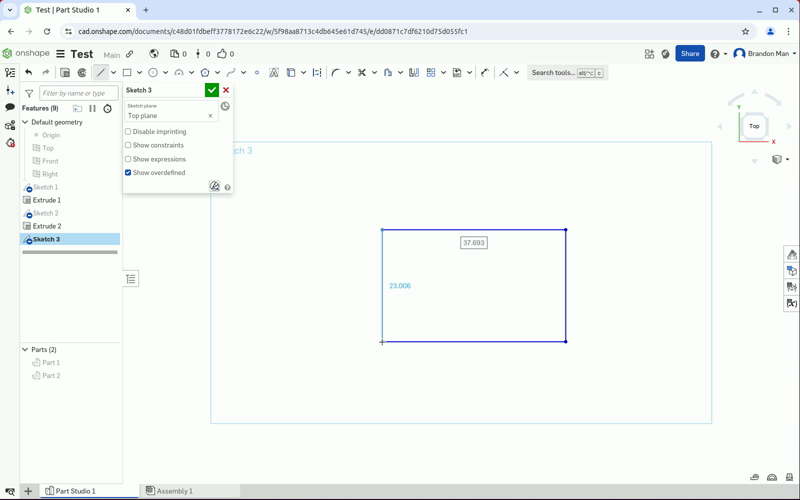
key(esc)
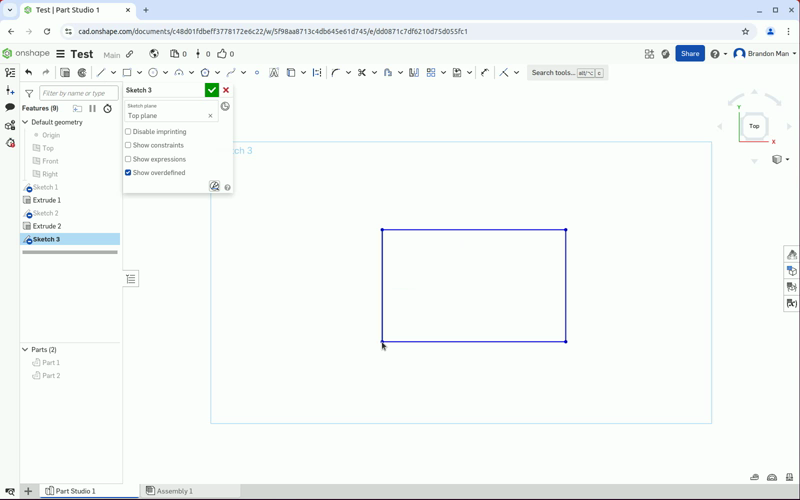
mouse_move(488, 277)
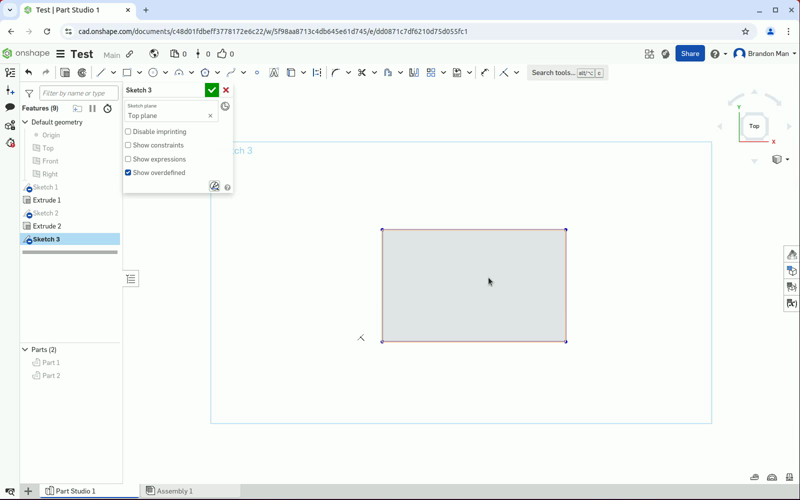
click(488, 277)
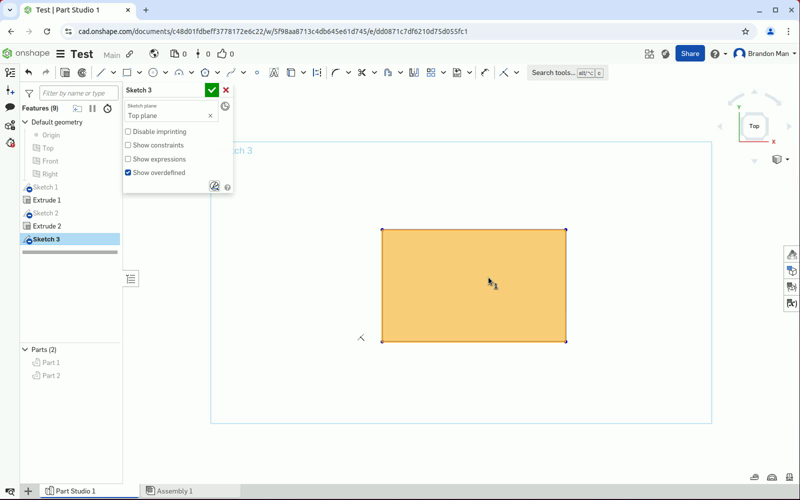
mouse_move(73, 352)
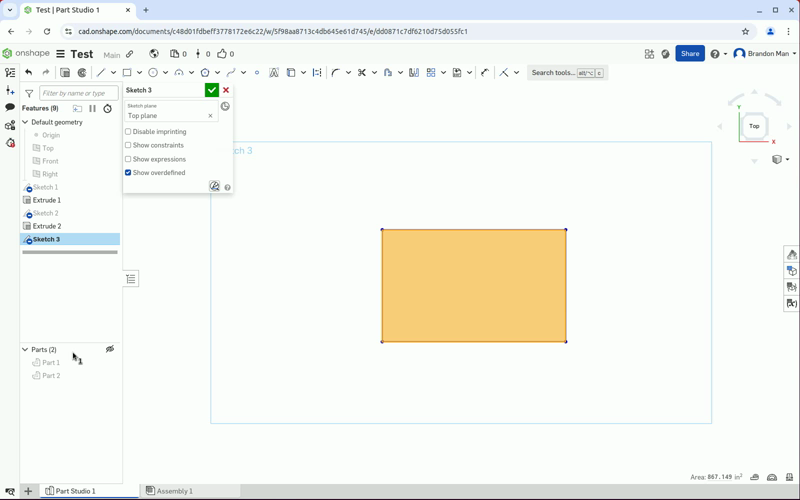
key(shift+y)
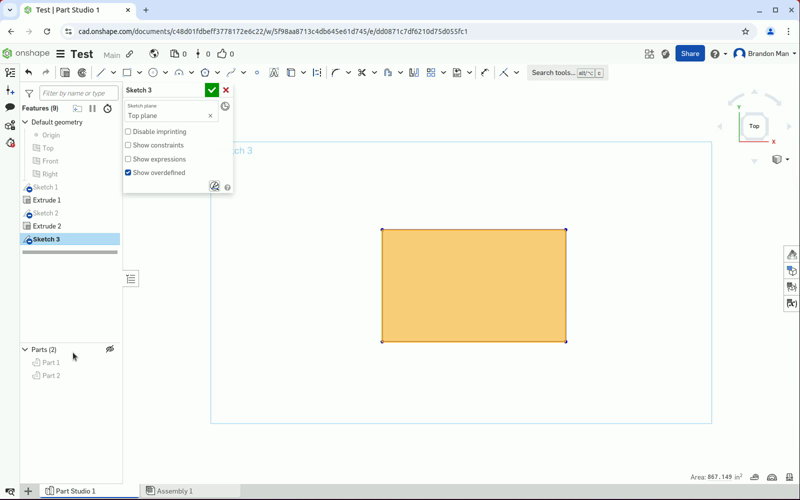
key(shift+e)
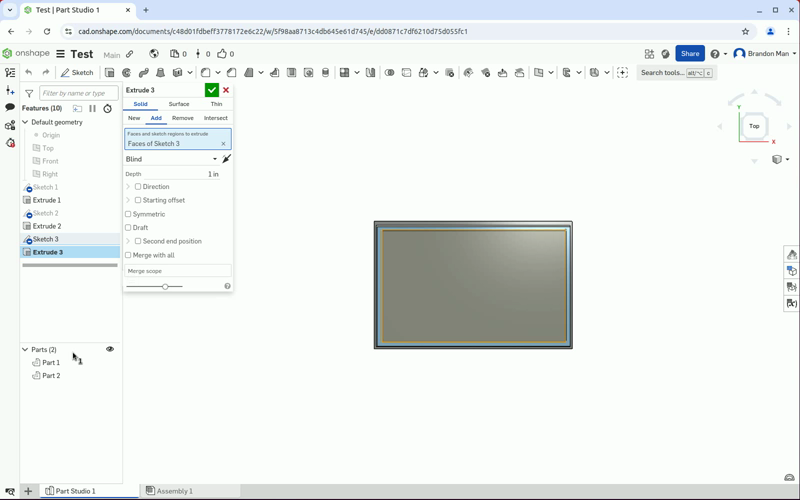
mouse_move(143, 106)
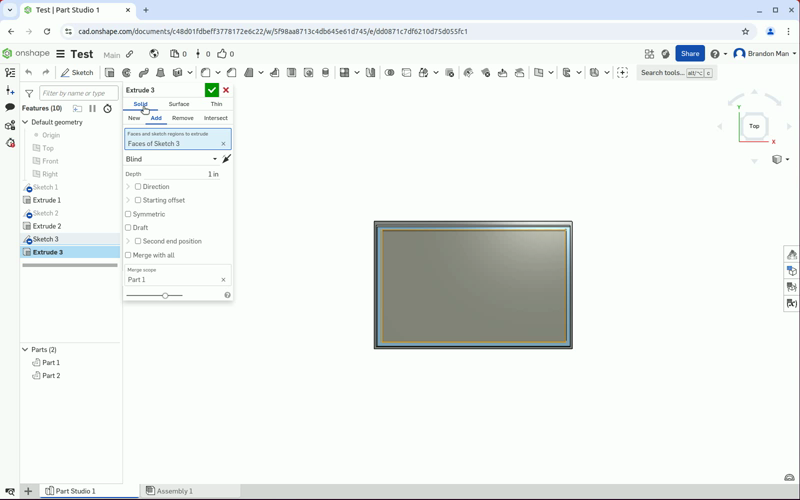
click(143, 106)
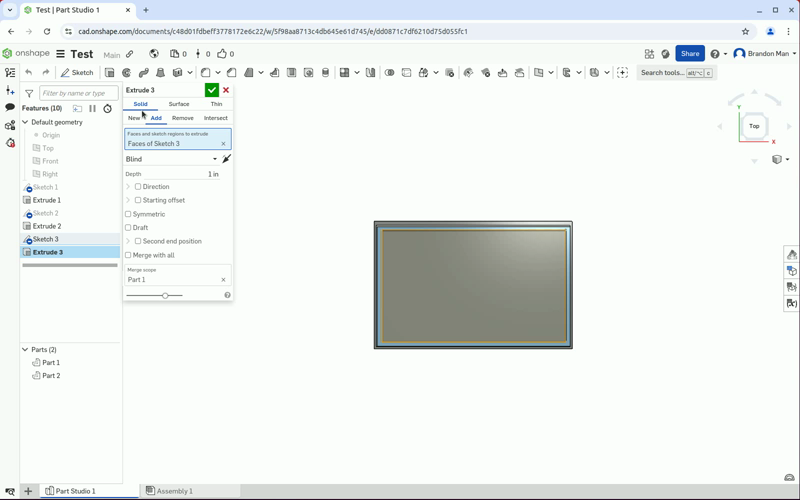
mouse_move(137, 120)
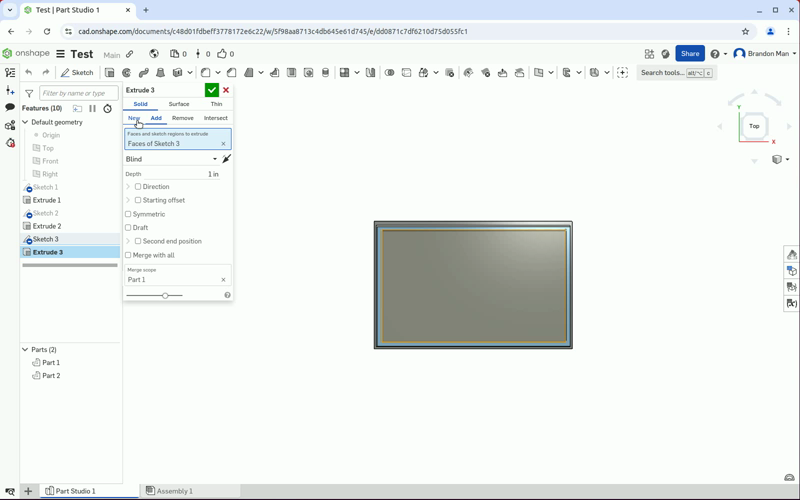
click(137, 120)
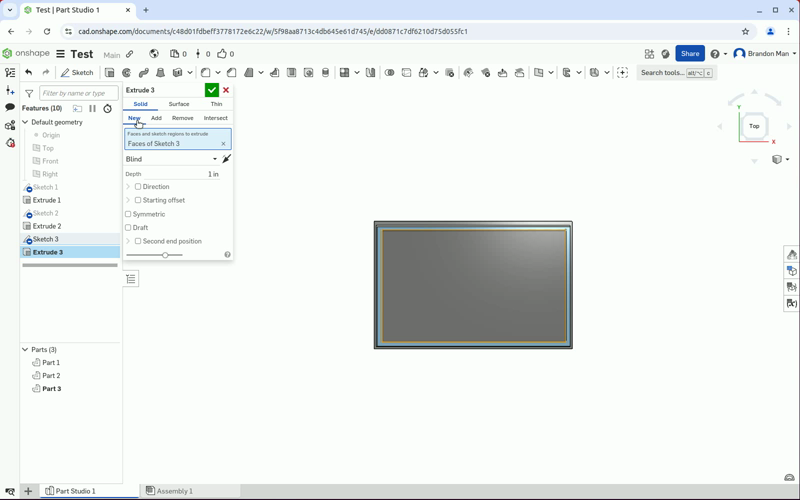
key(tab, 4)
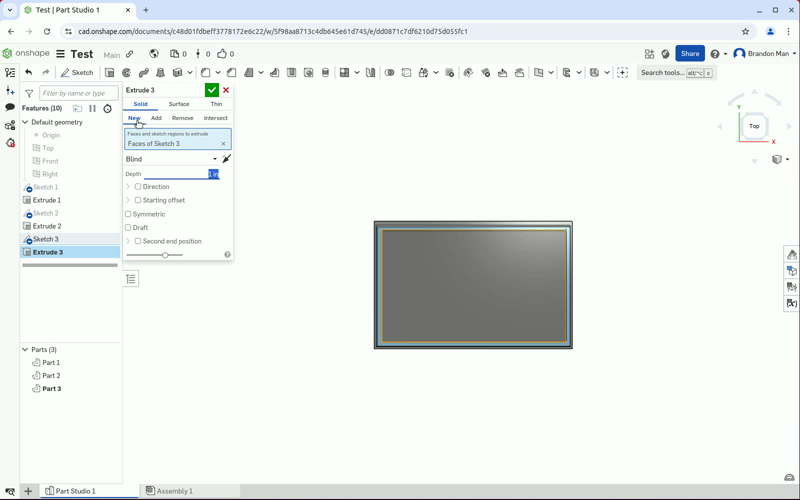
text(0.963)
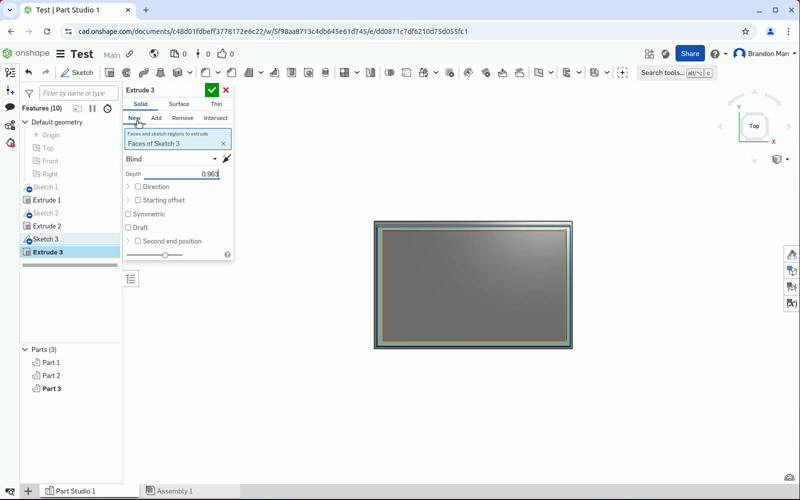
key(enter)
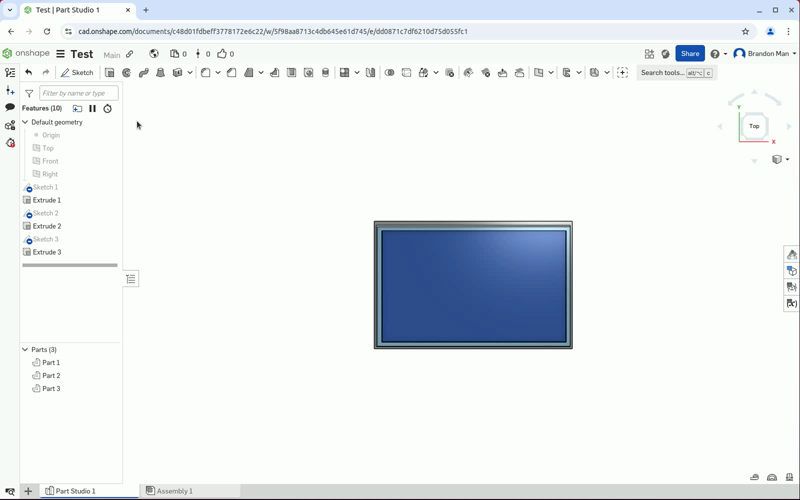
key(shift+h)
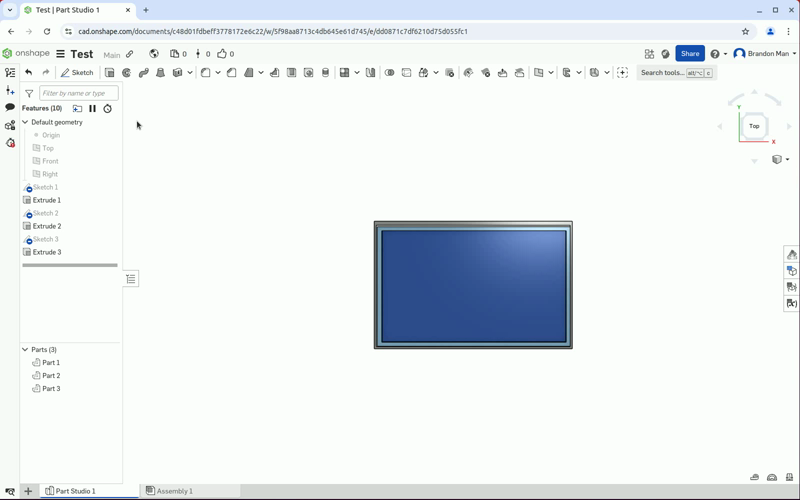
key(shift+h)
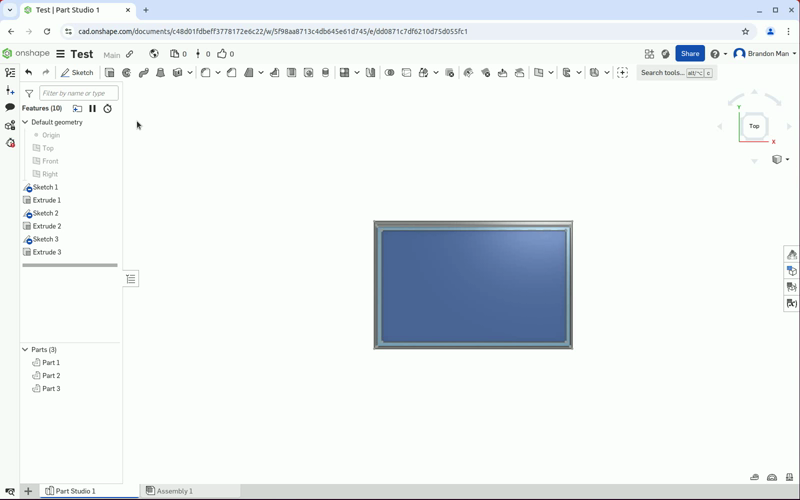
key(shift+7)
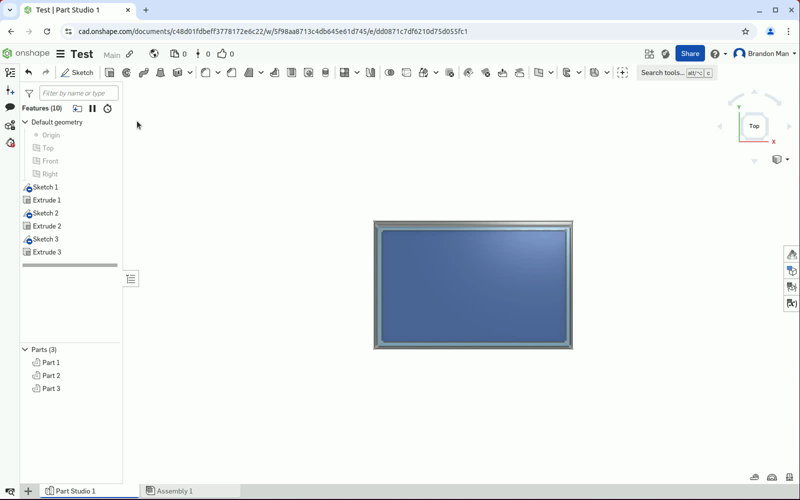
key(up, 3)
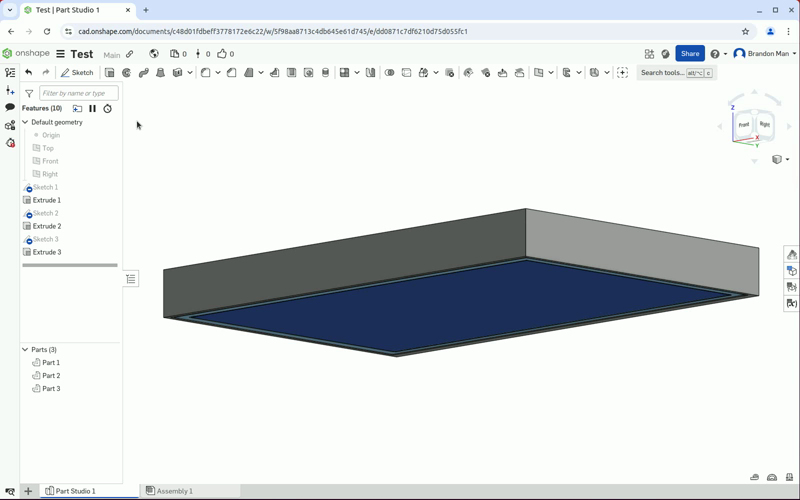
key(left, 3)
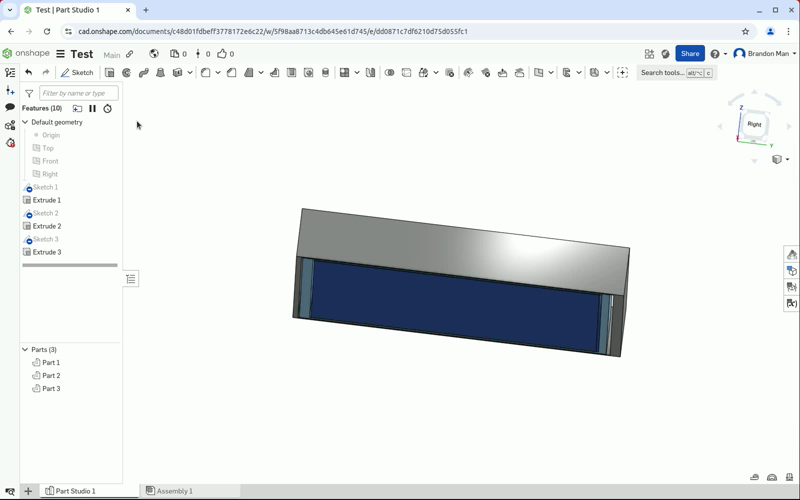
key(right, 3)
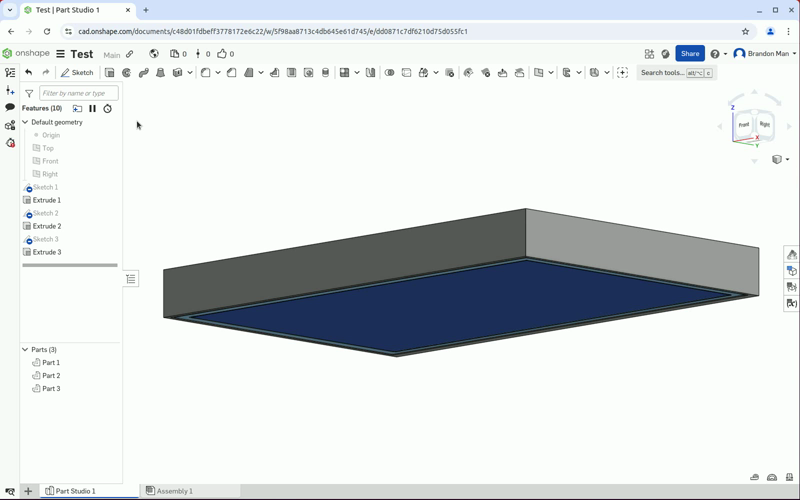
key(down, 3)
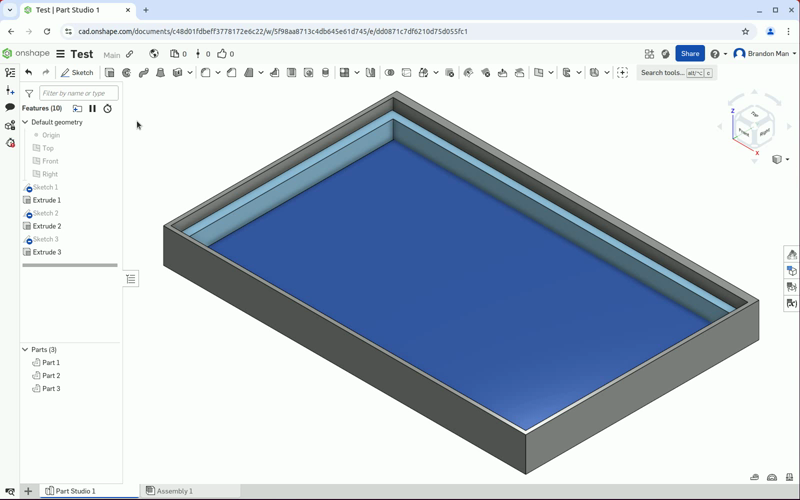
mouse_move(73, 189)
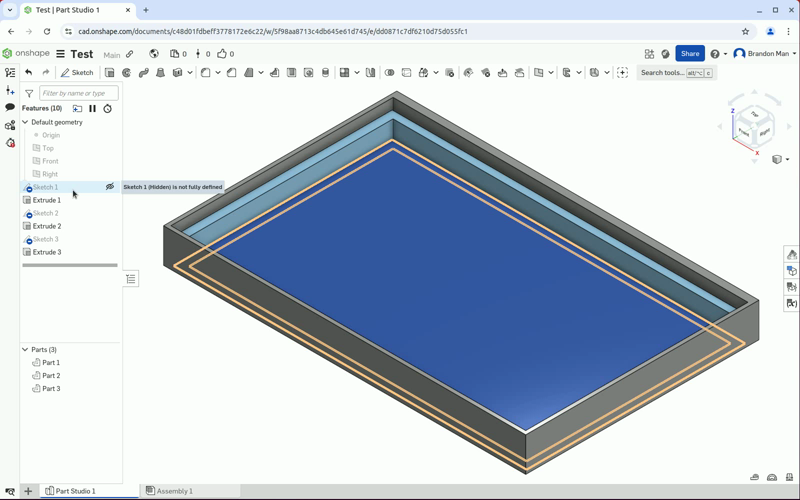
click(73, 189)